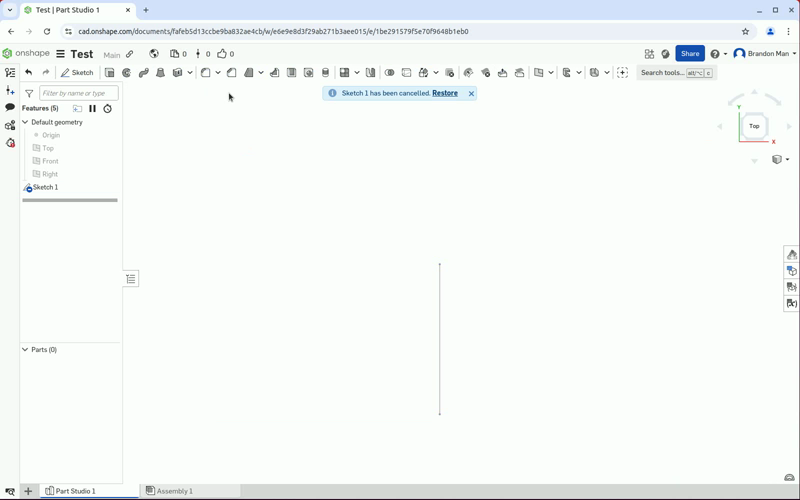
key(shift+h)
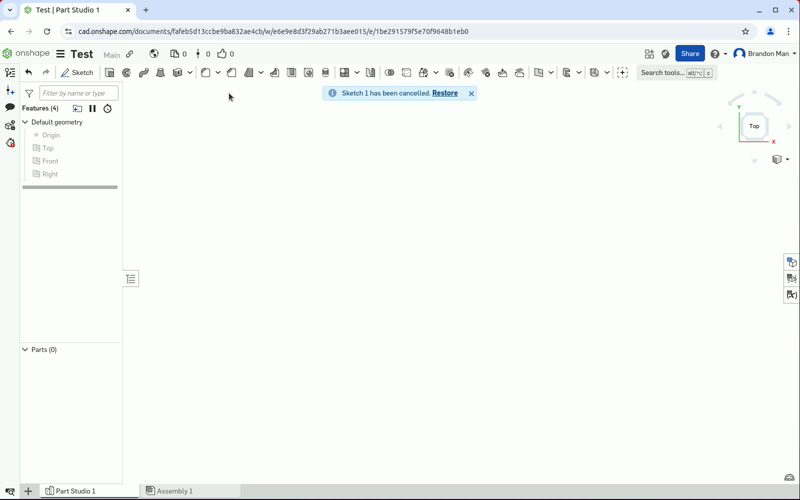
mouse_move(73, 352)
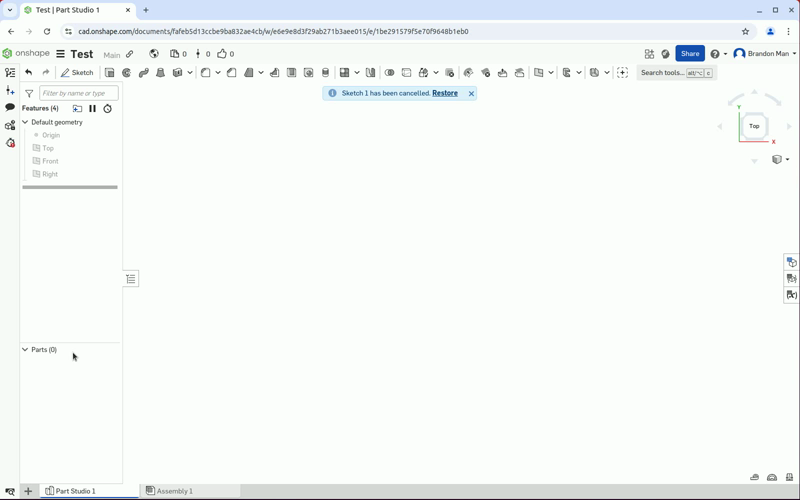
key(y)
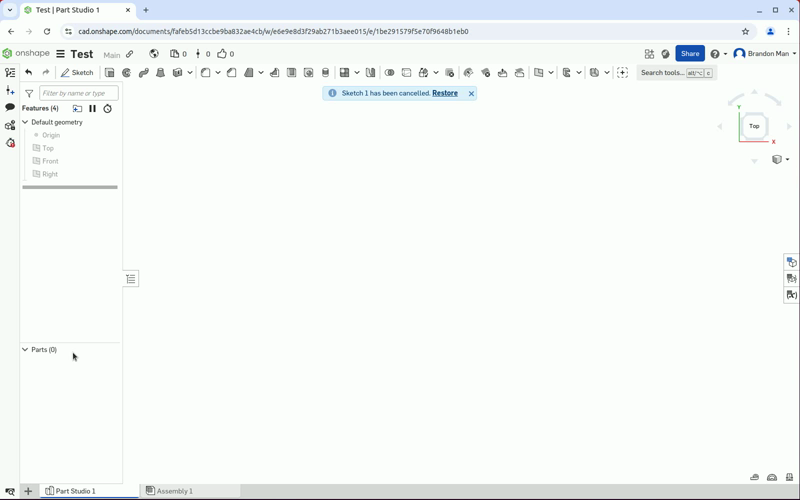
key(shift+p)
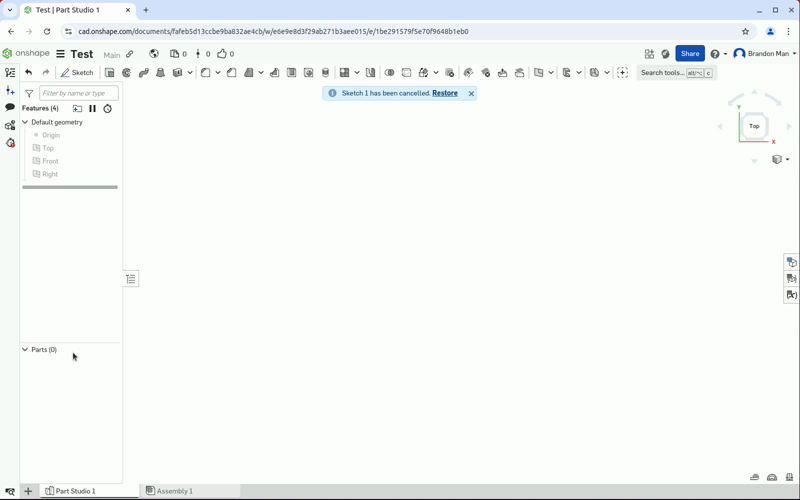
key(space)
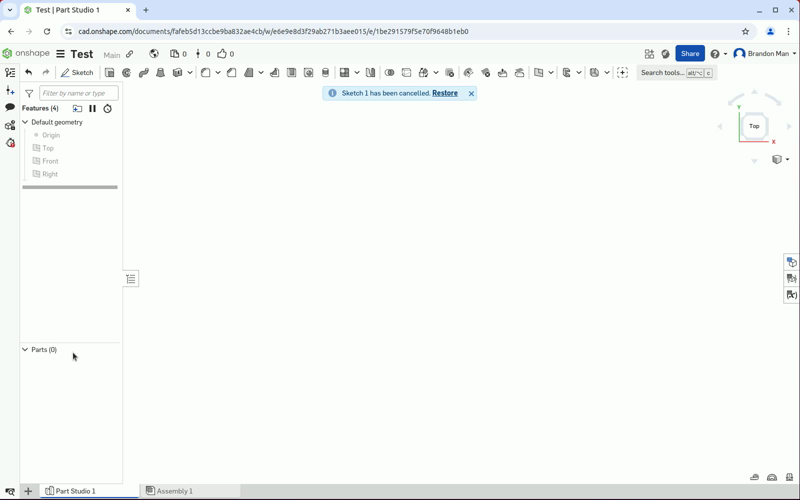
key_down(shift)
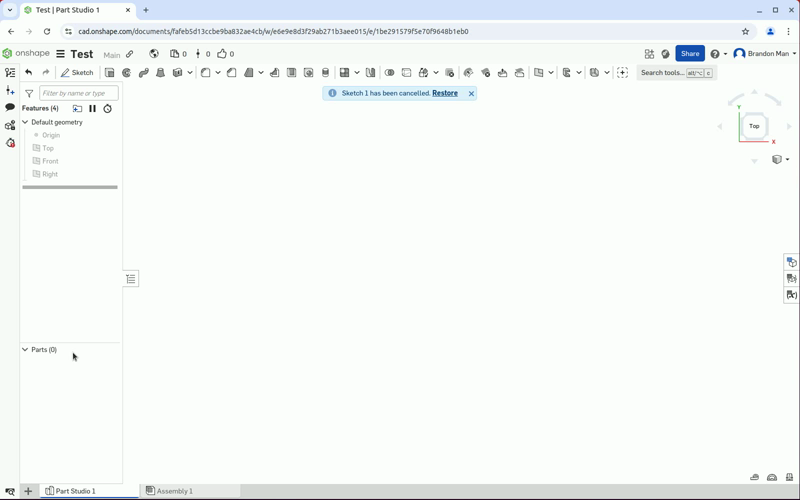
key(up)
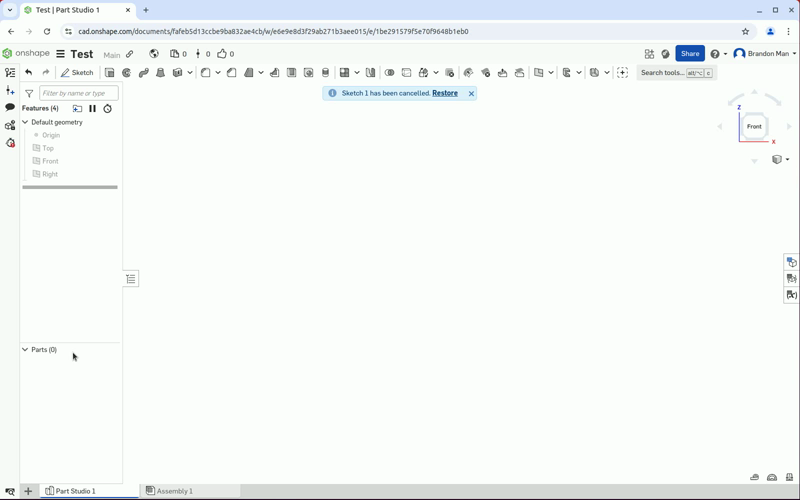
key_up(shift)
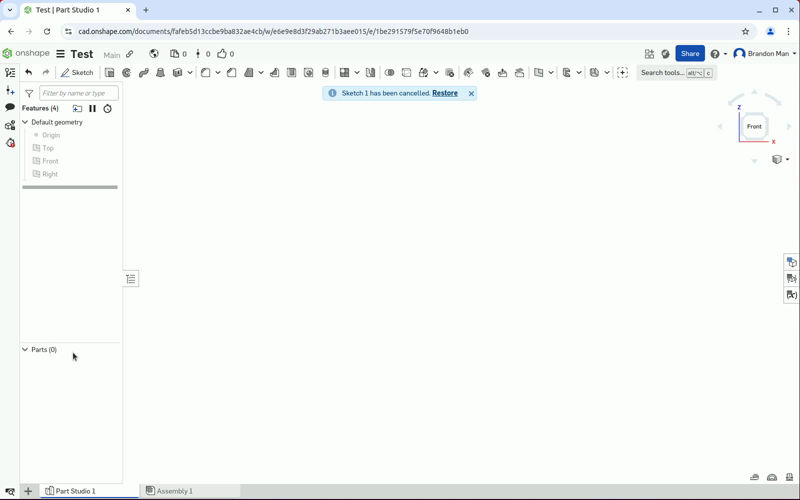
mouse_move(73, 352)
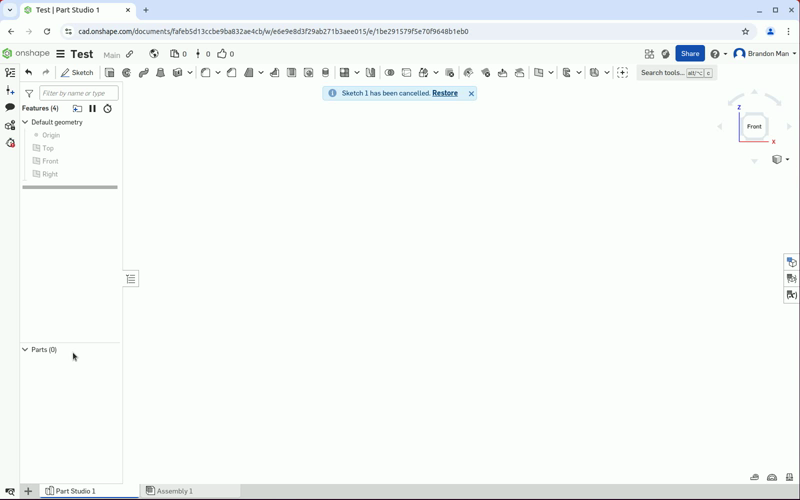
key(shift+y)
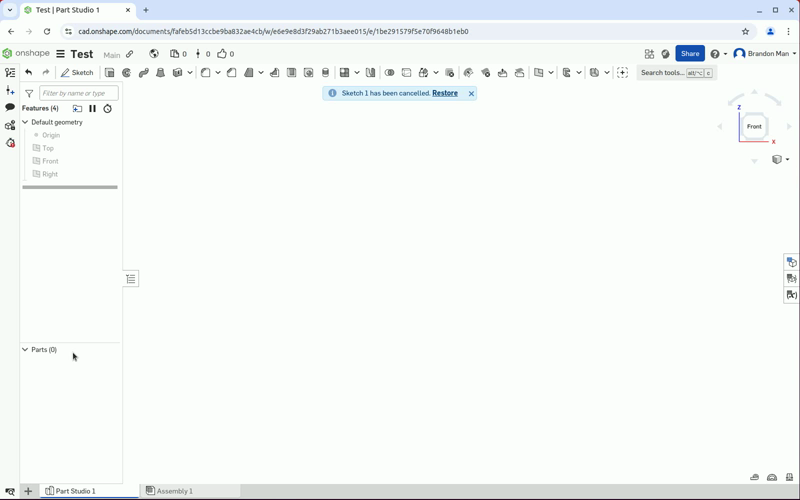
key(shift+s)
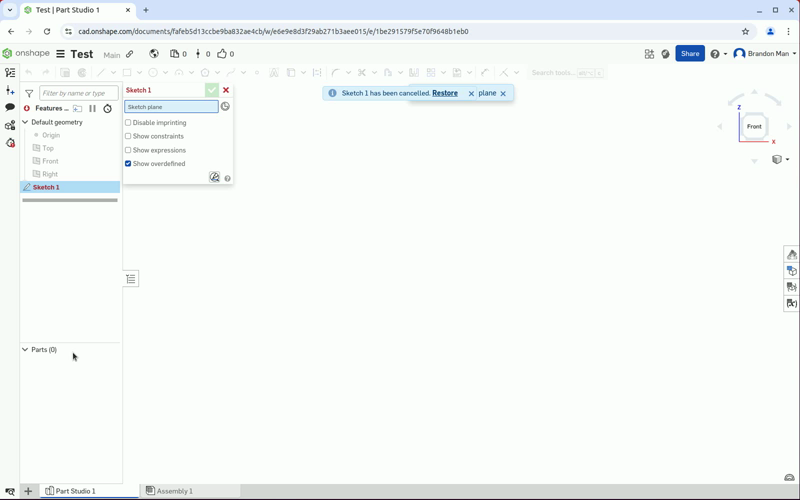
mouse_move(73, 163)
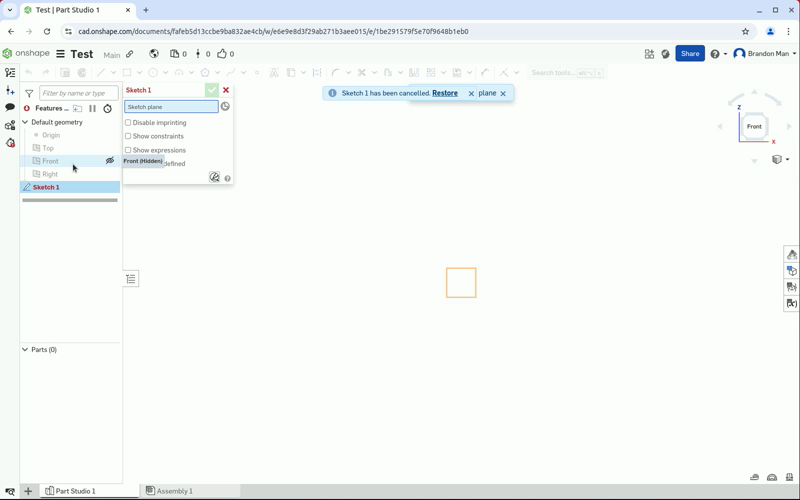
click(73, 163)
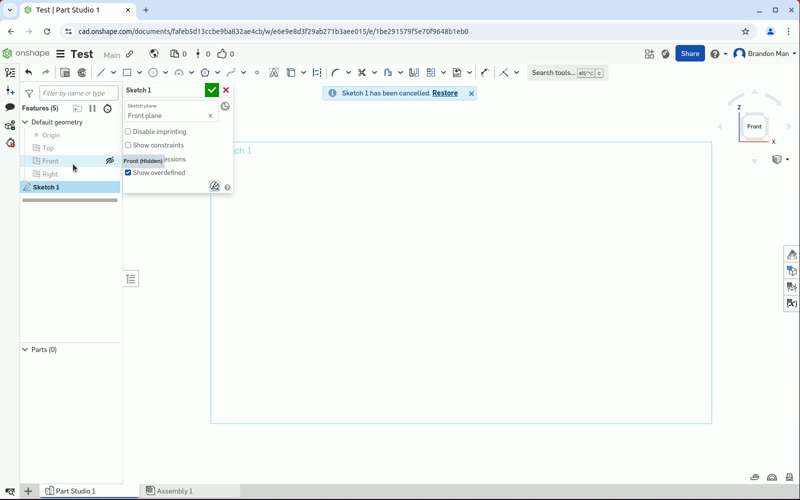
mouse_move(73, 352)
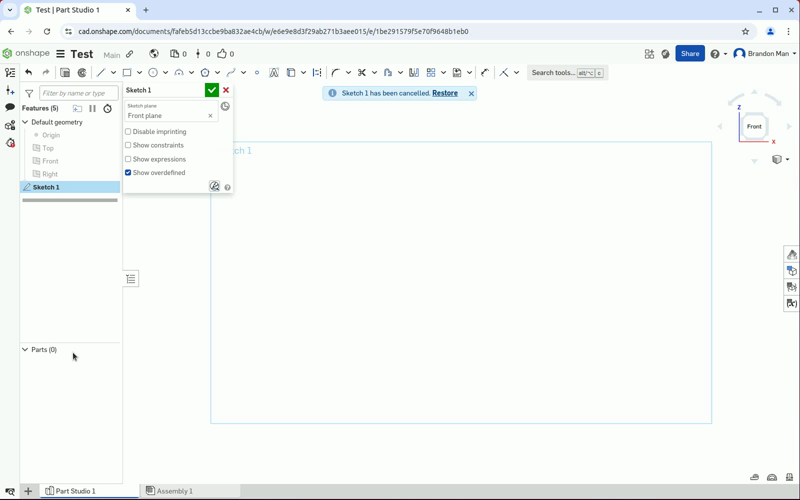
key(y)
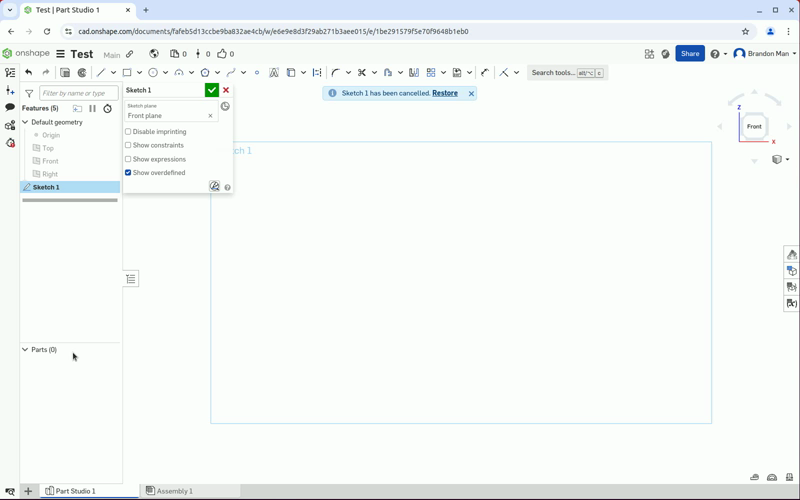
key(l)
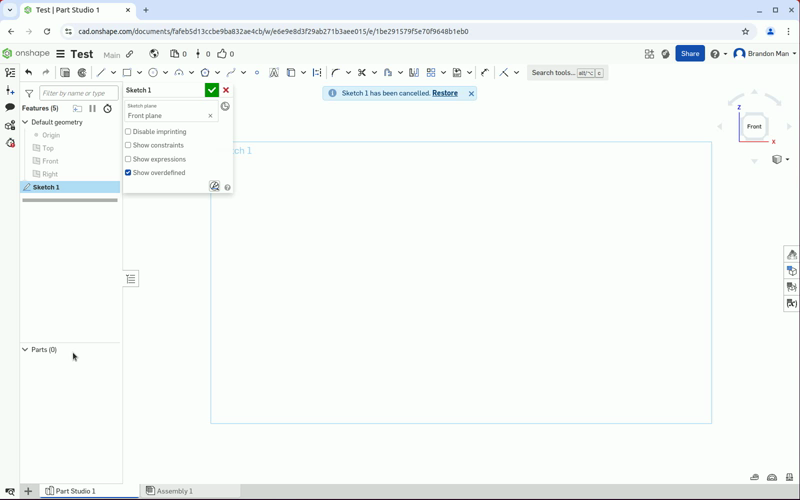
key_down(shift)
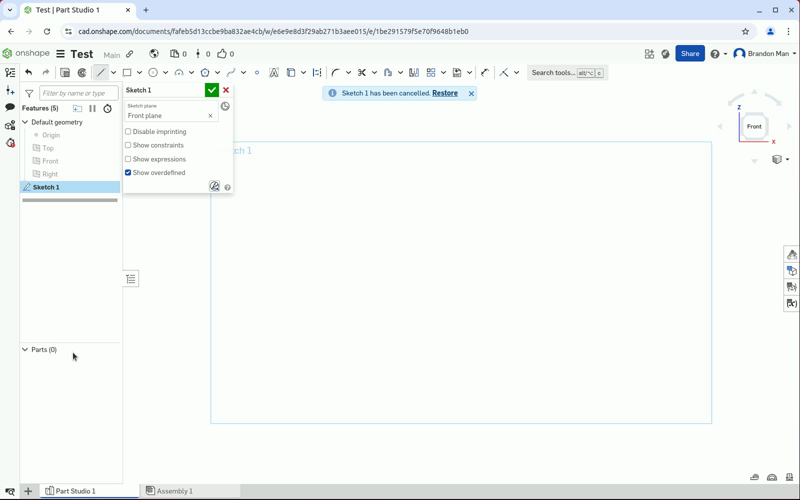
mouse_move(404, 282)
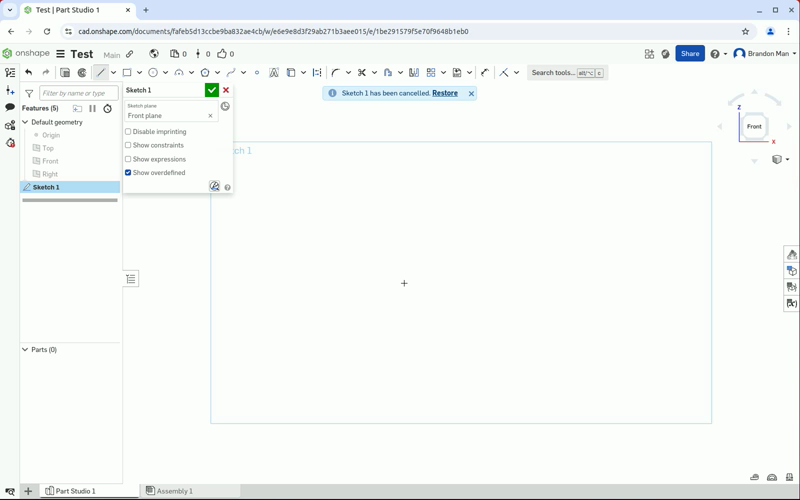
click(404, 282)
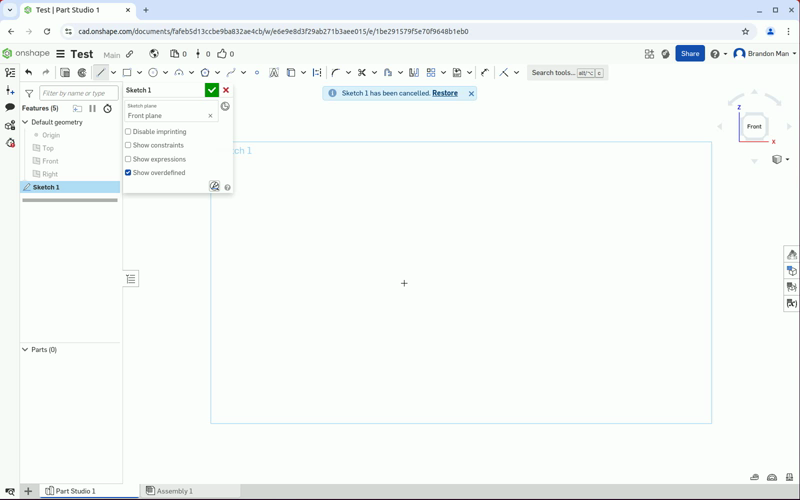
key_up(shift)
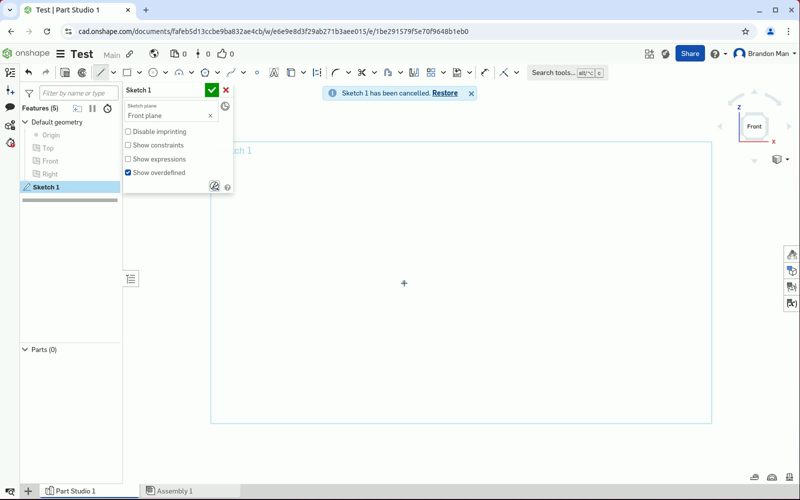
key_down(shift)
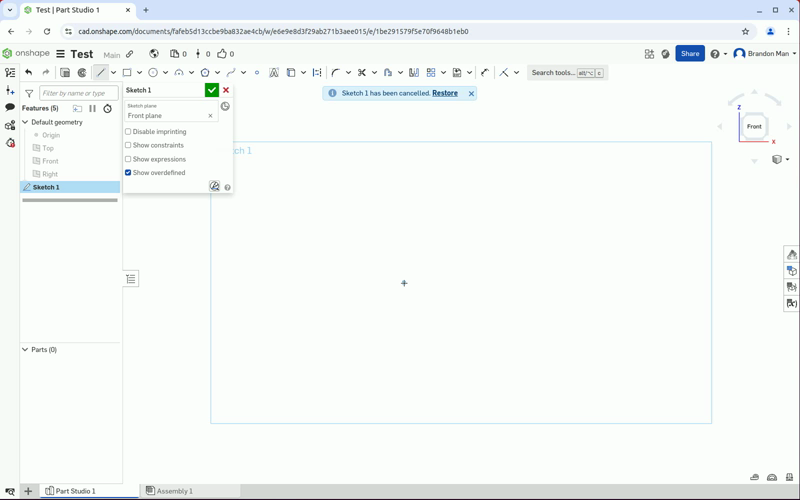
mouse_move(516, 282)
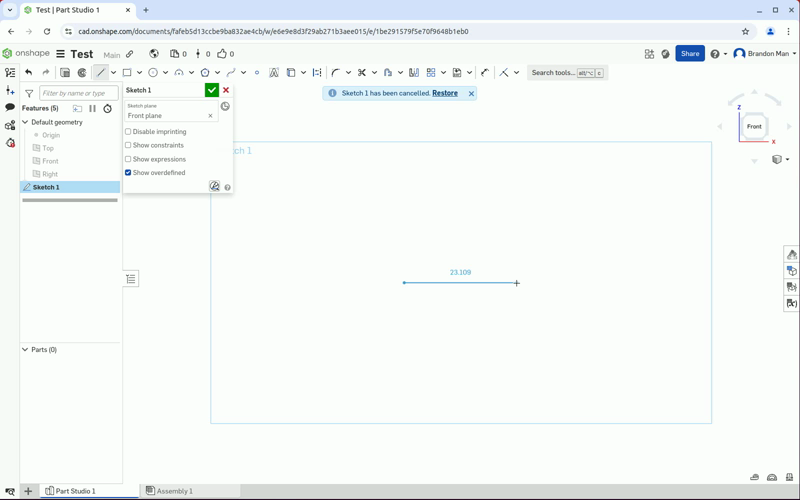
click(516, 282)
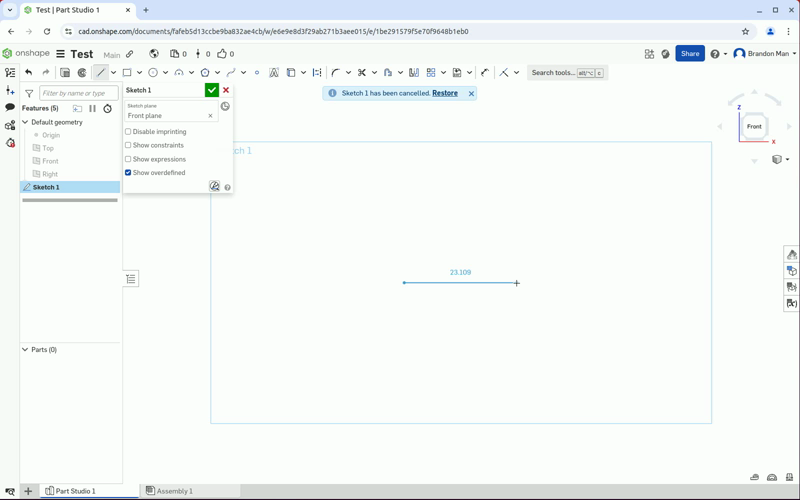
key_up(shift)
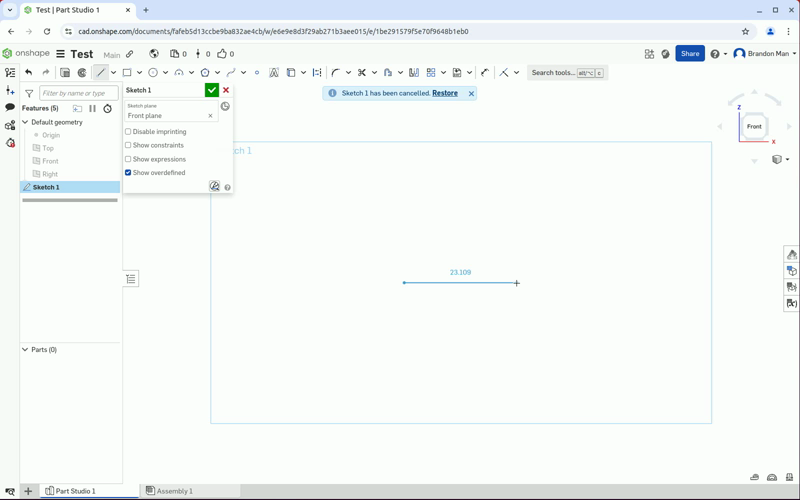
key_down(shift)
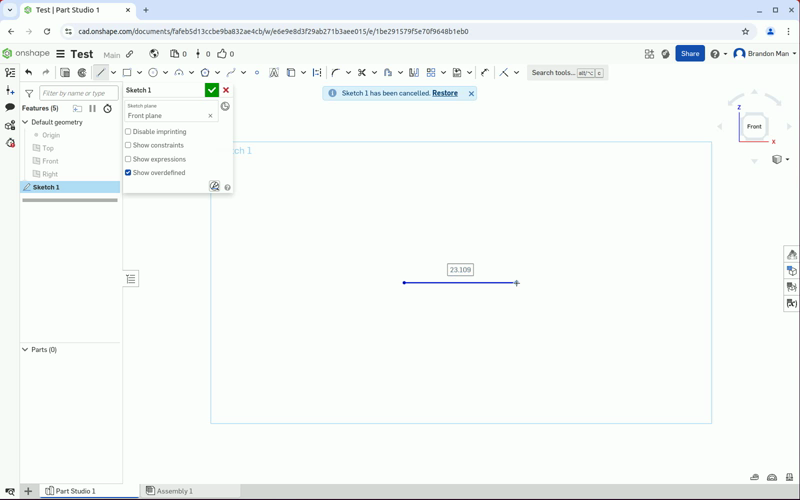
mouse_move(516, 170)
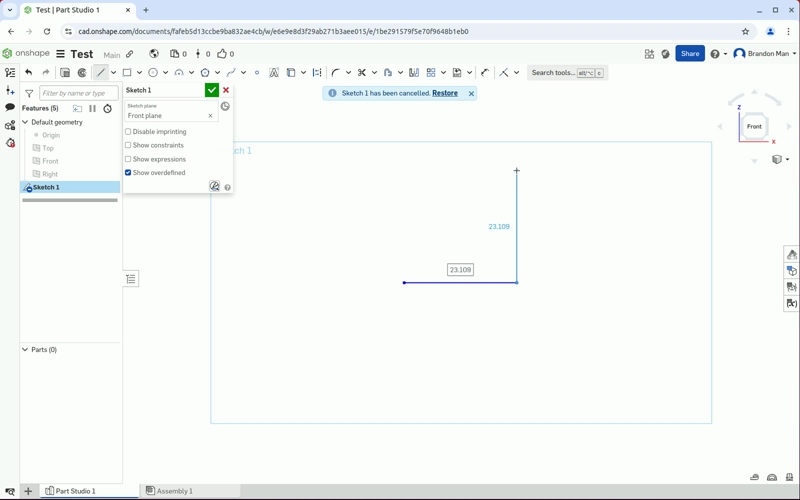
click(516, 170)
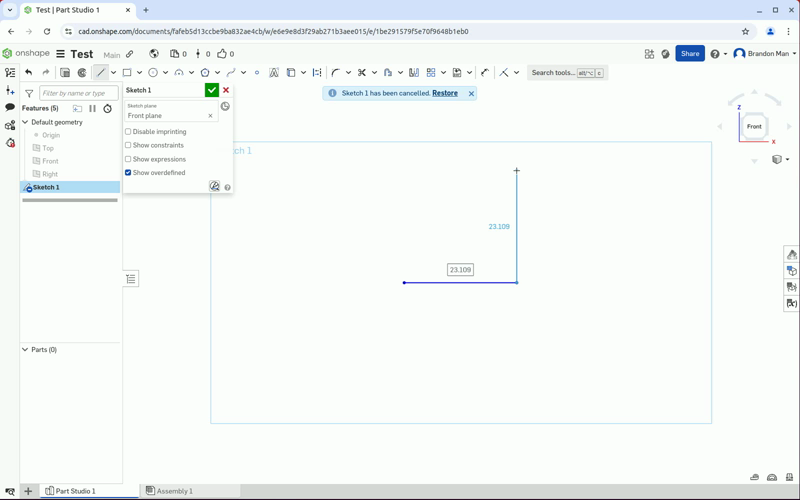
key_up(shift)
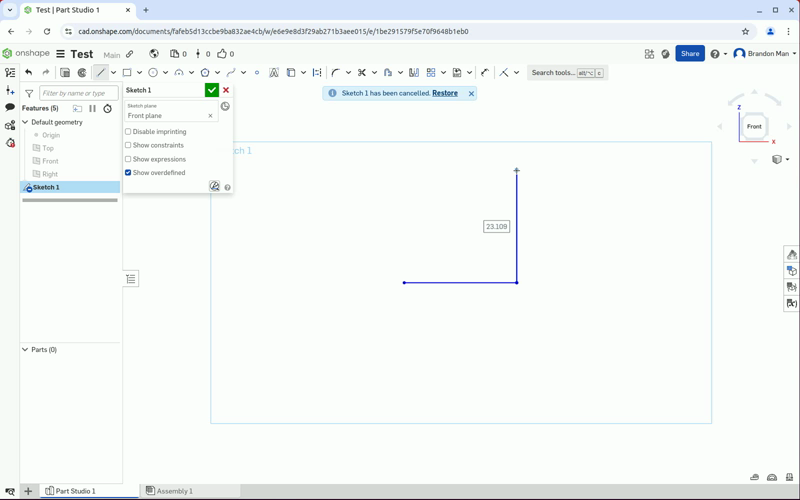
key_down(shift)
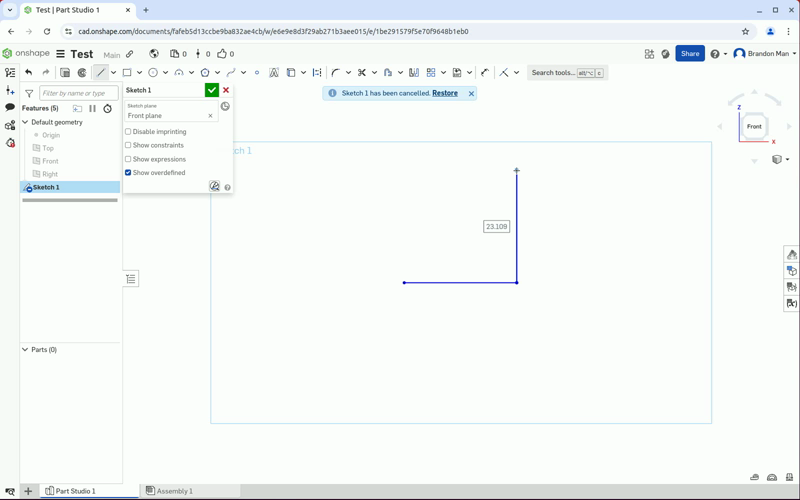
mouse_move(546, 170)
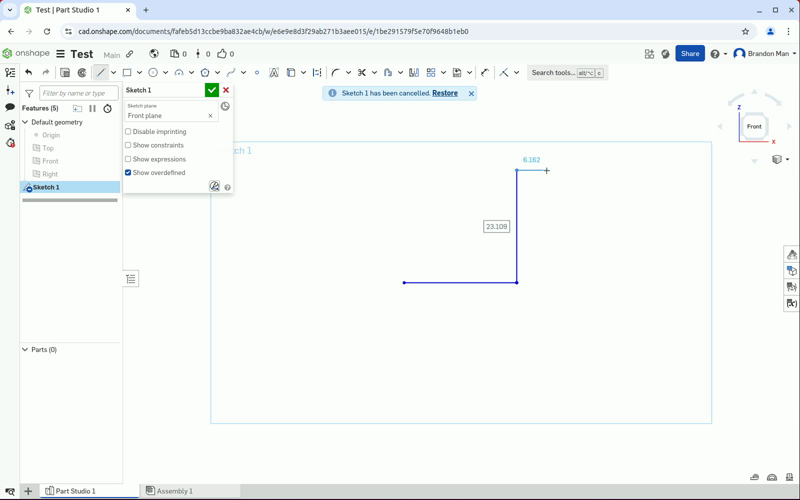
mouse_move(502, 170)
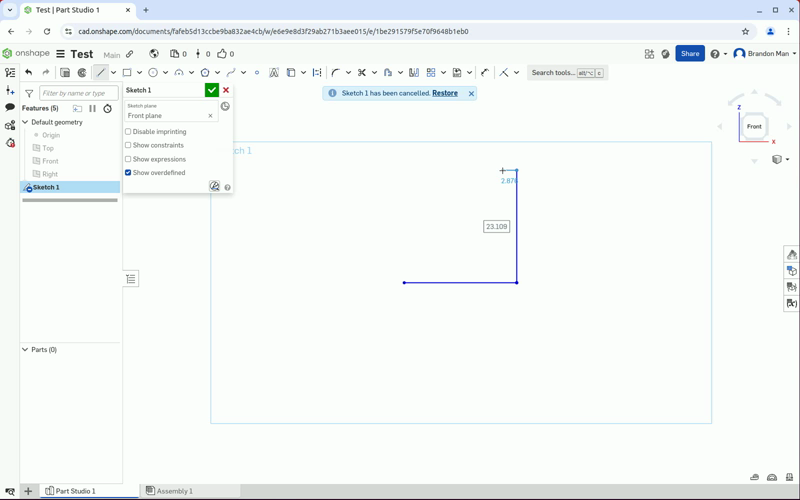
click(502, 170)
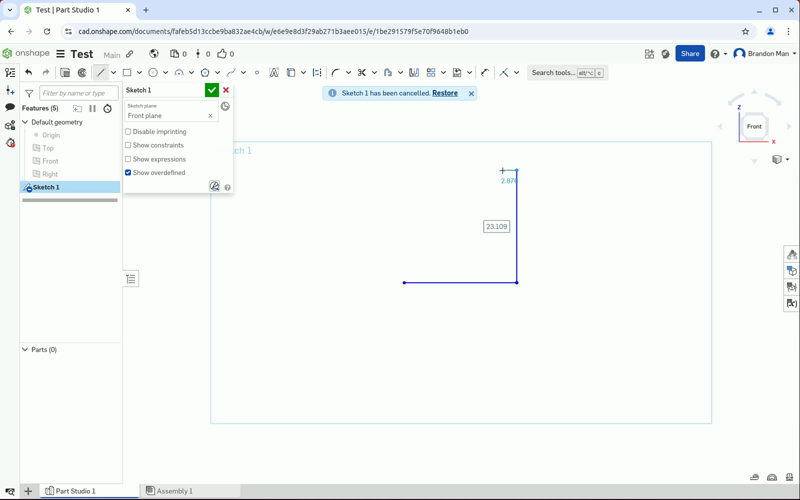
key_up(shift)
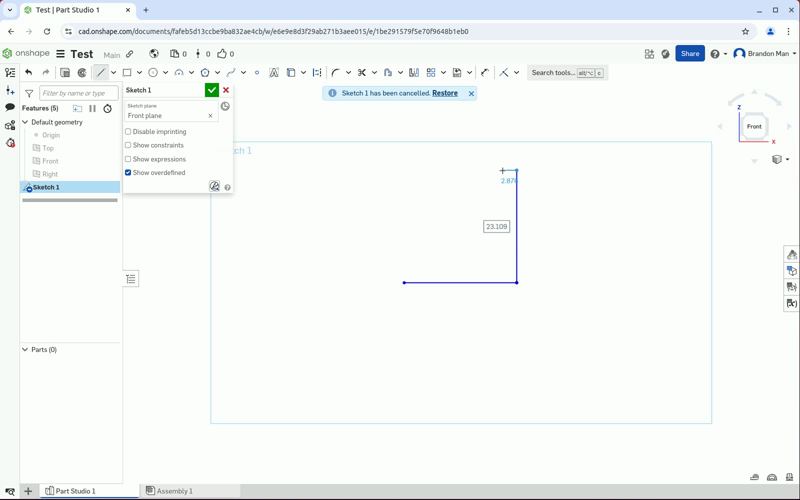
key_down(shift)
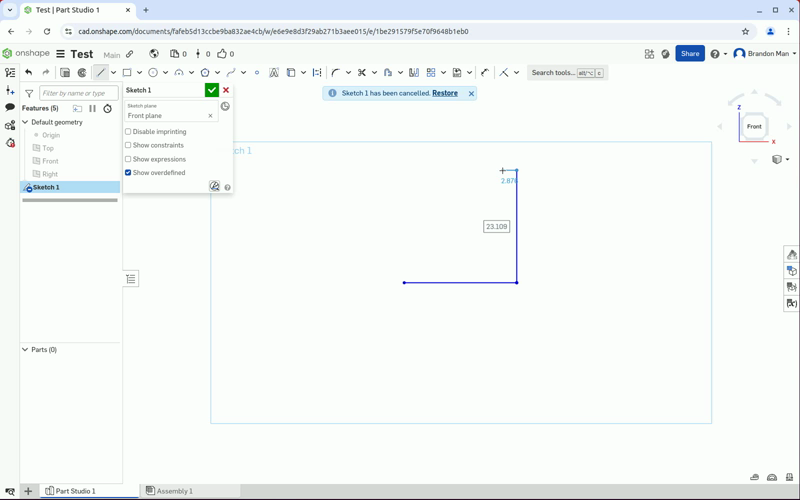
mouse_move(532, 170)
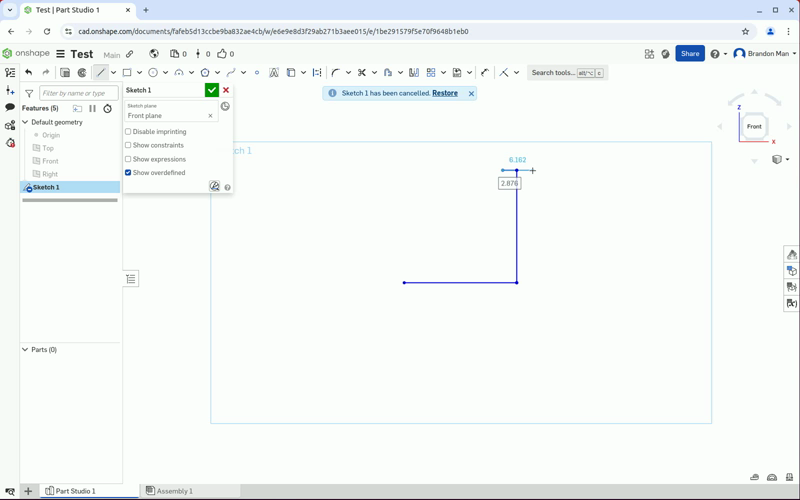
mouse_move(502, 220)
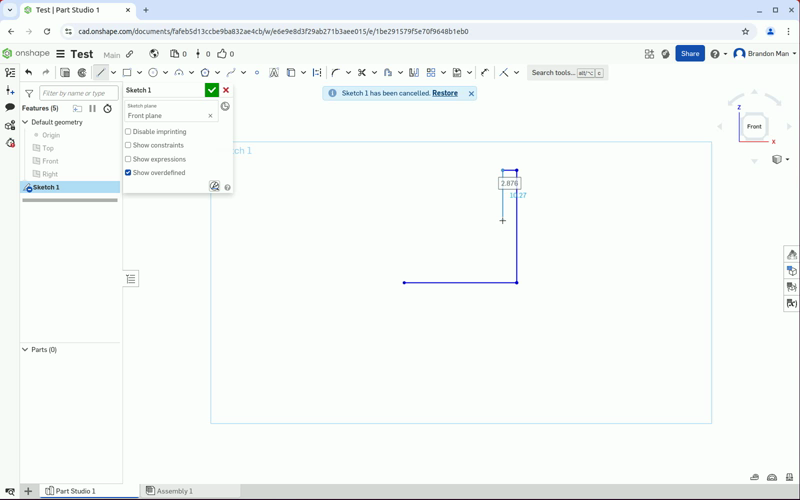
click(502, 220)
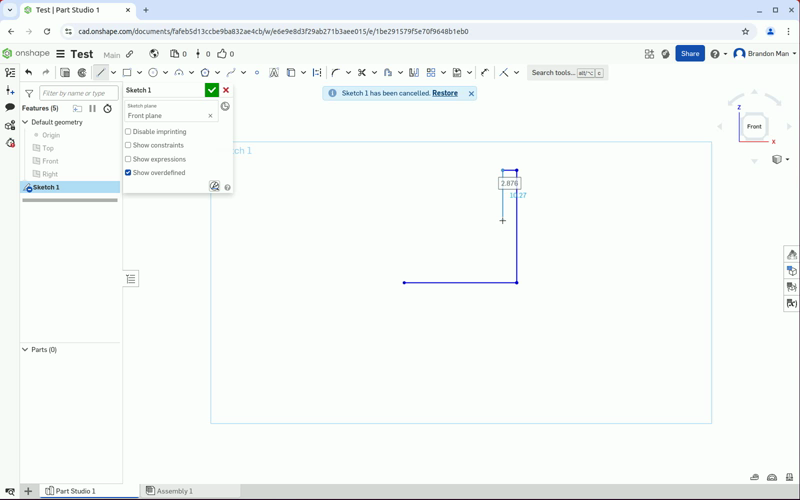
key_up(shift)
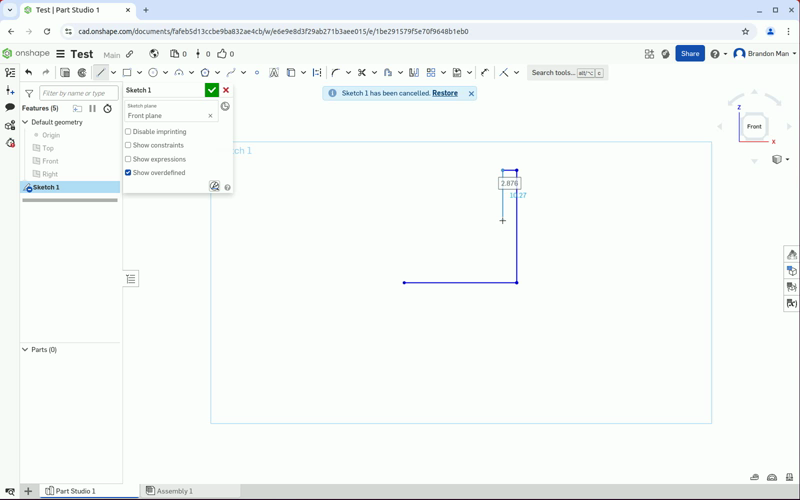
key_down(shift)
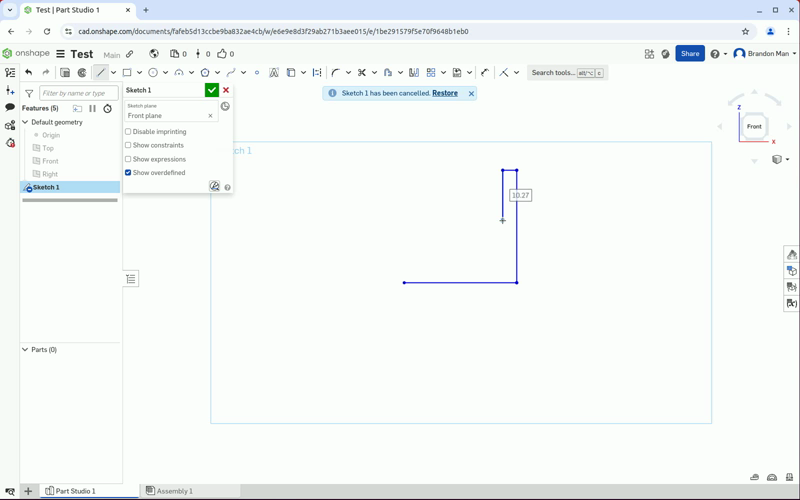
mouse_move(532, 220)
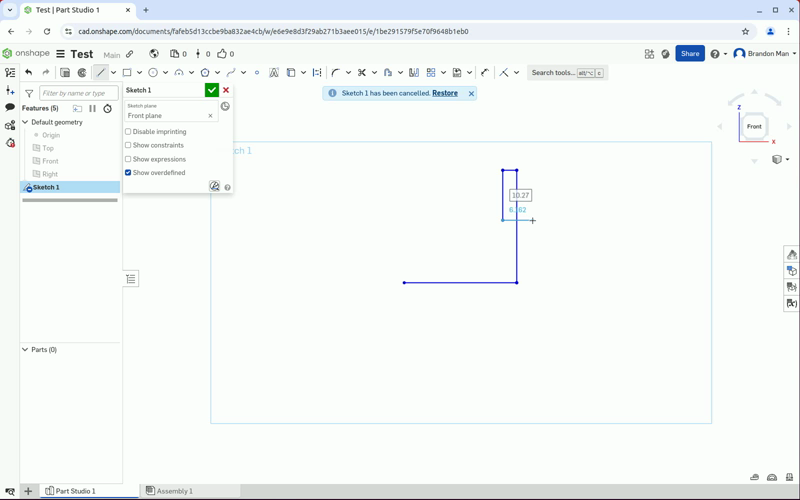
mouse_move(502, 268)
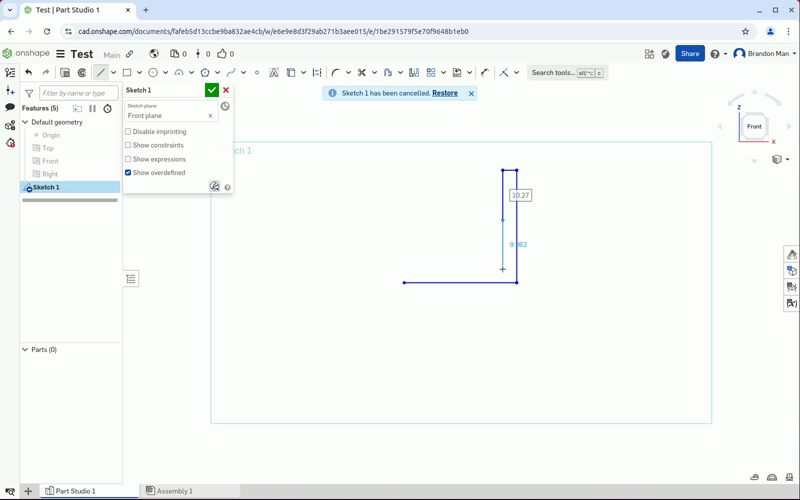
click(502, 268)
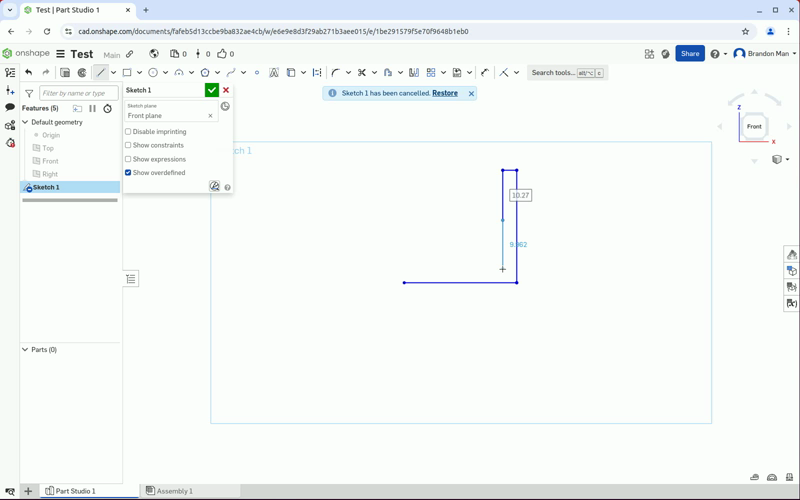
key_up(shift)
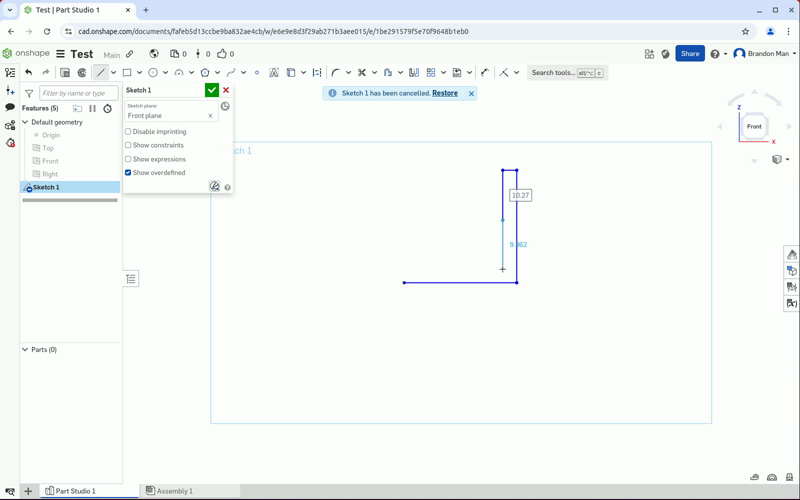
key_down(shift)
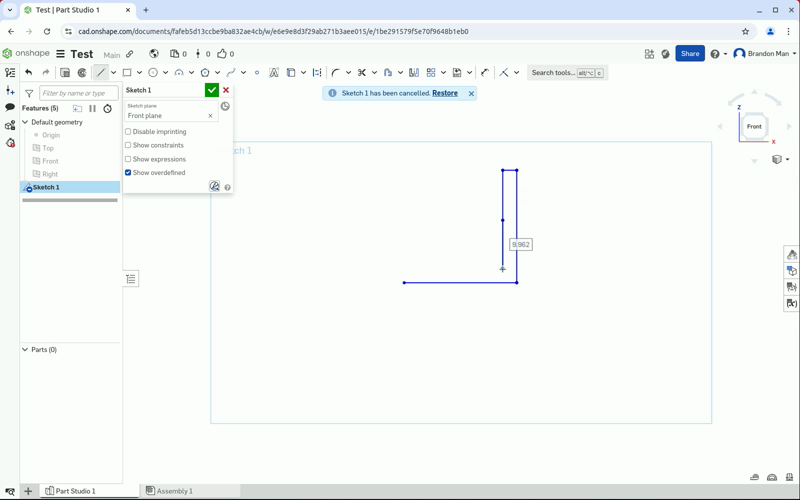
mouse_move(532, 268)
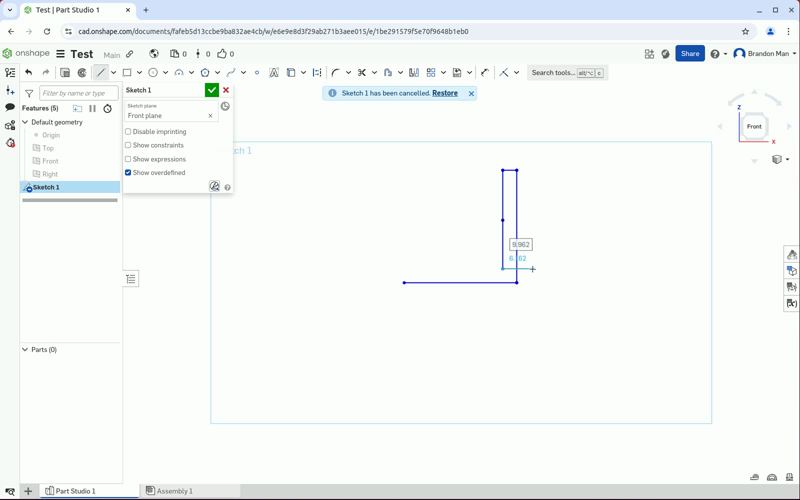
mouse_move(454, 268)
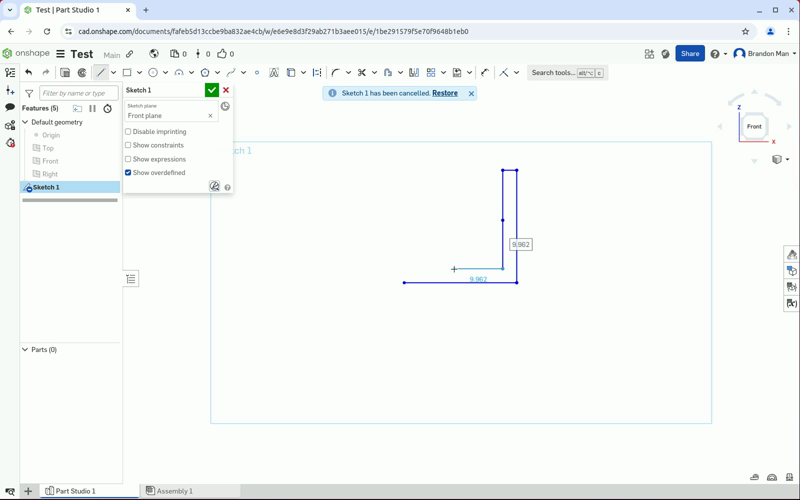
click(454, 268)
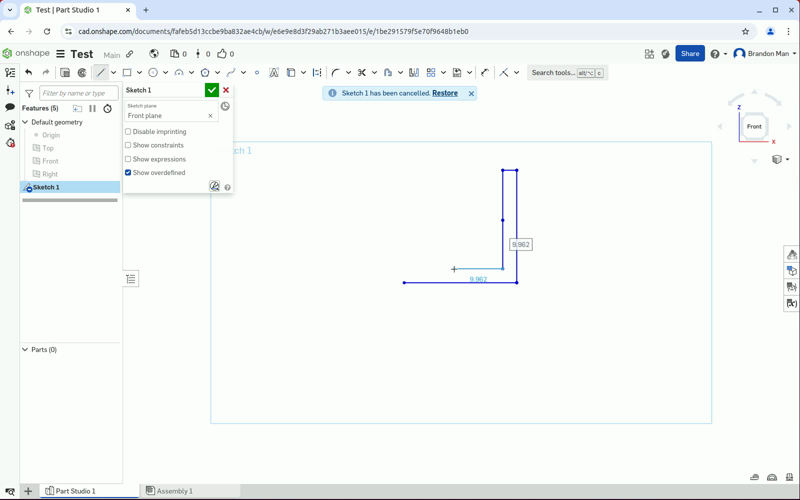
key_up(shift)
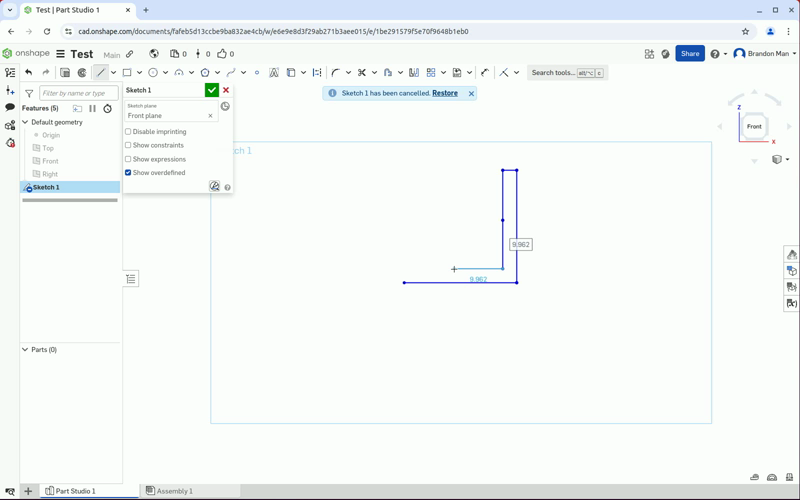
key_down(shift)
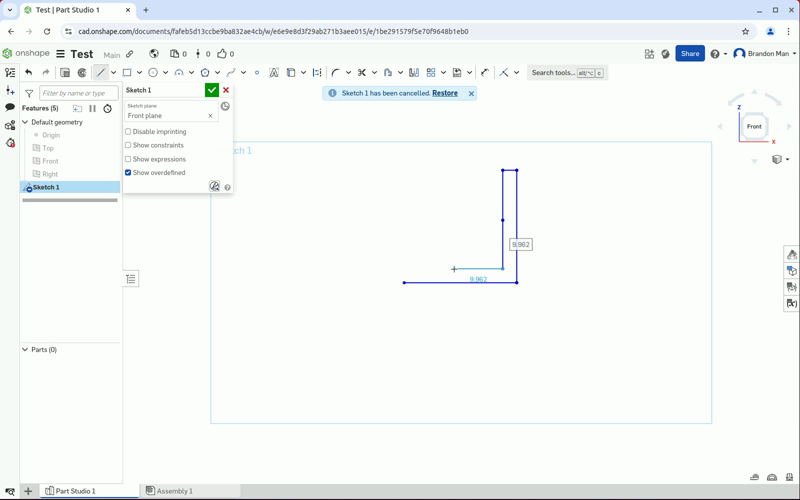
mouse_move(484, 268)
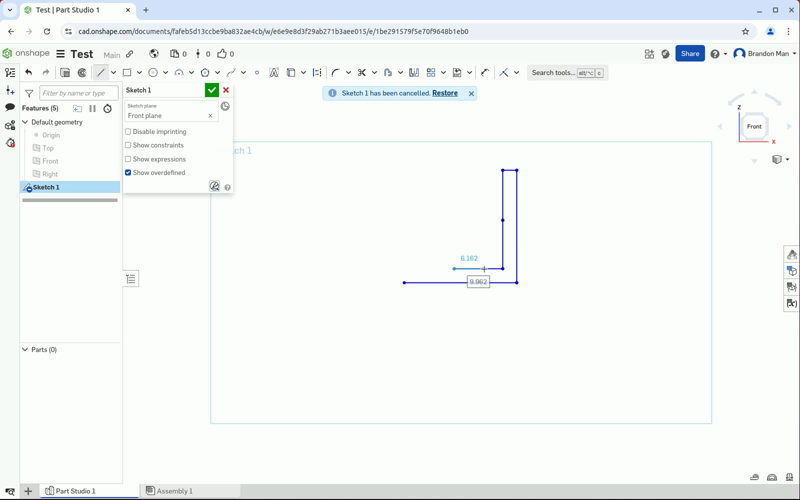
mouse_move(404, 268)
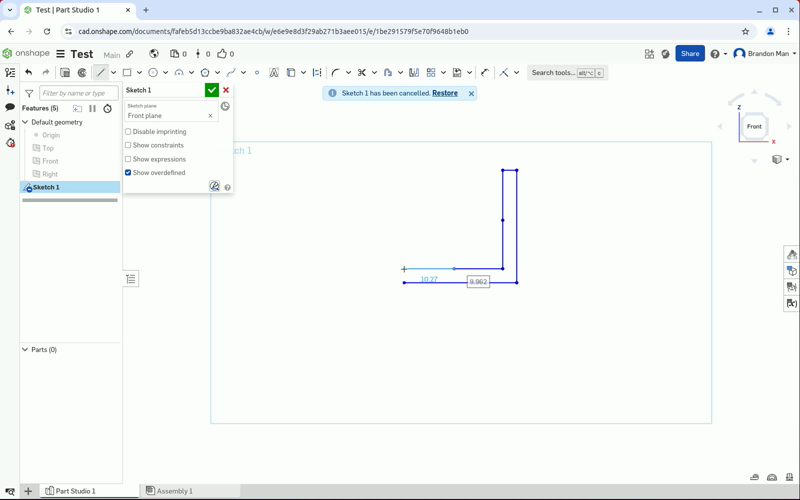
click(404, 268)
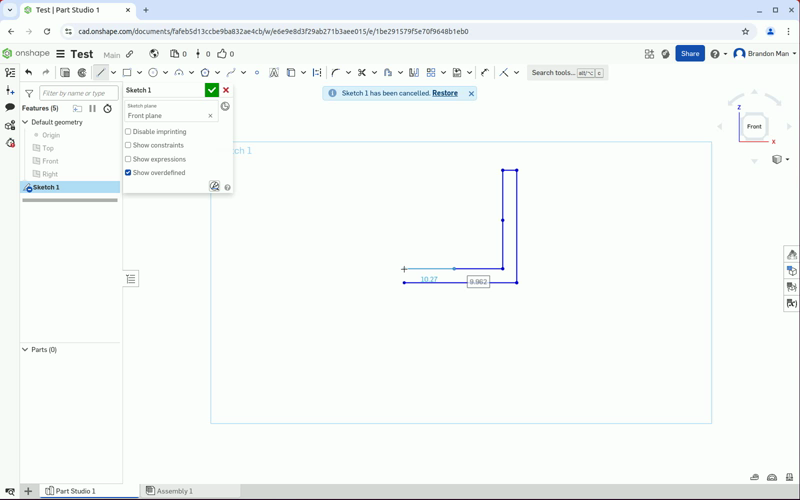
key_up(shift)
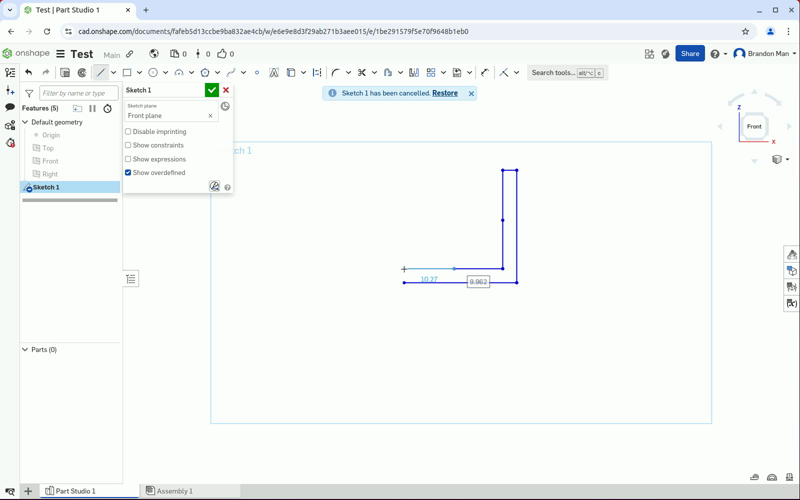
mouse_move(434, 268)
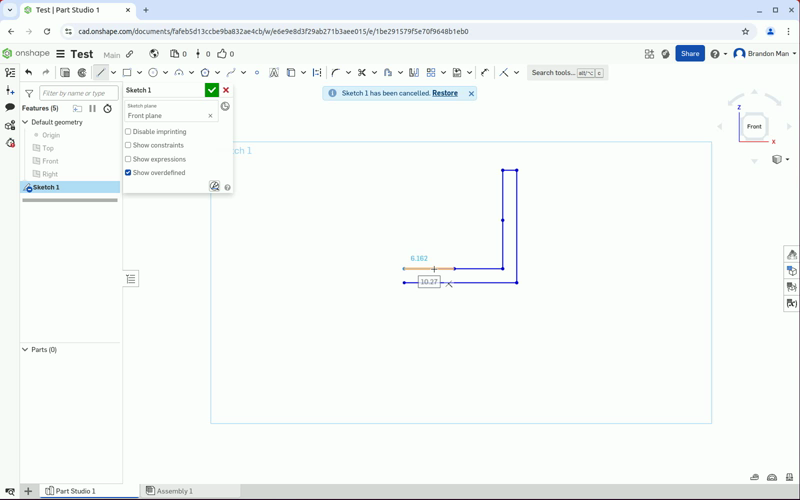
key_down(shift)
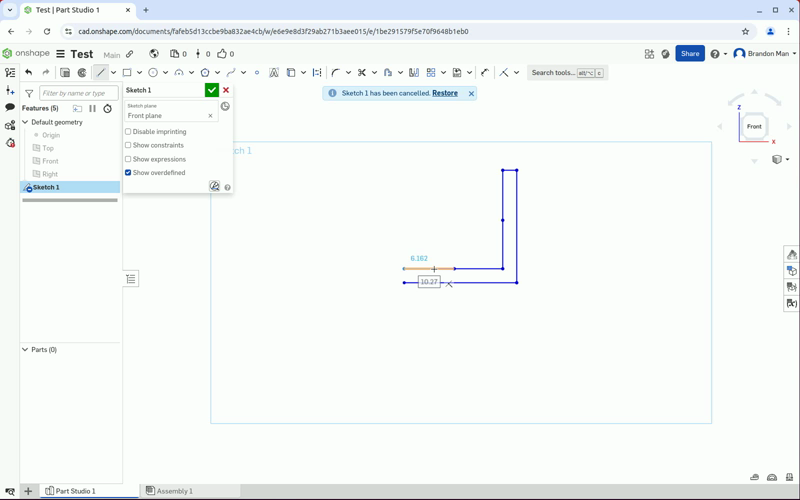
mouse_move(404, 282)
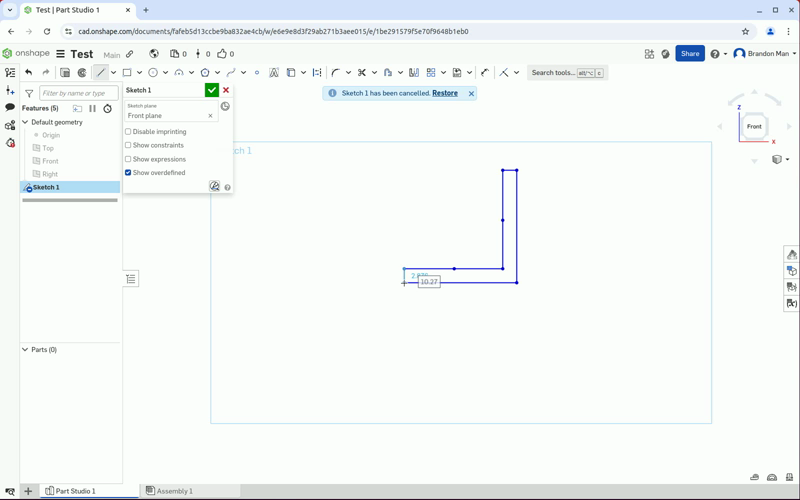
key_up(shift)
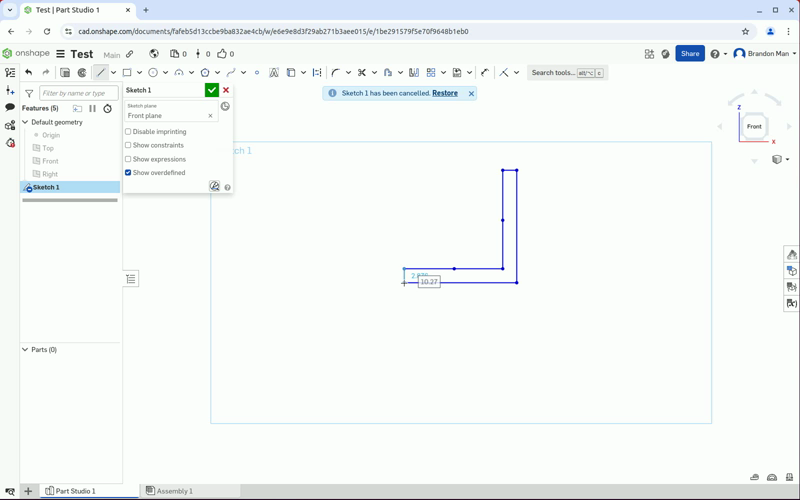
click(404, 282)
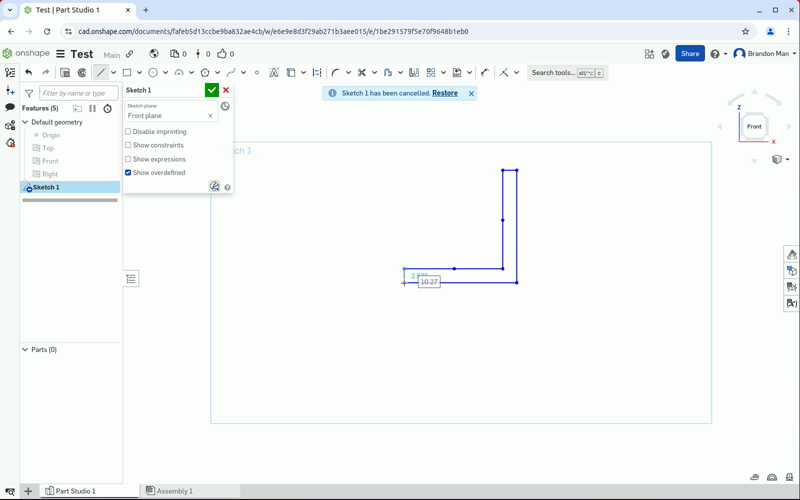
key(esc)
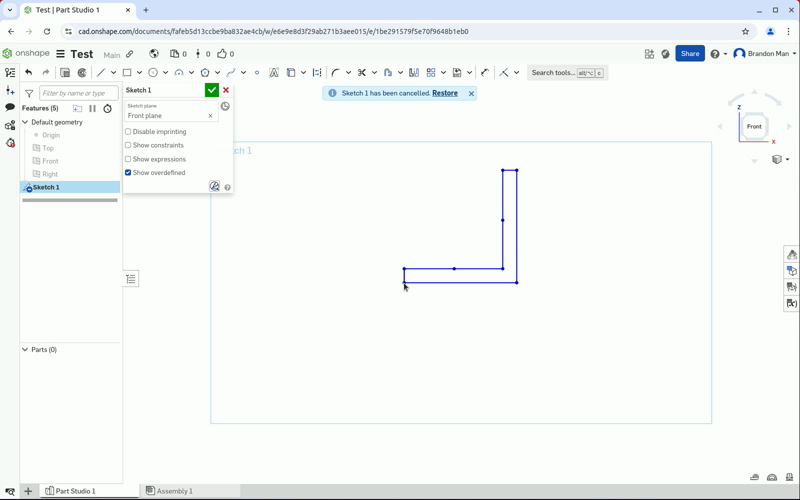
mouse_move(436, 271)
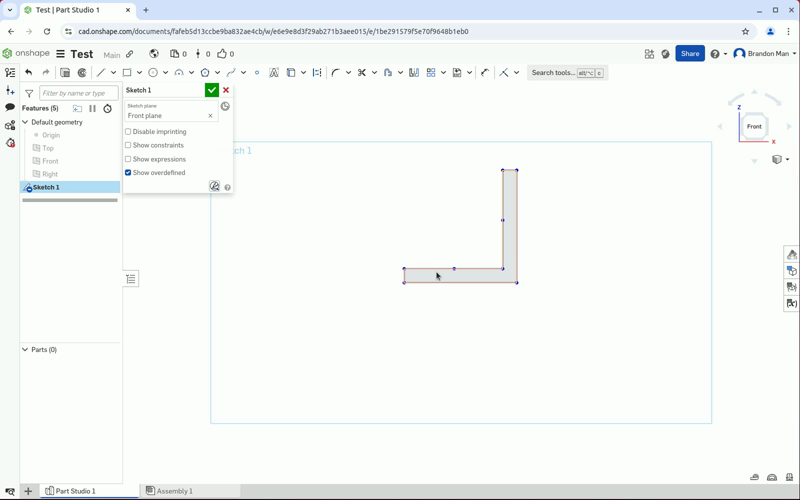
click(436, 271)
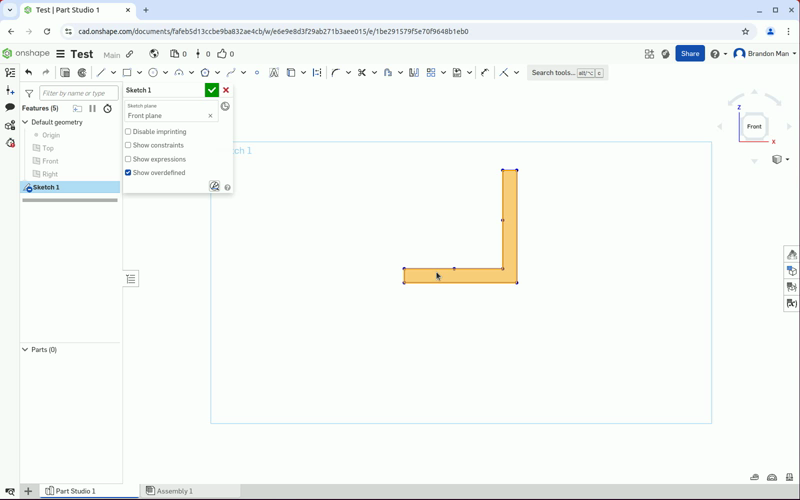
mouse_move(73, 352)
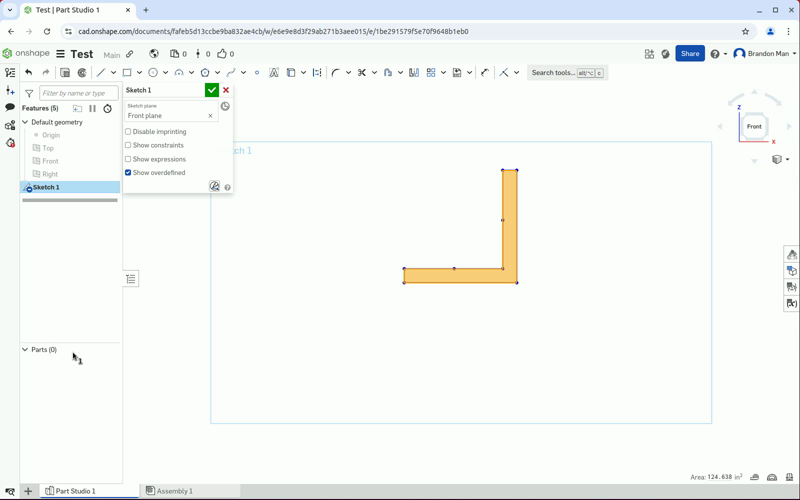
key(shift+y)
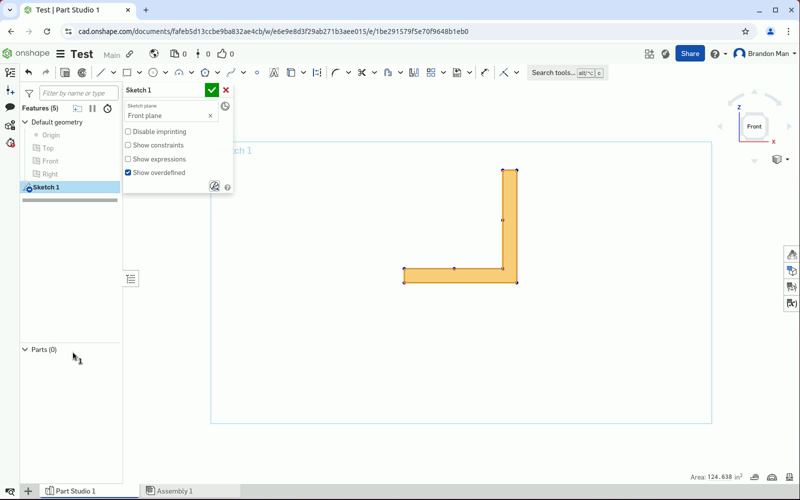
key(shift+e)
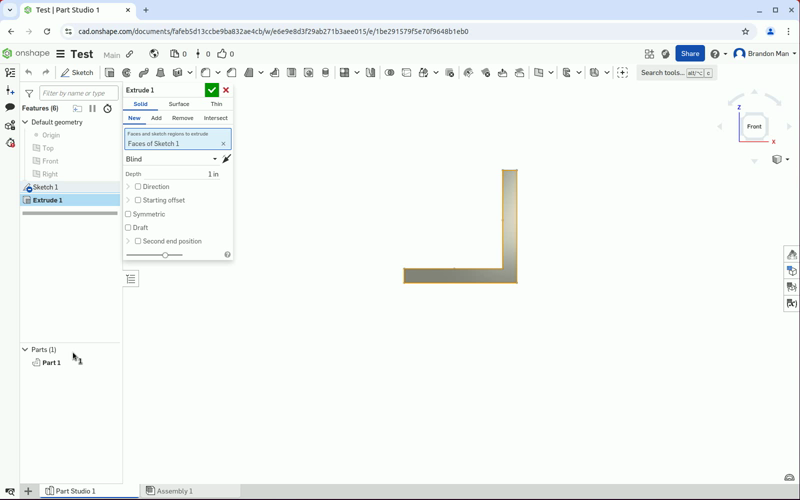
mouse_move(143, 106)
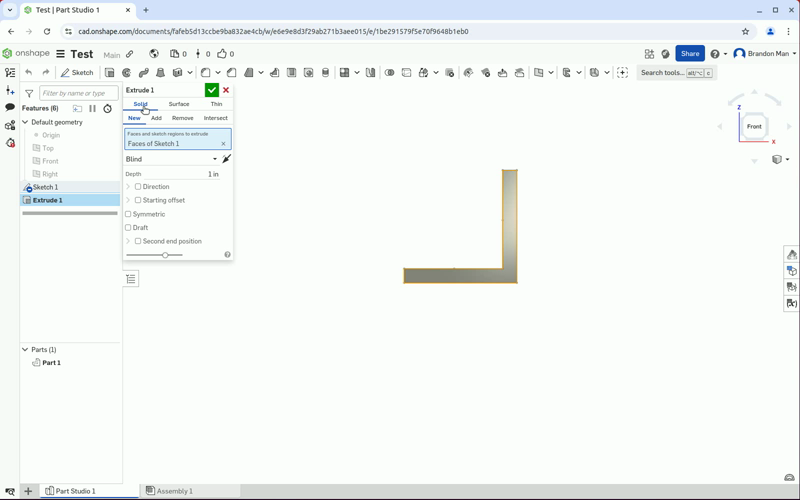
click(143, 106)
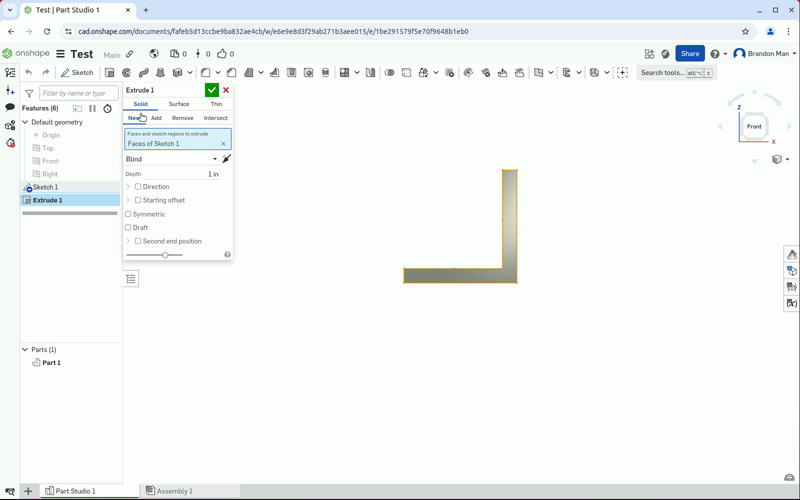
mouse_move(137, 120)
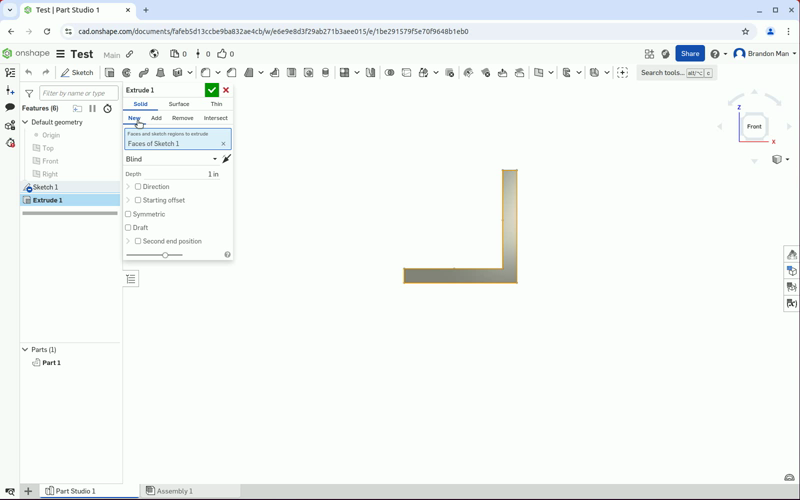
click(137, 120)
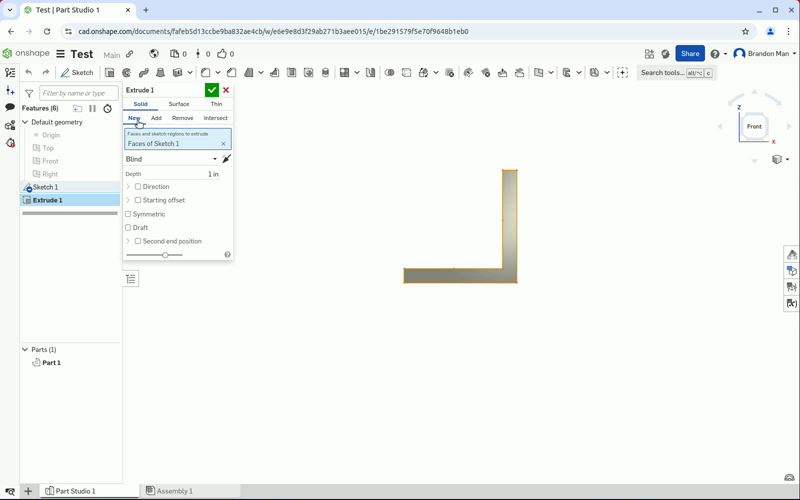
key(tab, 4)
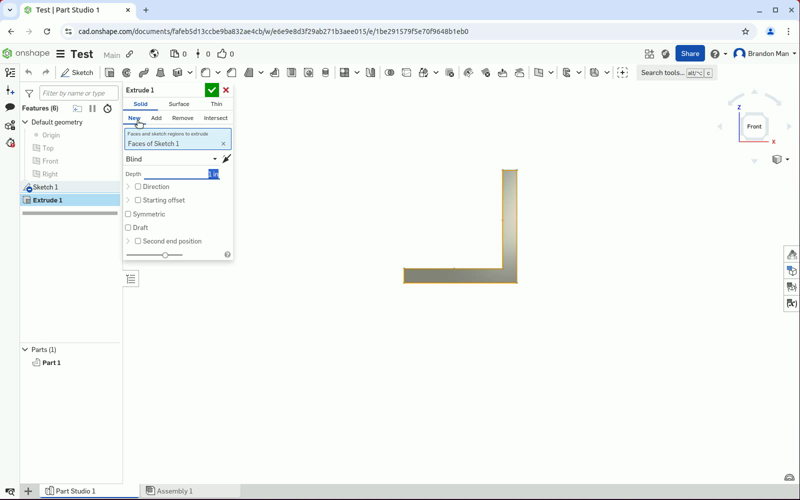
text(-14.443)
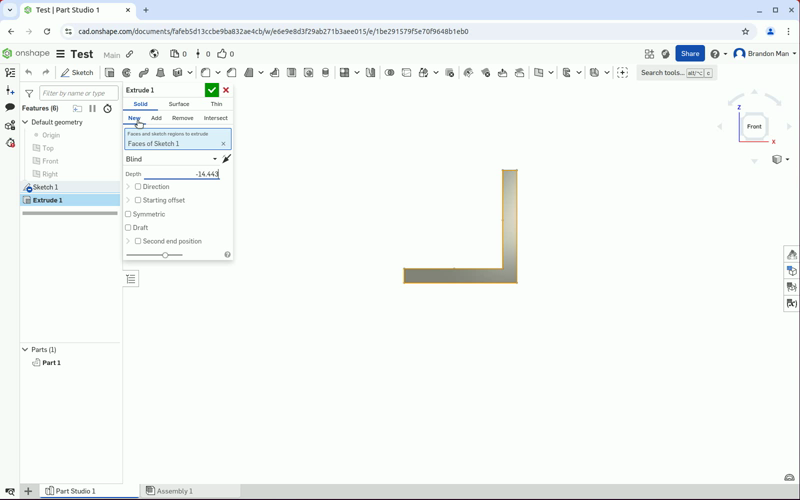
key(enter)
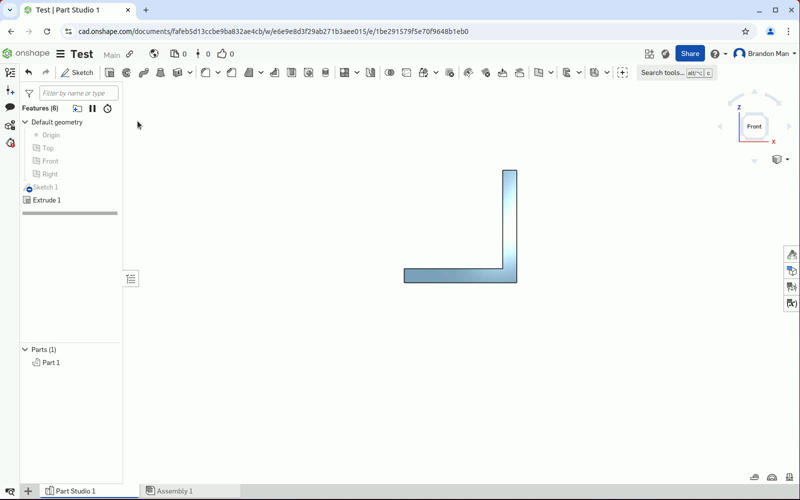
key(shift+h)
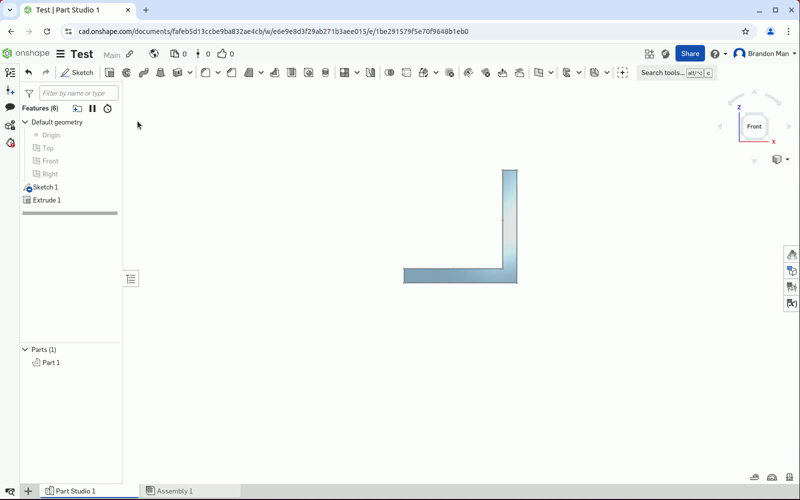
key(shift+h)
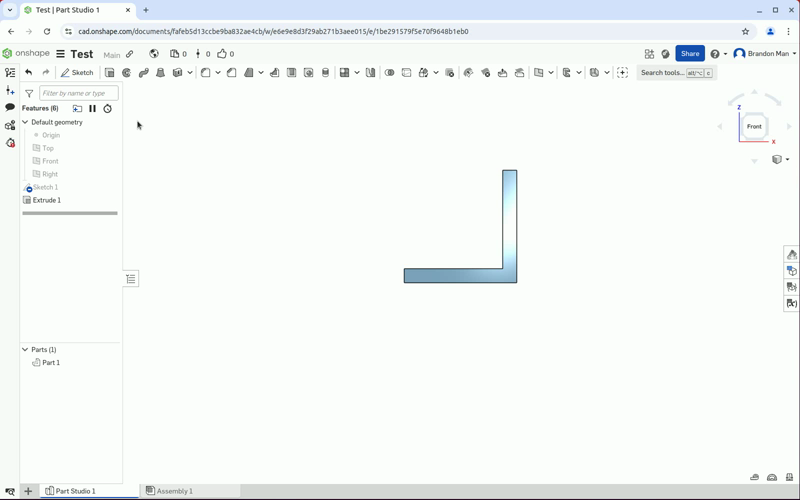
mouse_move(73, 189)
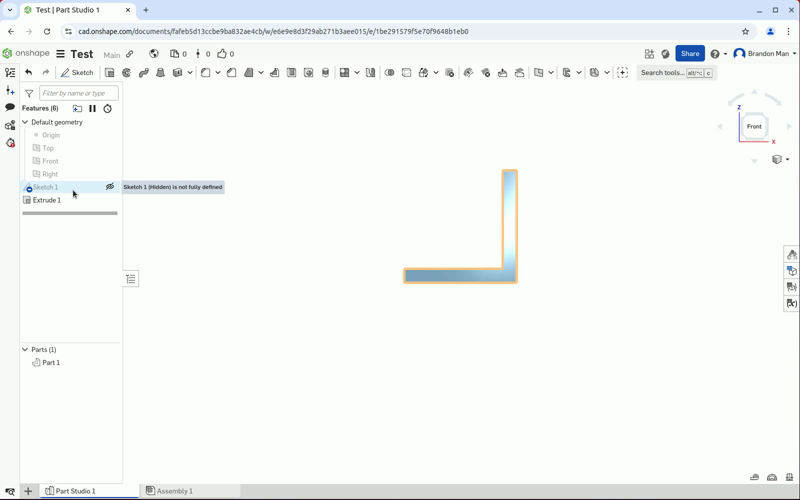
click(73, 189)
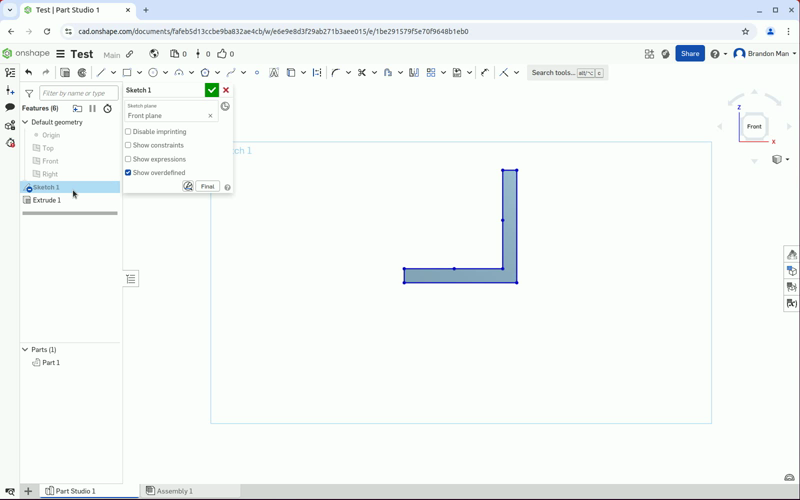
mouse_move(229, 92)
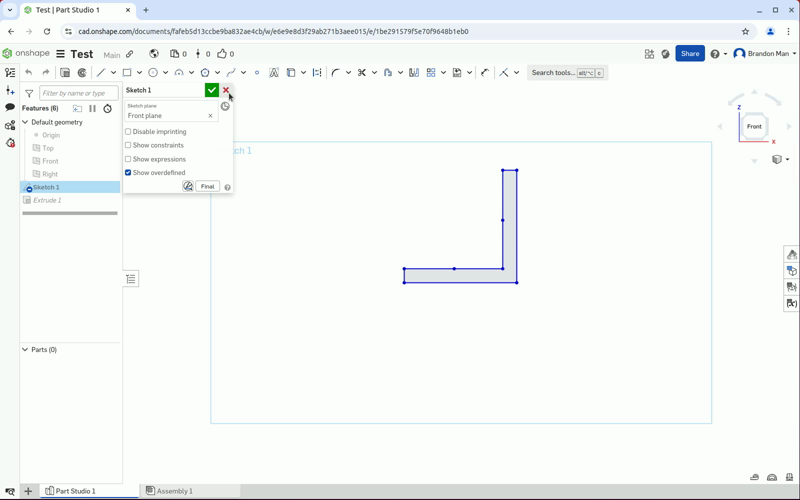
click(229, 92)
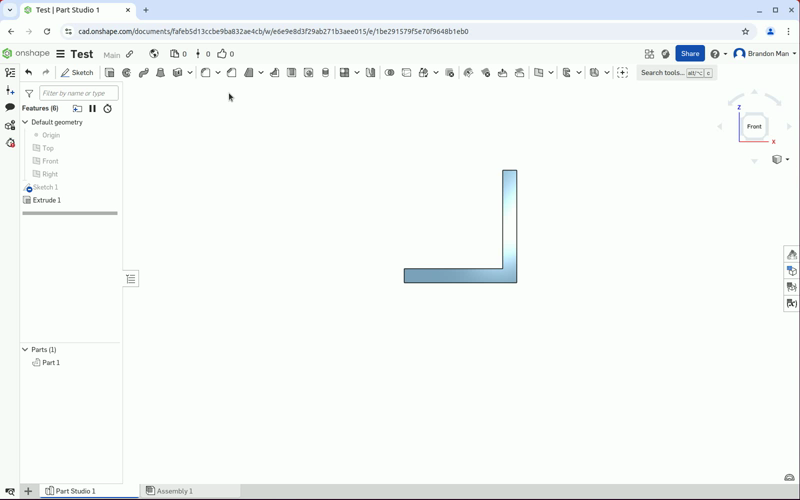
mouse_move(73, 352)
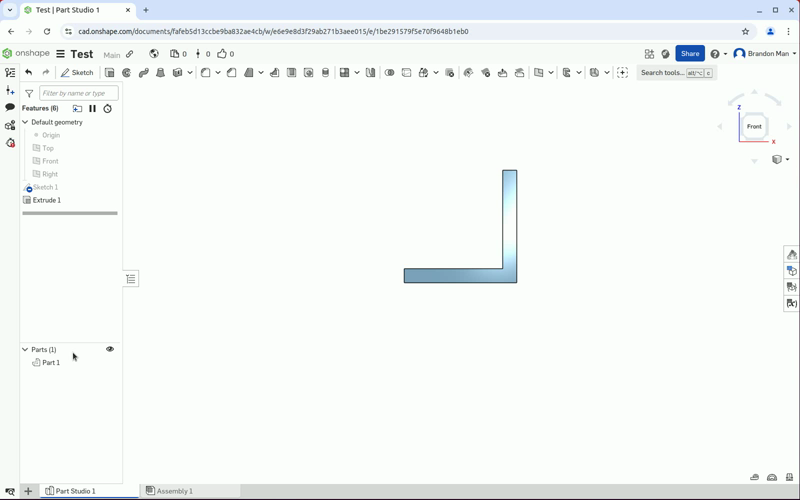
key(y)
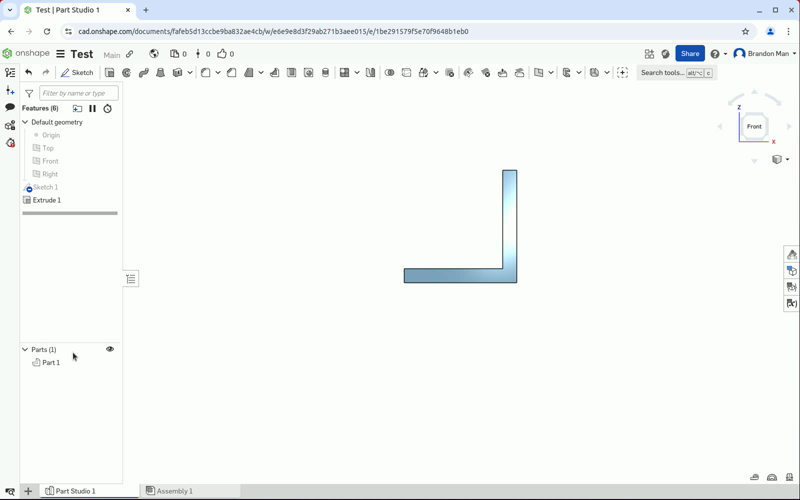
key(shift+p)
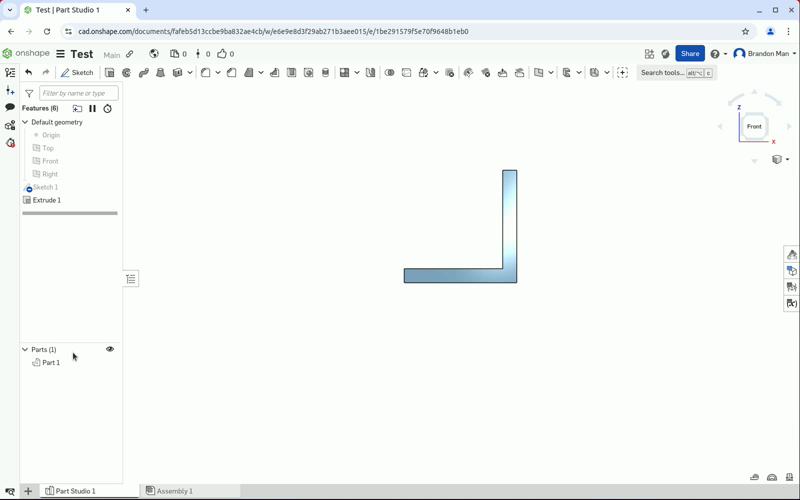
key(space)
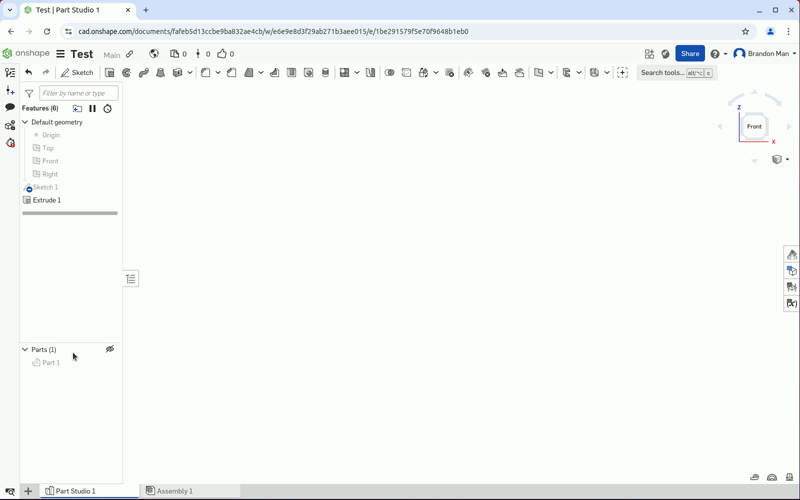
key_down(shift)
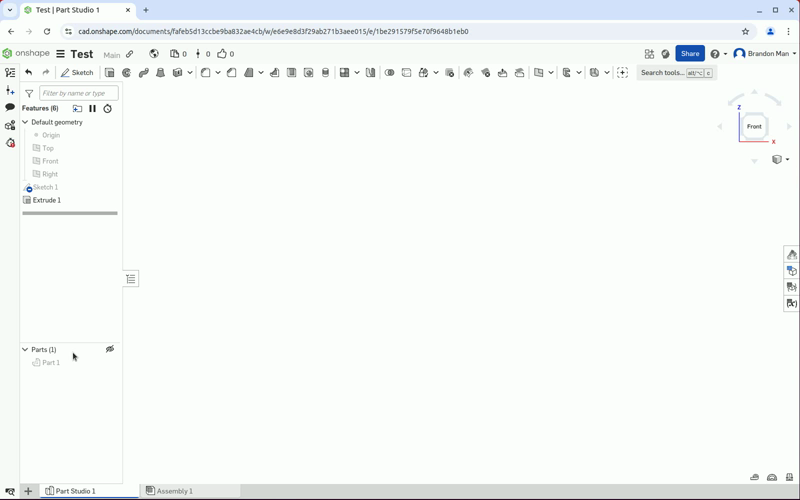
key(left)
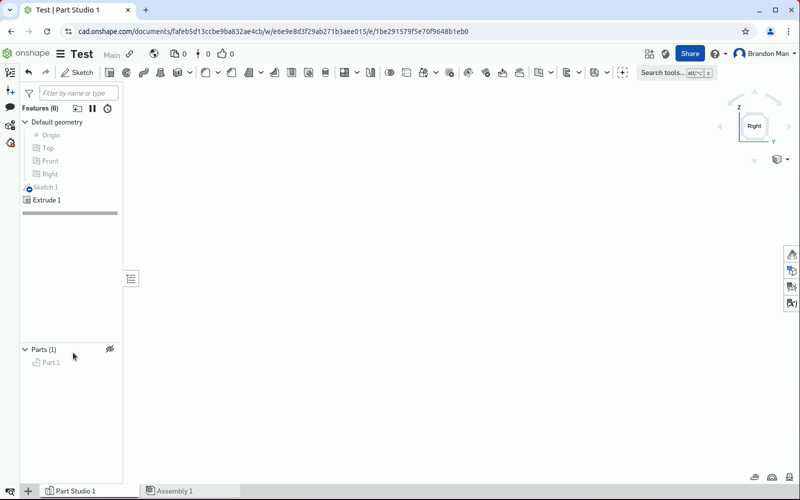
key_up(shift)
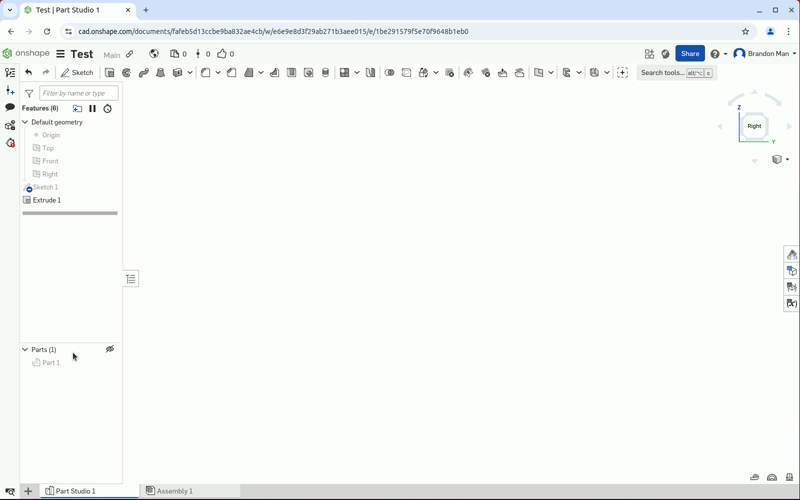
mouse_move(73, 352)
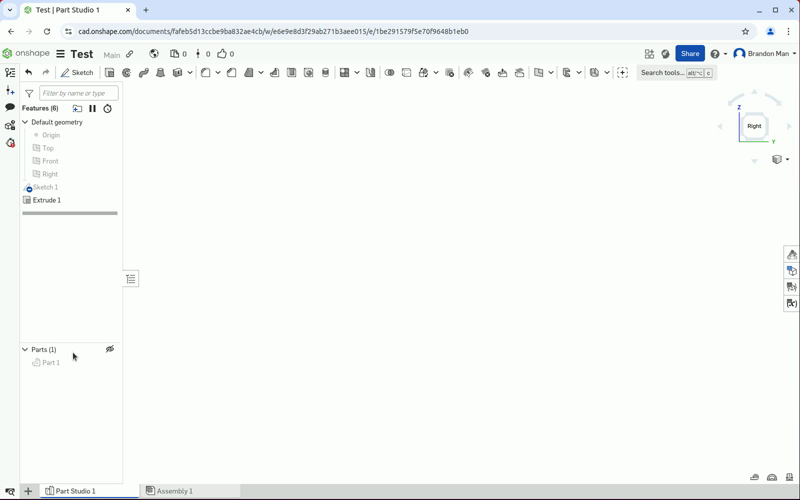
key(shift+y)
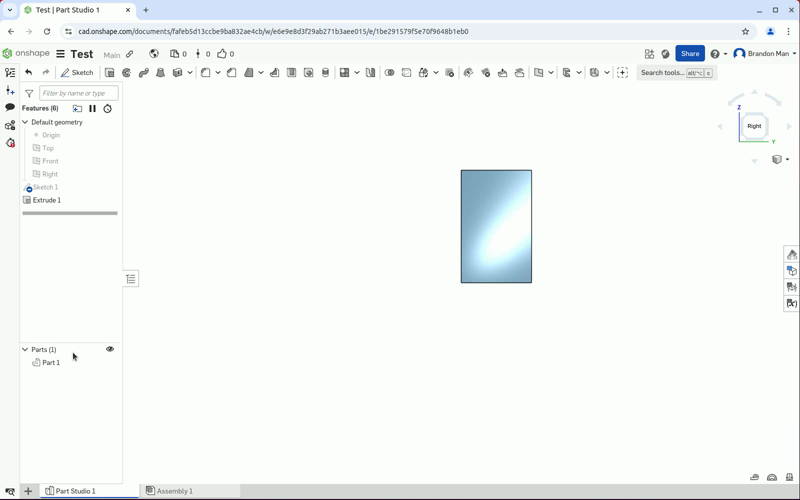
mouse_move(541, 75)
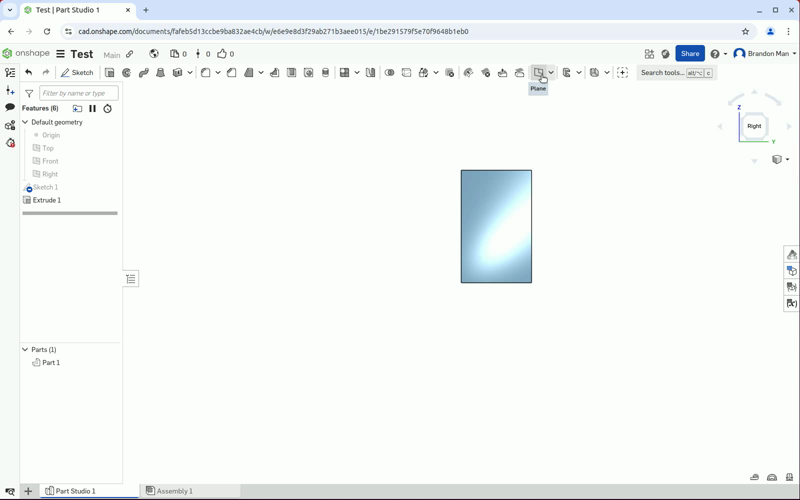
click(541, 75)
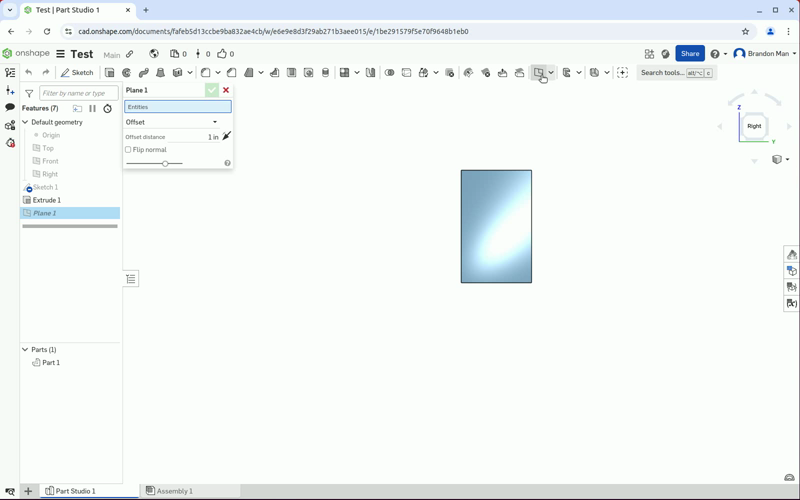
mouse_move(73, 176)
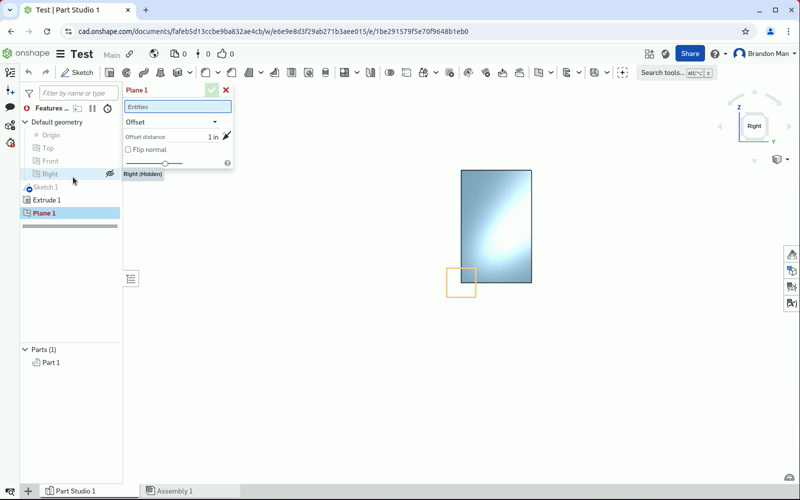
click(73, 176)
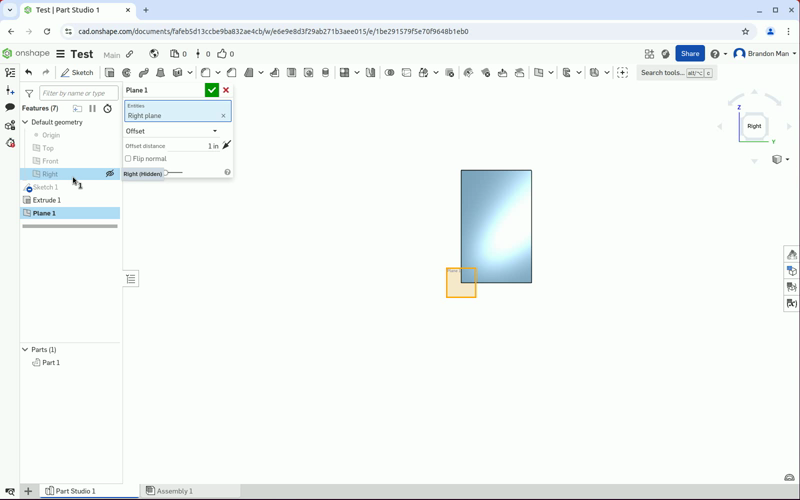
key(tab, 2)
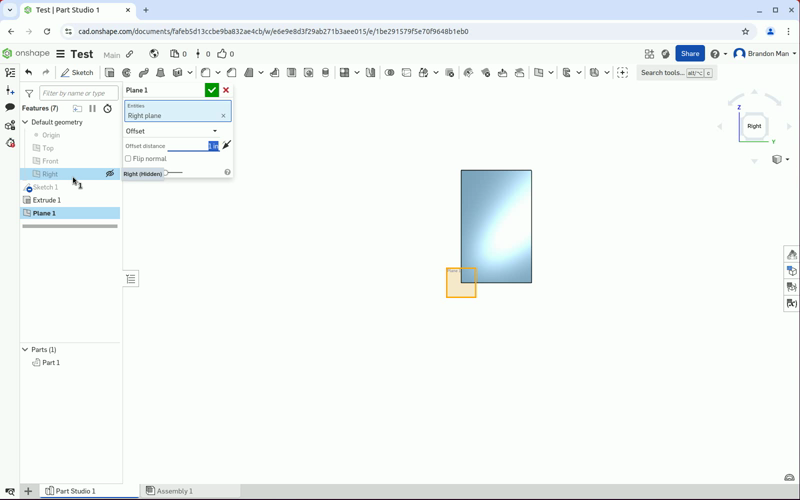
text(11.554)
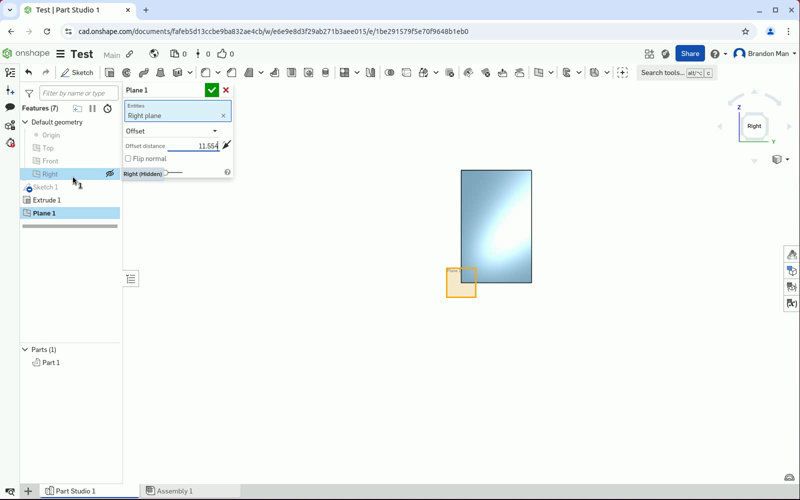
key(enter, 2)
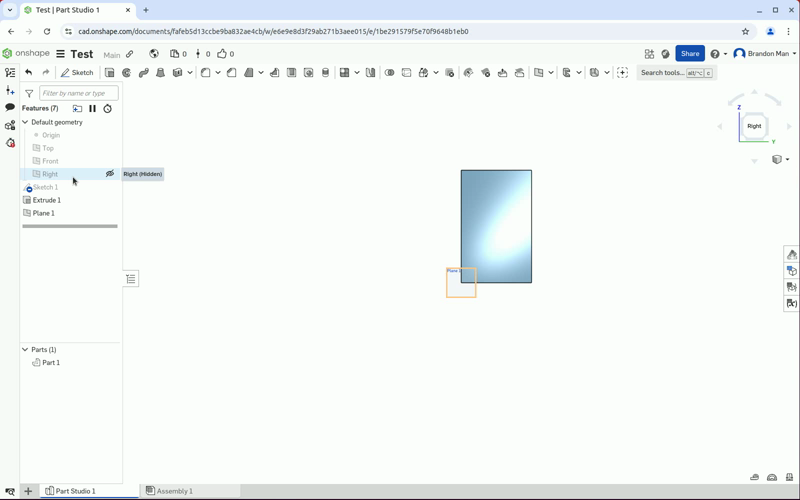
key(shift+s)
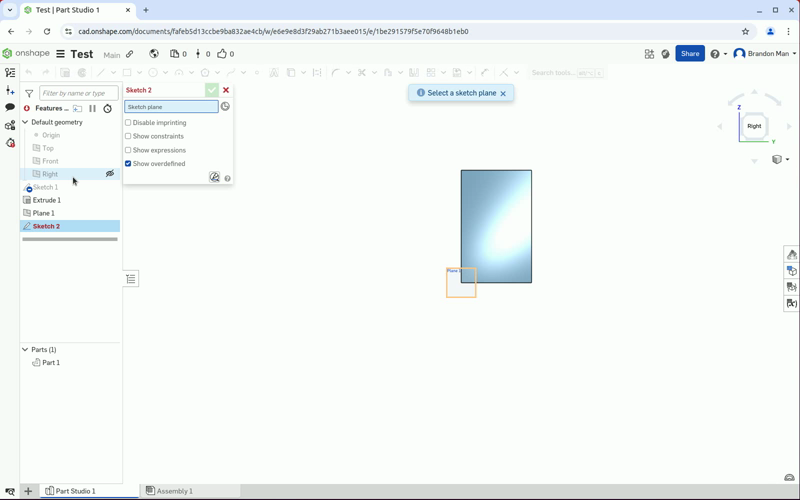
mouse_move(73, 215)
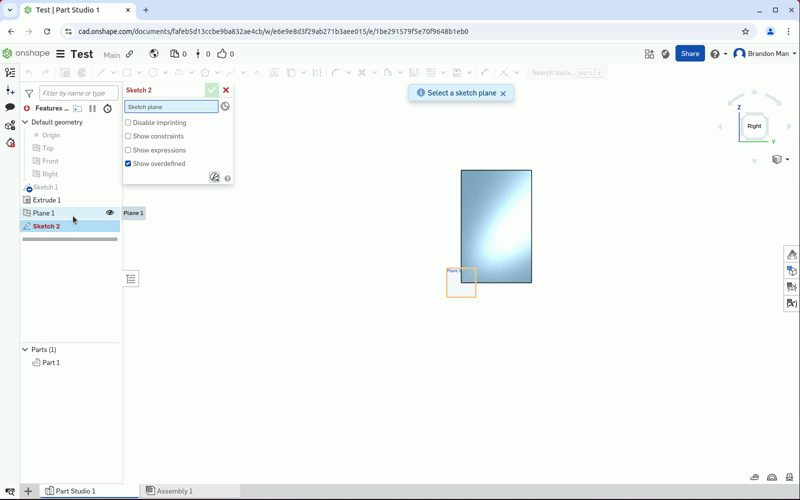
click(73, 215)
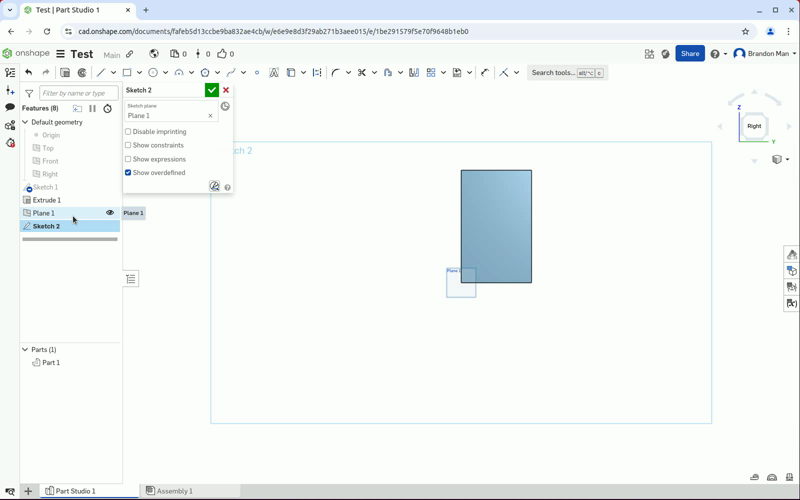
mouse_move(73, 352)
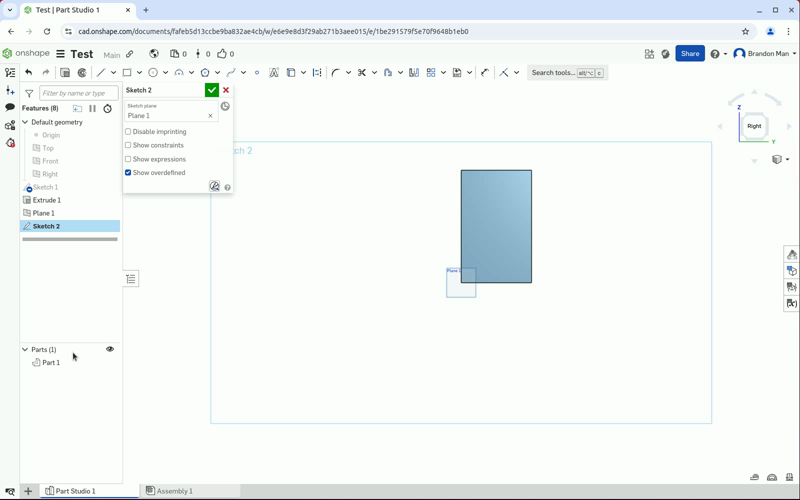
key(y)
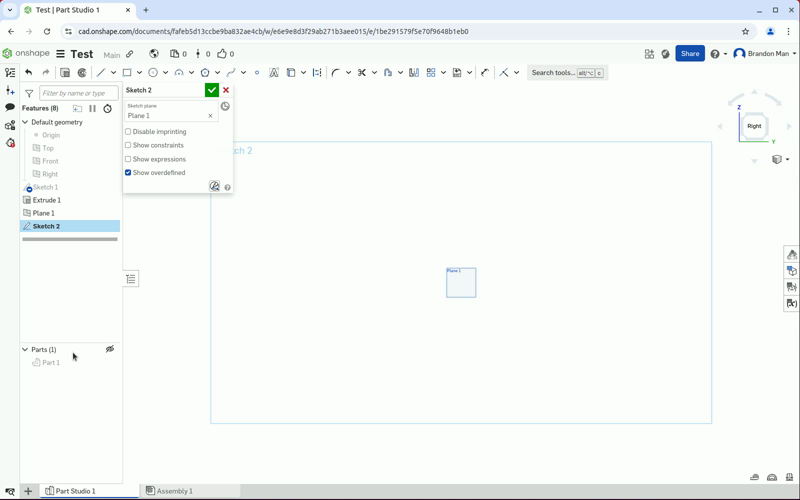
key(c)
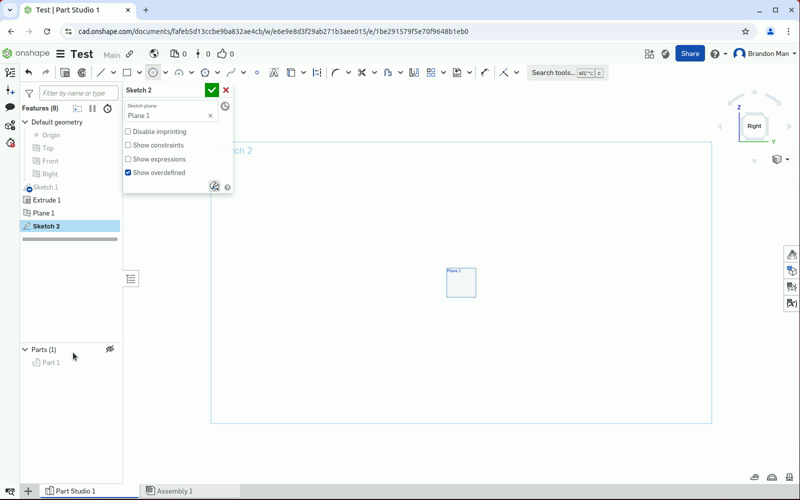
key_down(shift)
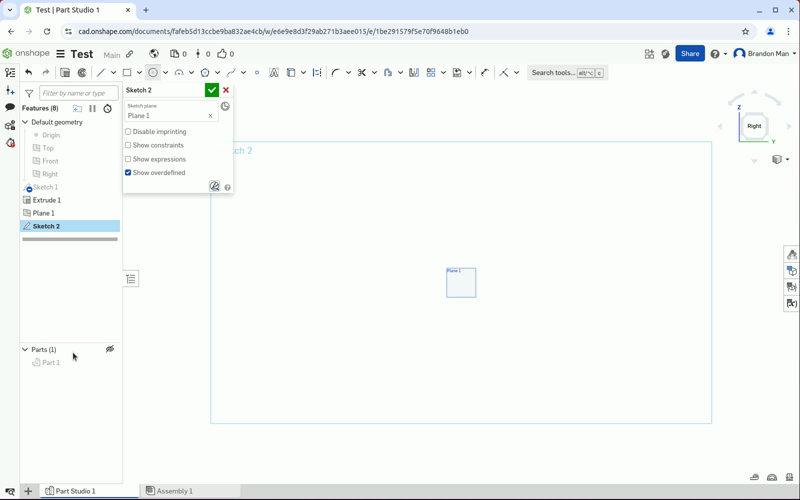
mouse_move(486, 190)
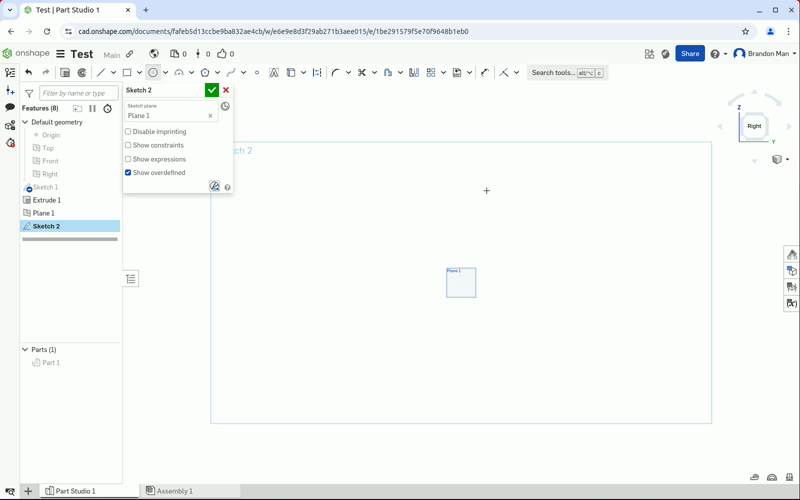
click(486, 190)
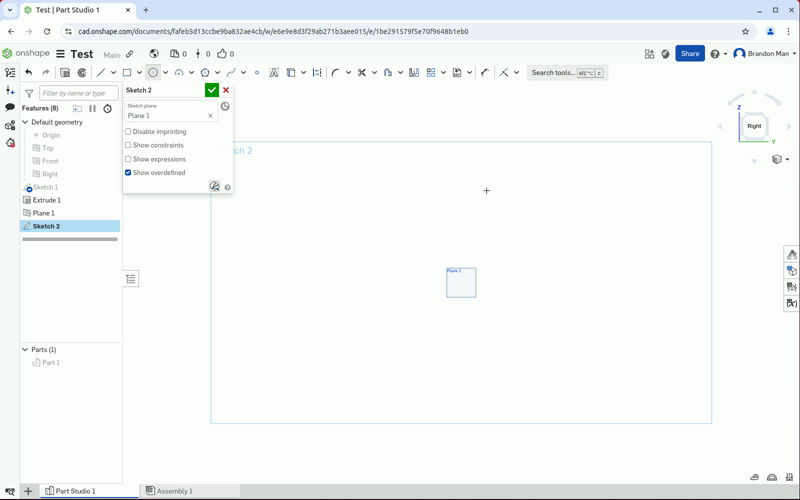
key_up(shift)
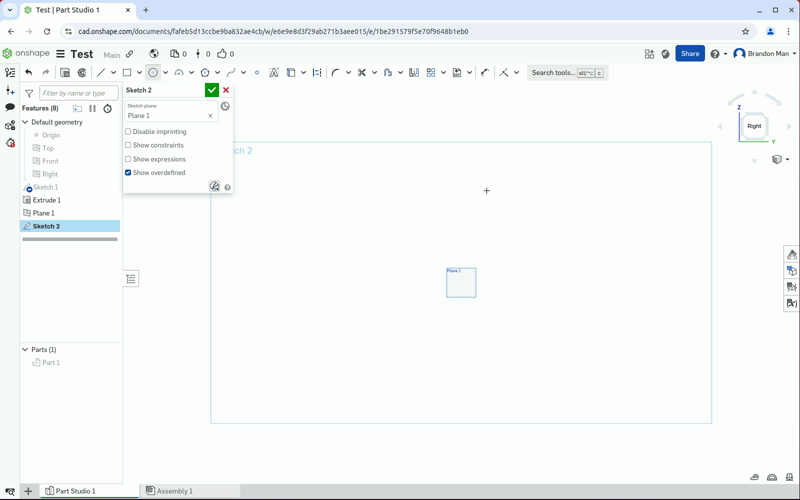
mouse_move(495, 190)
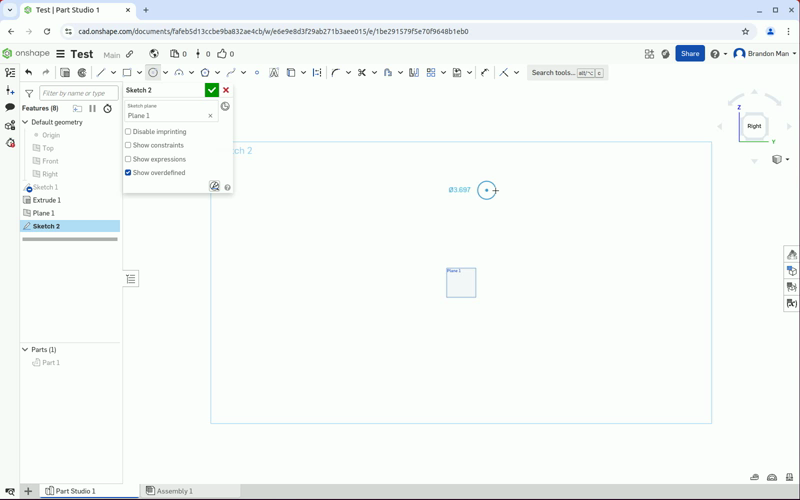
click(495, 190)
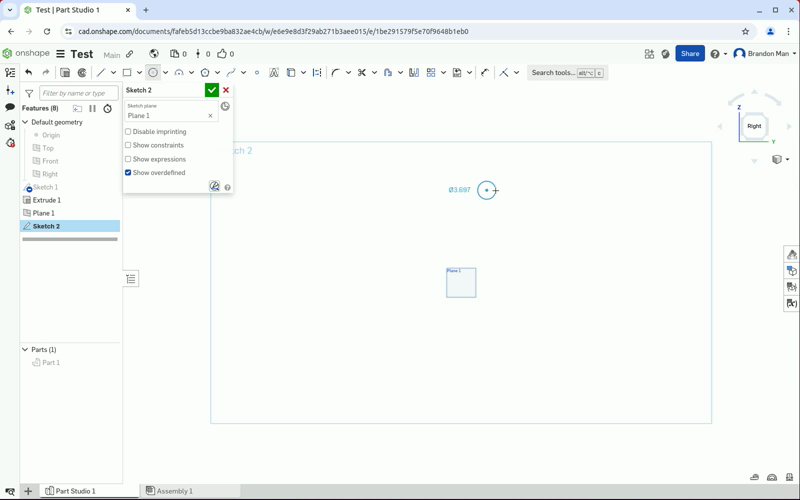
key(esc)
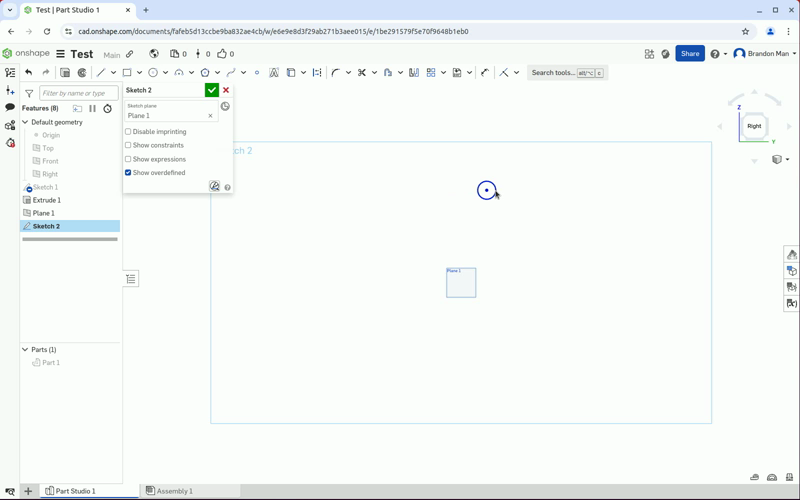
mouse_move(485, 181)
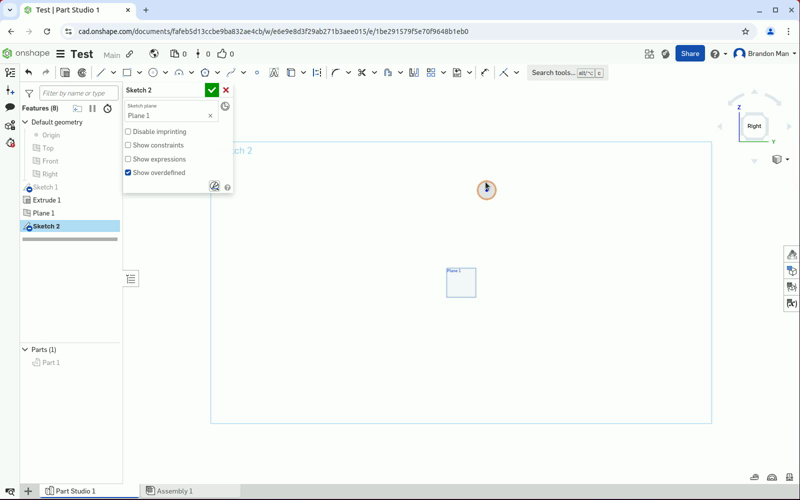
scroll(6)
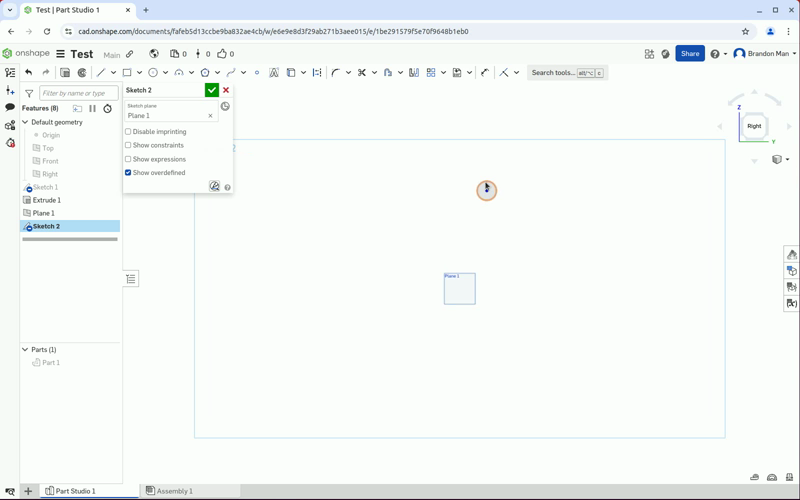
scroll(6)
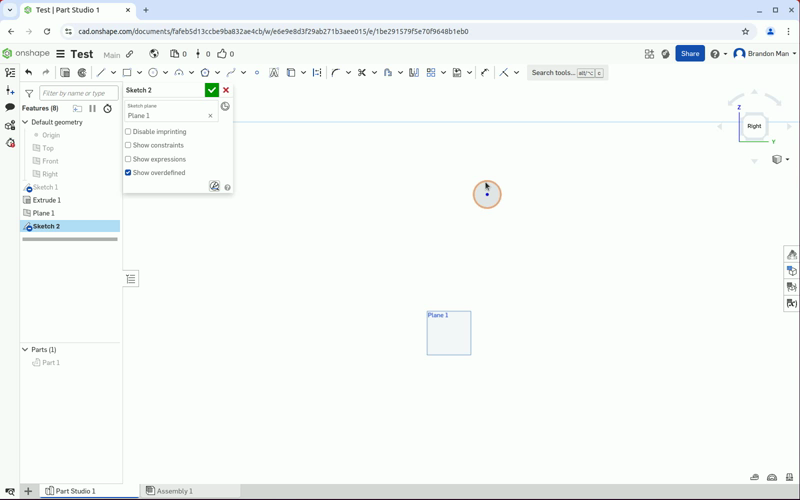
scroll(6)
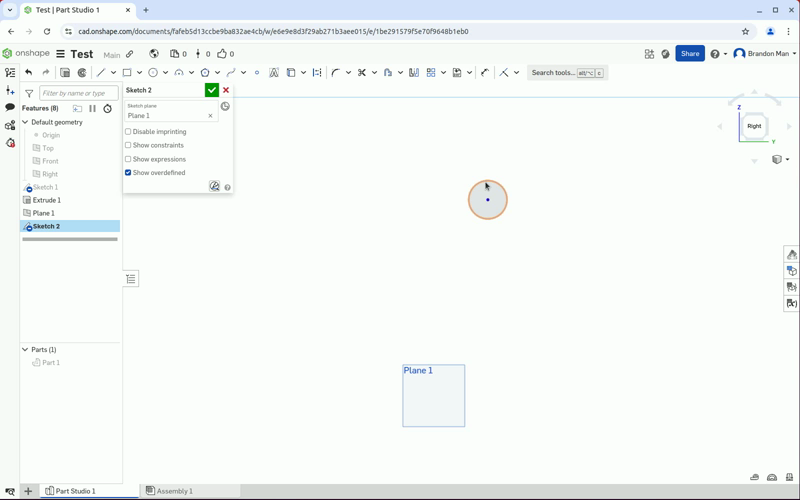
scroll(6)
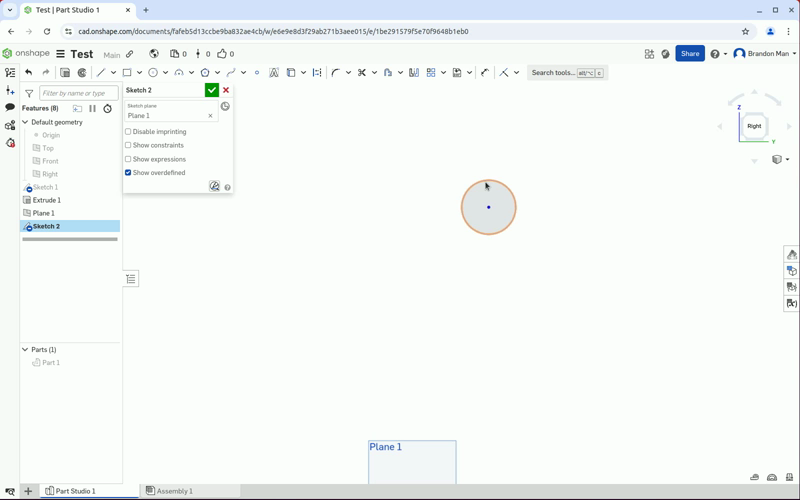
scroll(6)
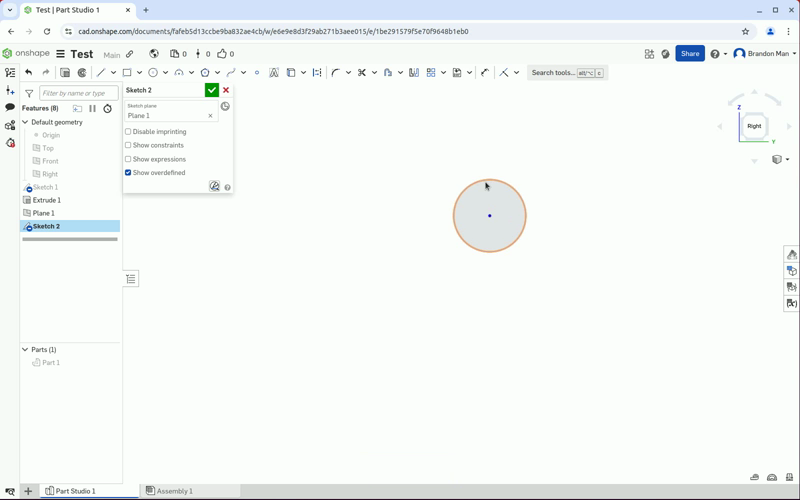
scroll(6)
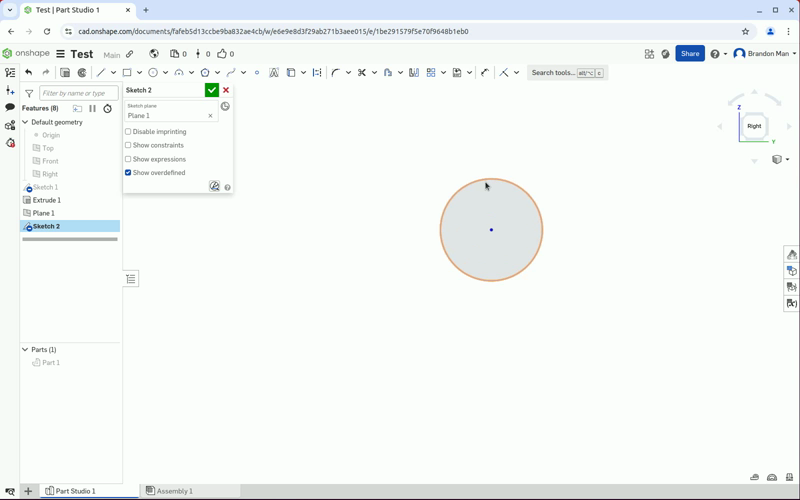
scroll(6)
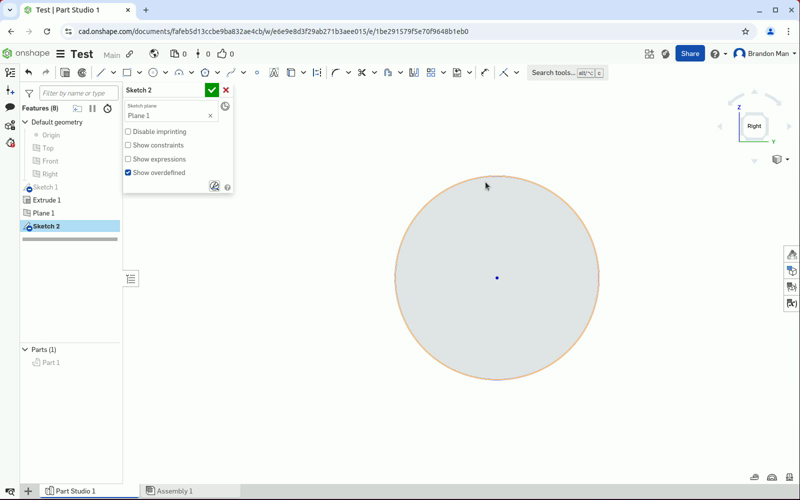
click(485, 181)
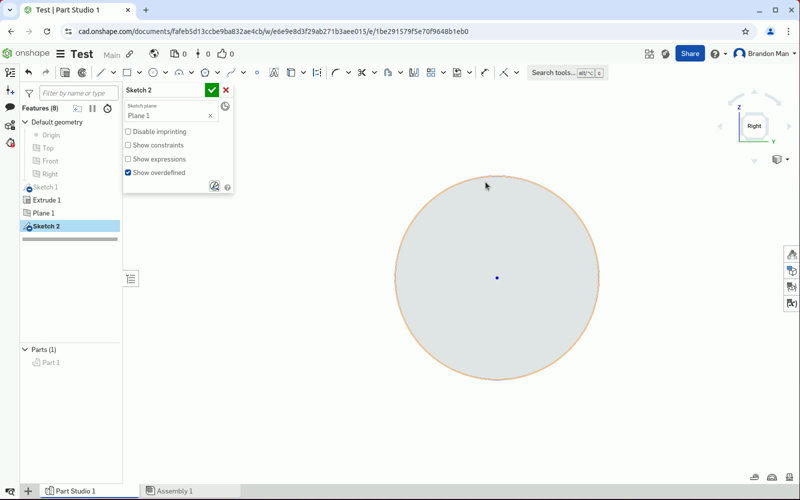
scroll(-6)
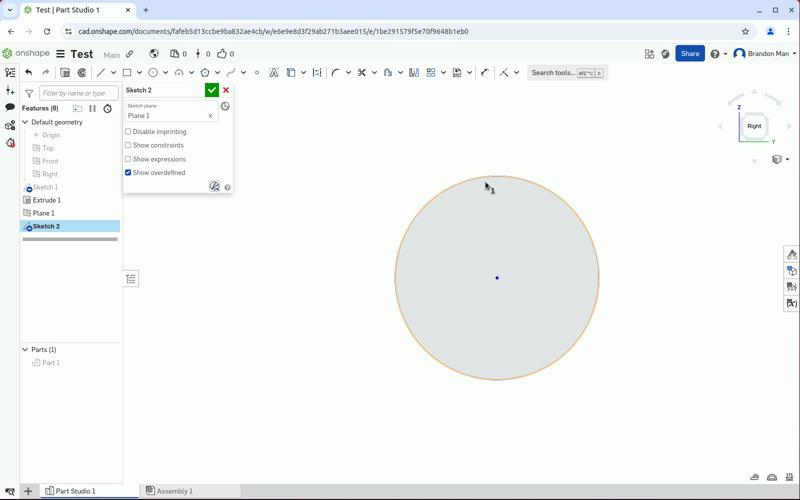
scroll(-6)
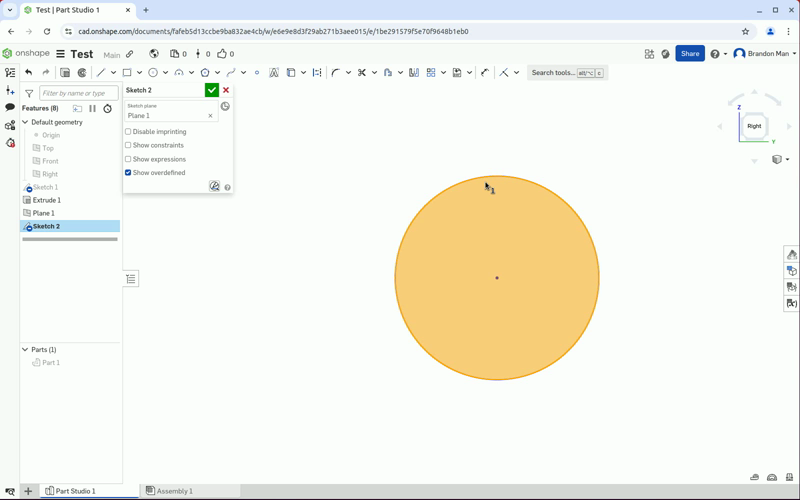
scroll(-6)
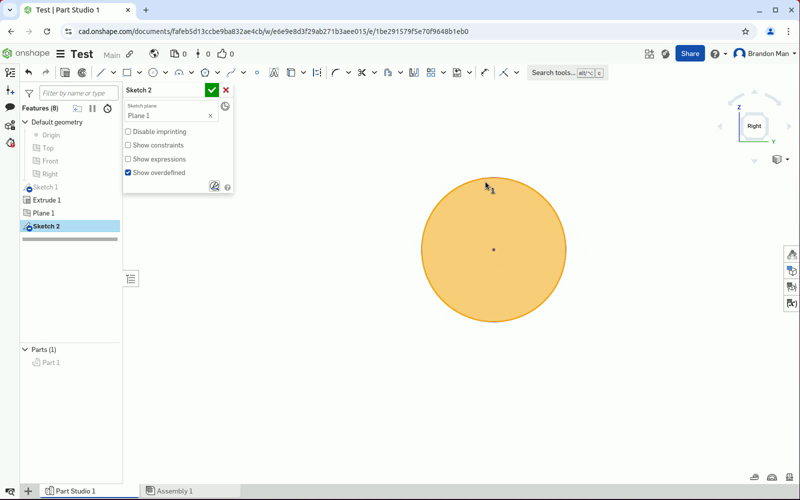
scroll(-6)
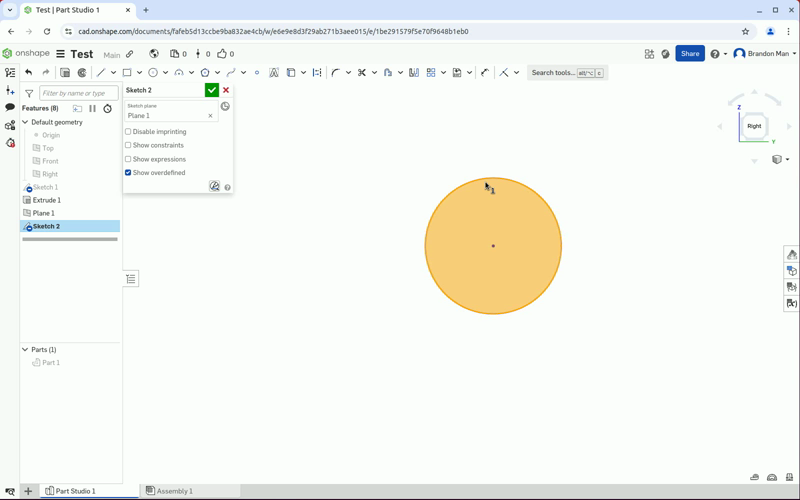
scroll(-6)
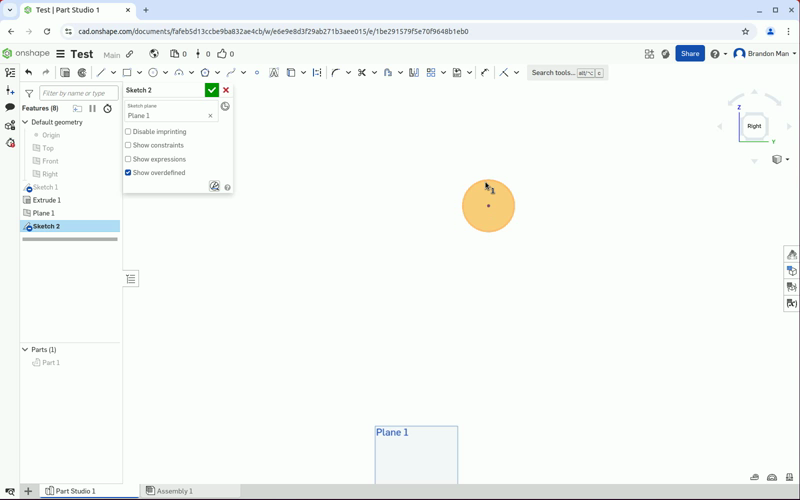
scroll(-6)
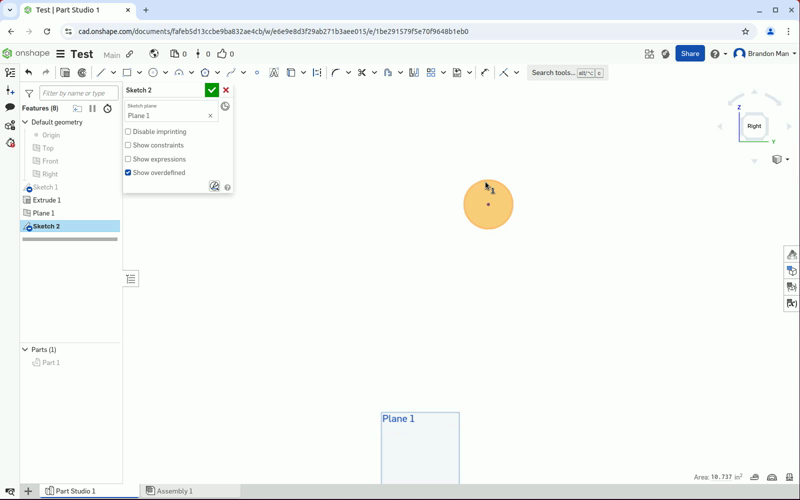
scroll(-6)
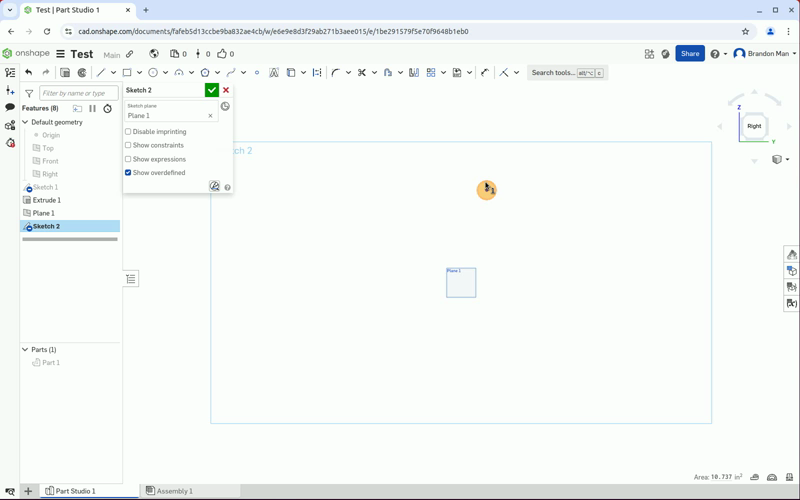
mouse_move(73, 352)
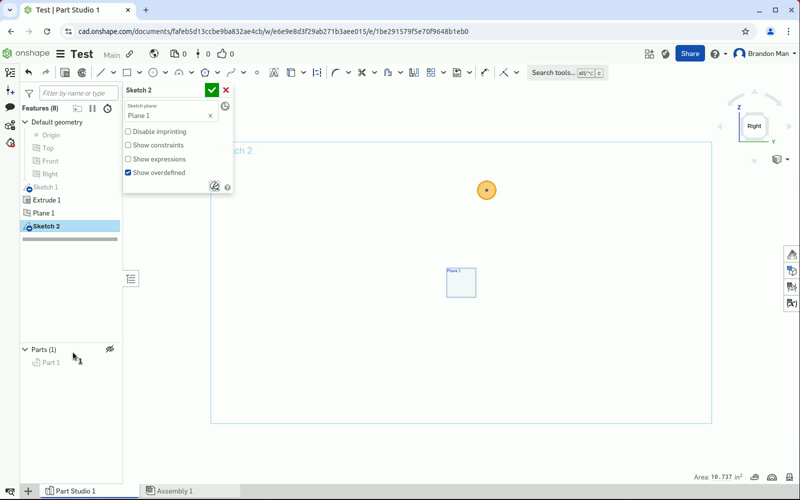
key(shift+y)
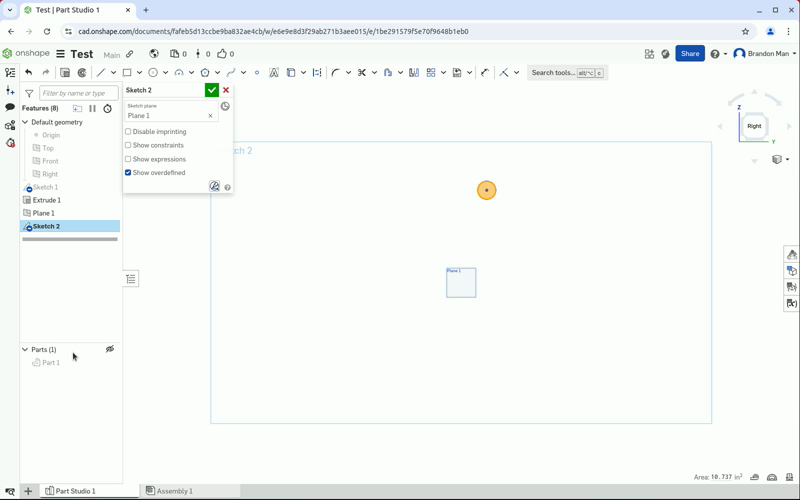
key(shift+e)
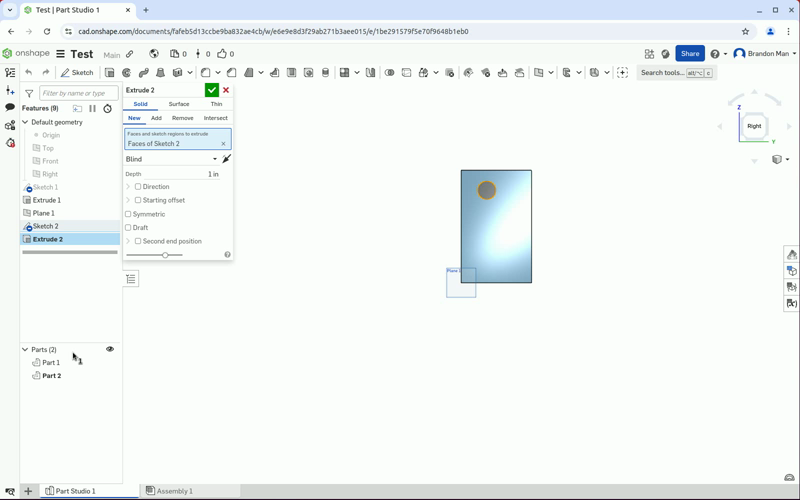
mouse_move(143, 106)
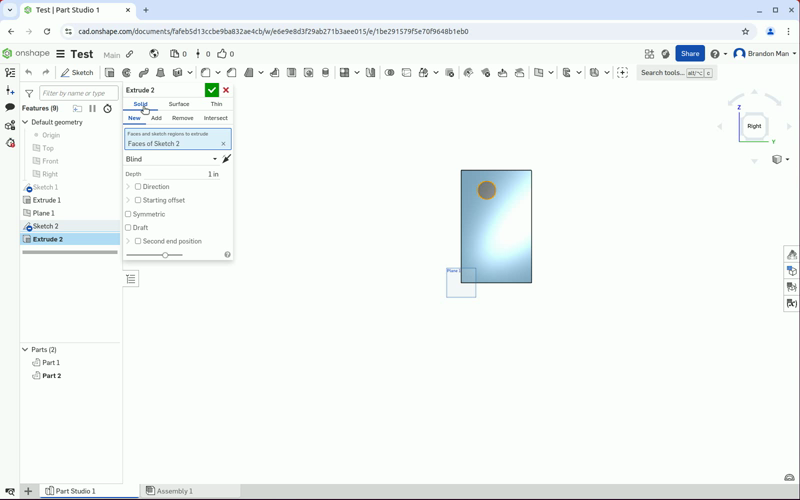
click(143, 106)
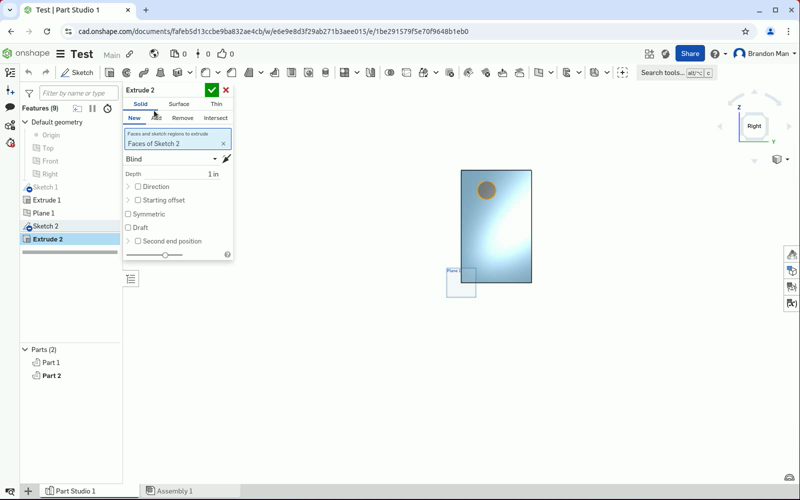
mouse_move(186, 120)
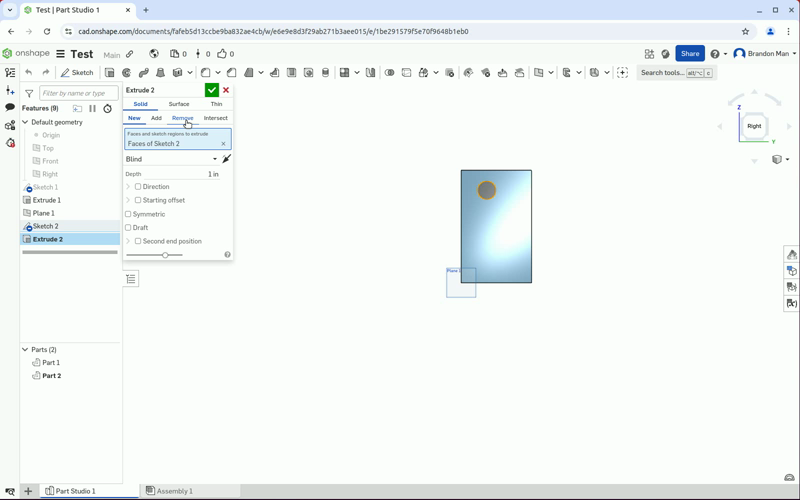
click(186, 120)
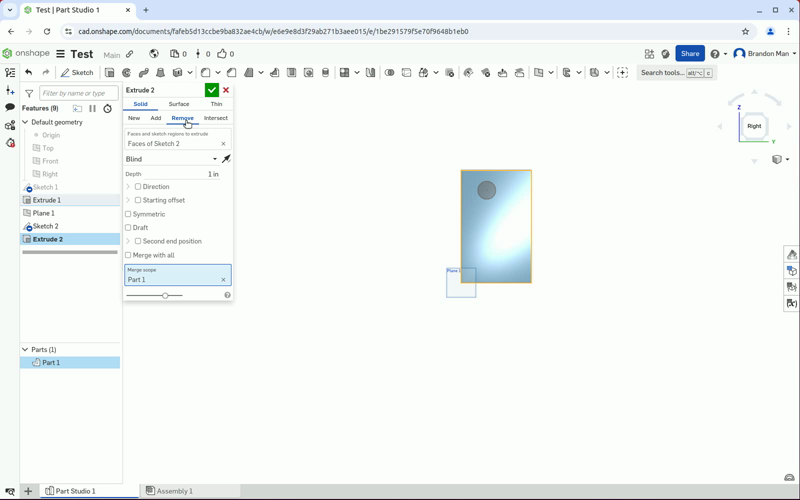
key(tab, 4)
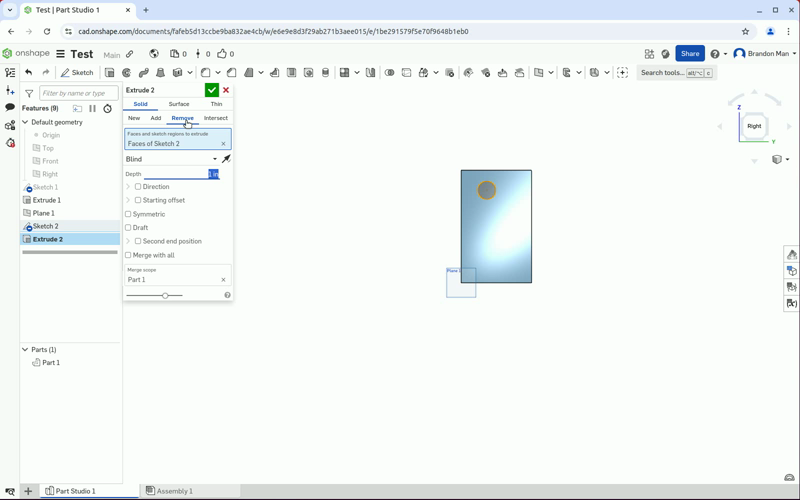
text(23.108)
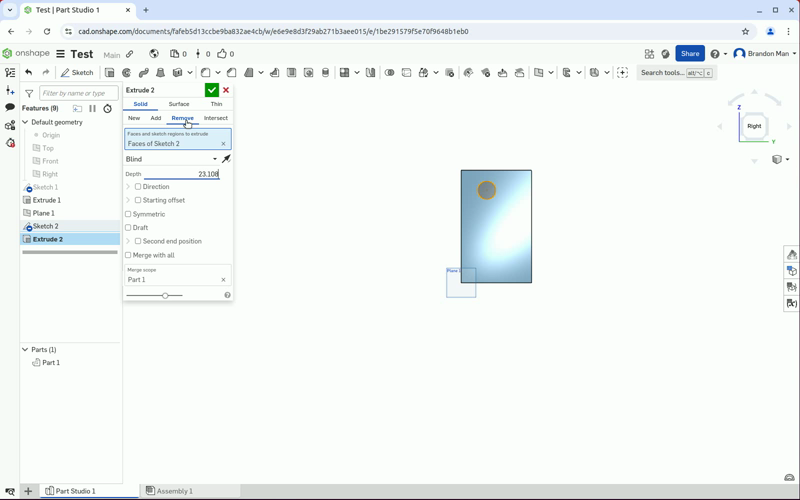
key(tab, 6)
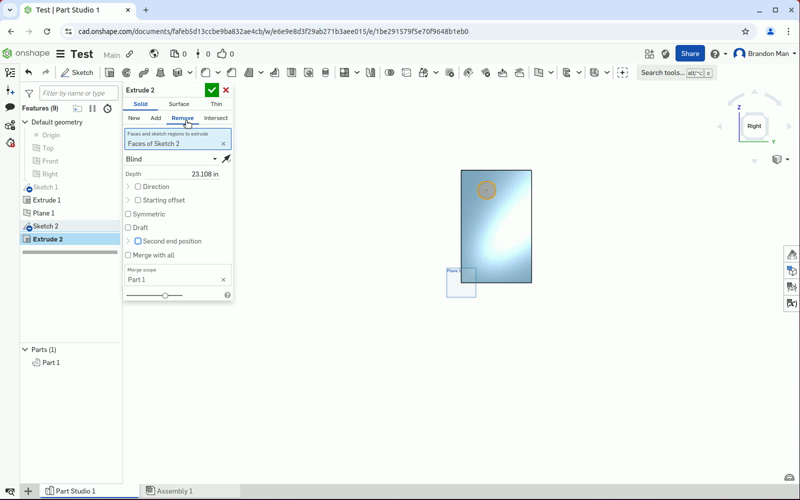
key(space)
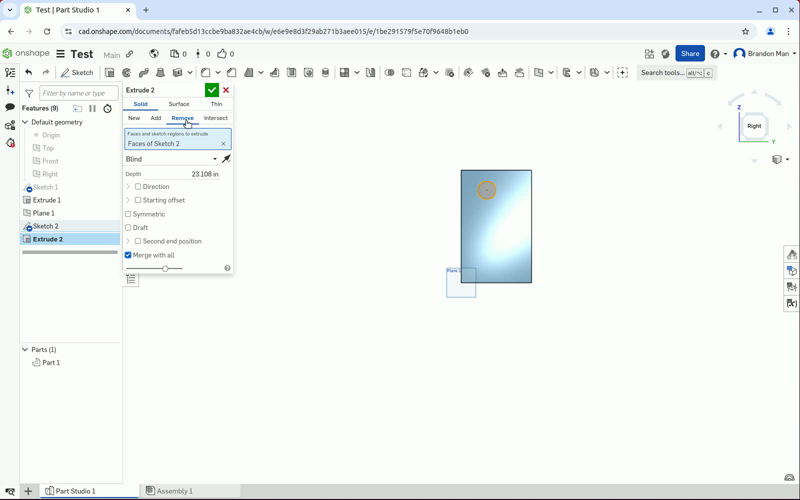
key(enter)
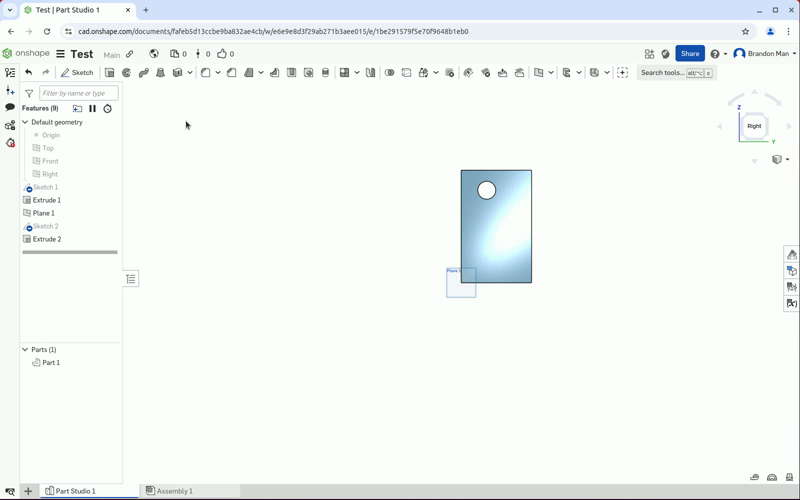
key(shift+h)
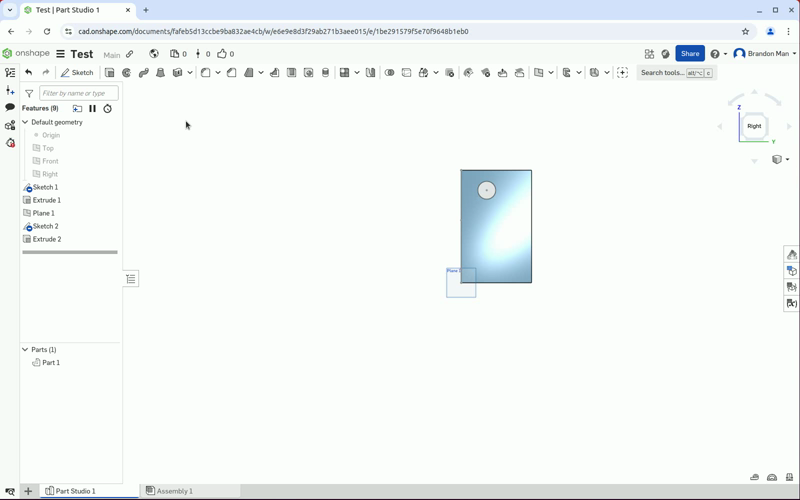
key(shift+h)
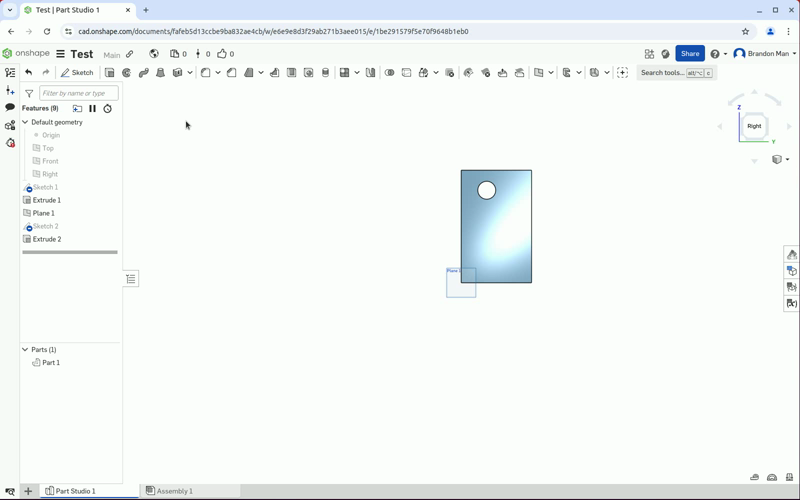
mouse_move(73, 189)
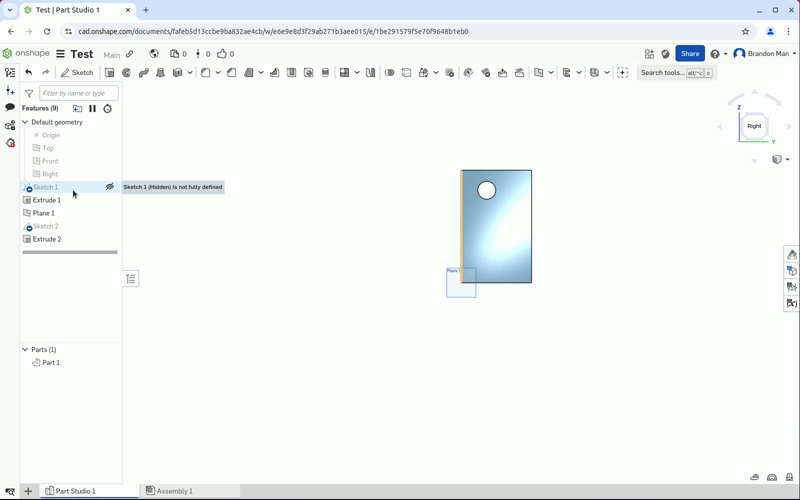
click(73, 189)
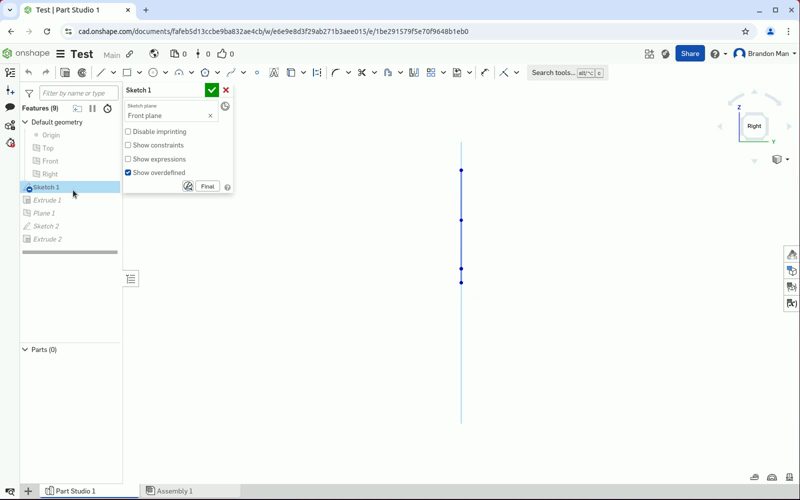
mouse_move(229, 92)
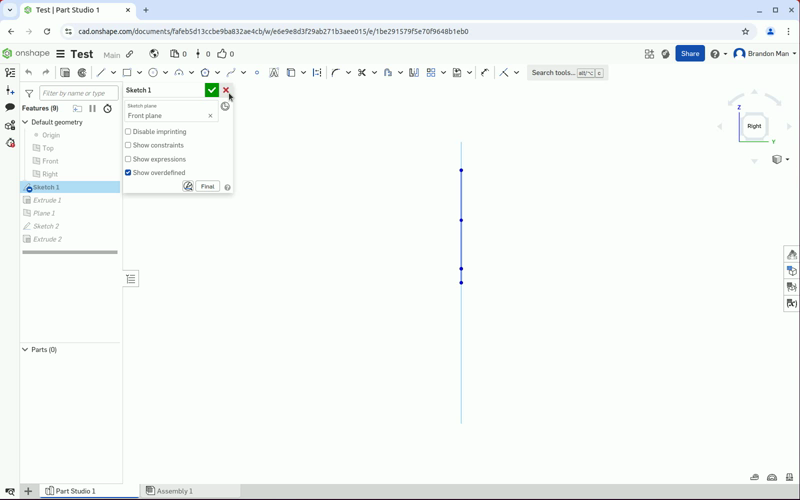
click(229, 92)
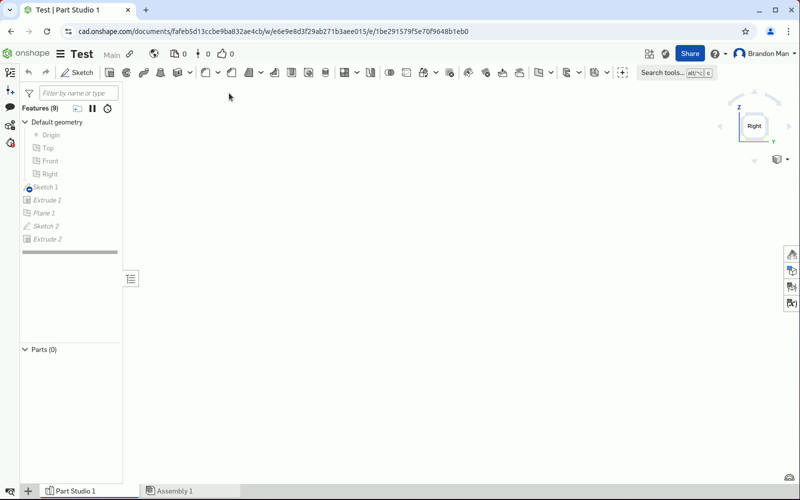
key(shift+s)
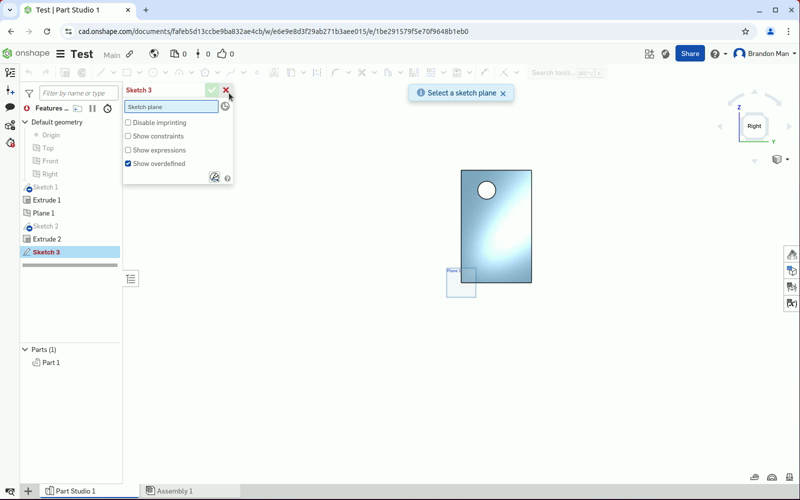
mouse_move(73, 215)
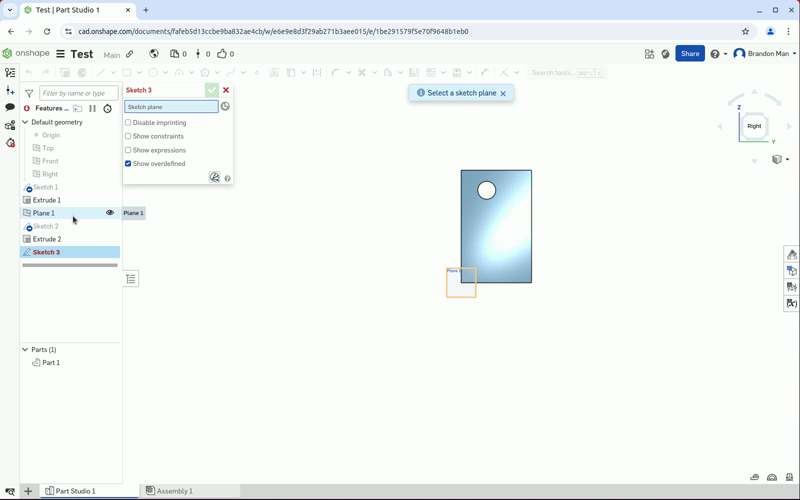
click(73, 215)
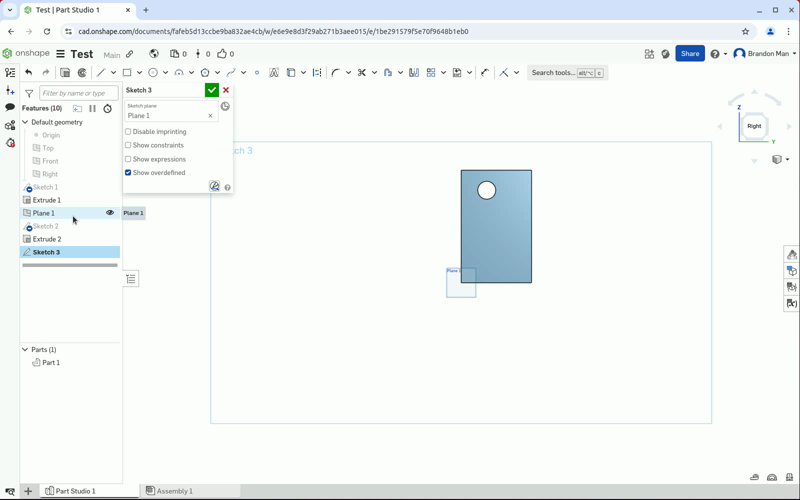
mouse_move(73, 352)
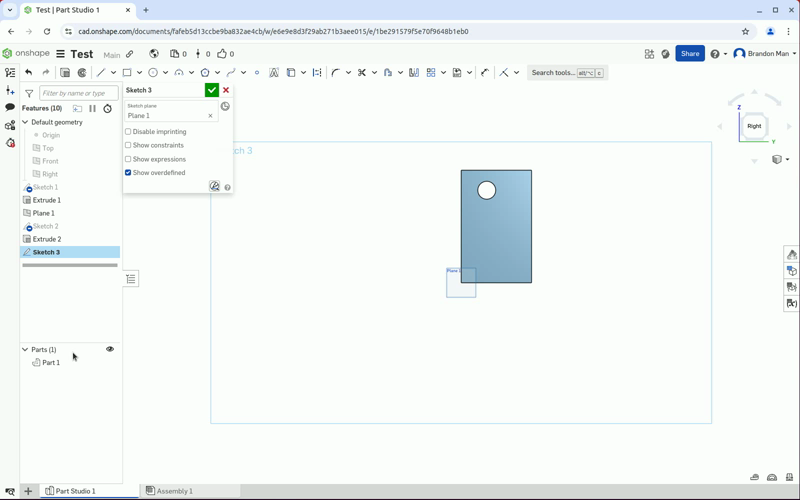
key(y)
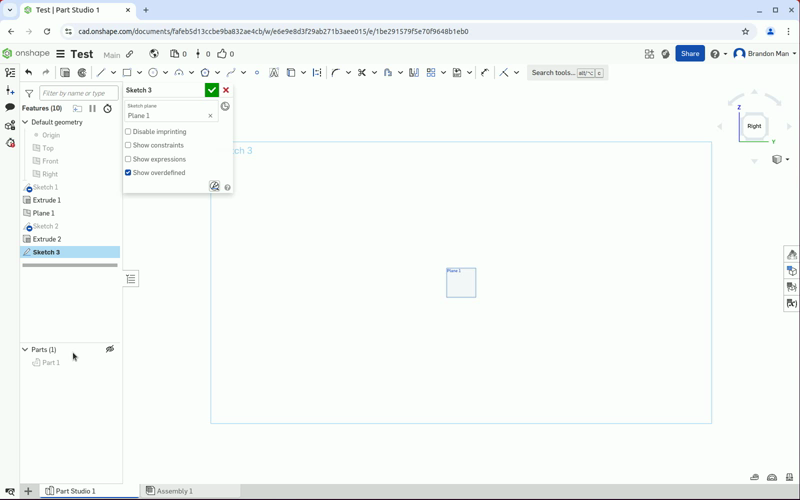
key(c)
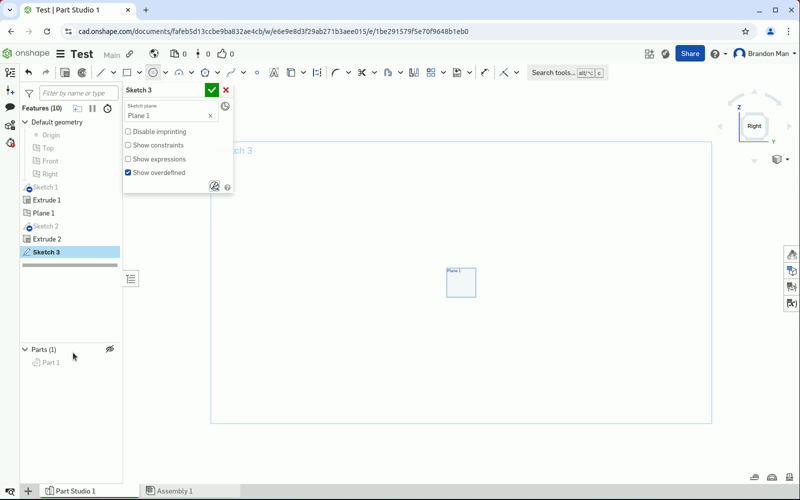
key_down(shift)
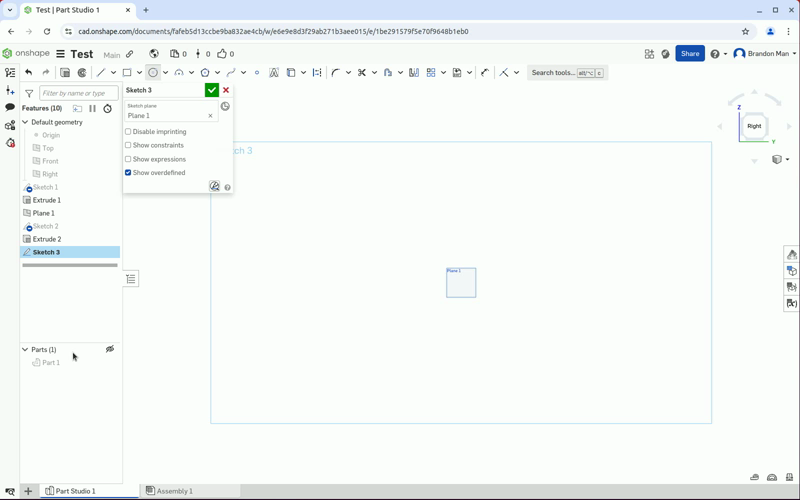
mouse_move(486, 246)
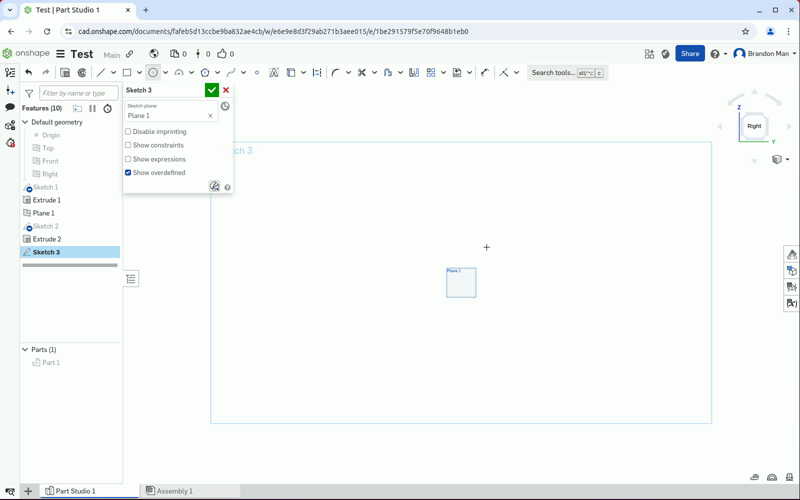
click(486, 246)
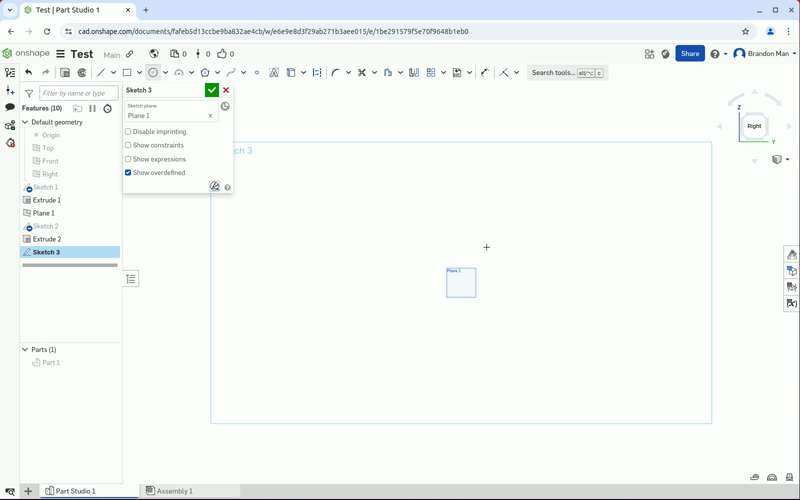
key_up(shift)
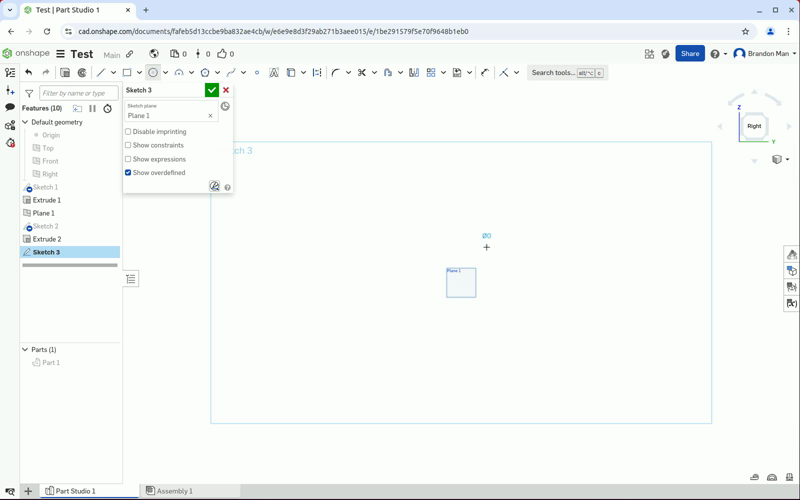
mouse_move(495, 246)
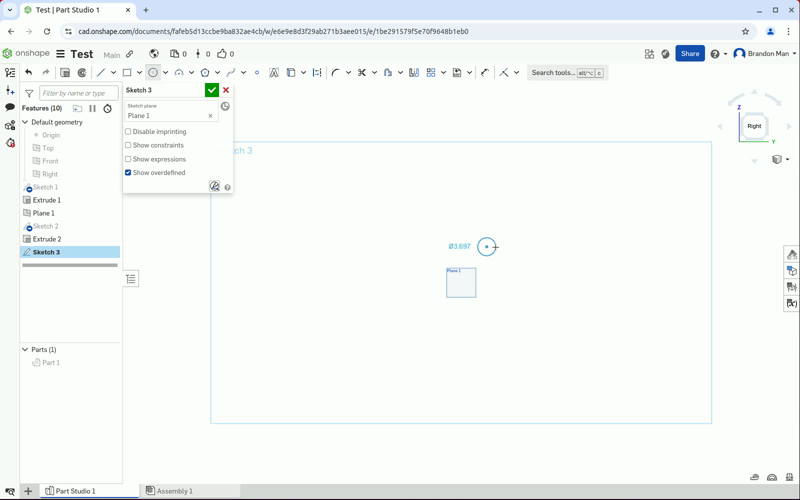
click(495, 246)
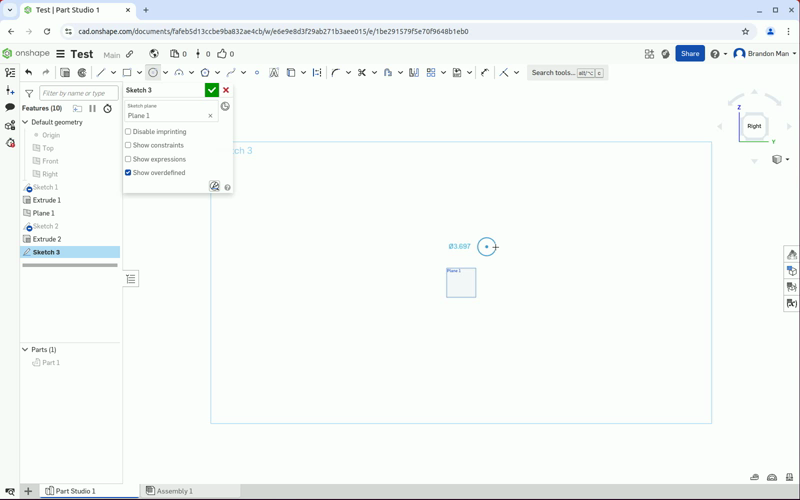
key(esc)
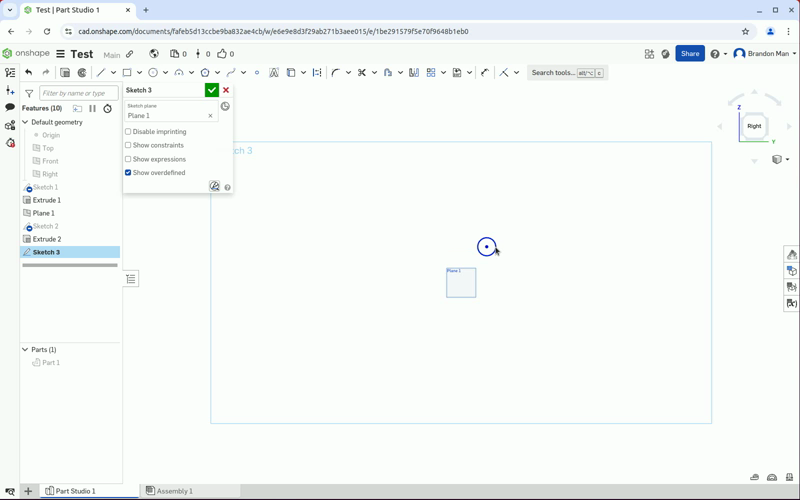
mouse_move(489, 253)
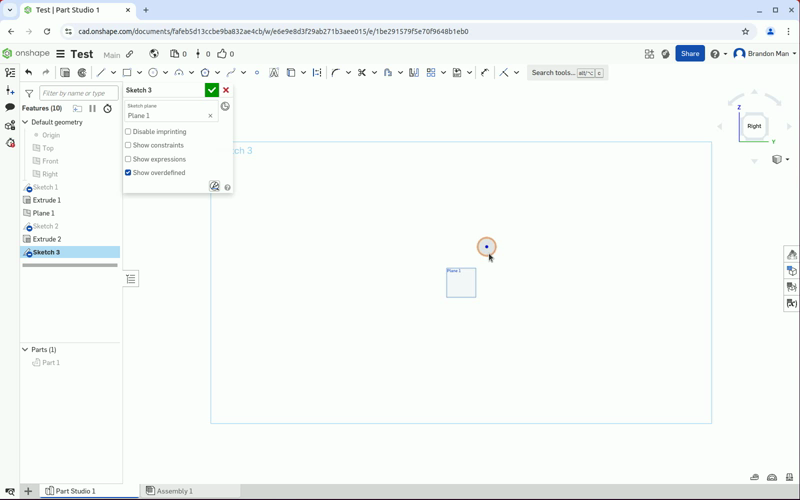
scroll(6)
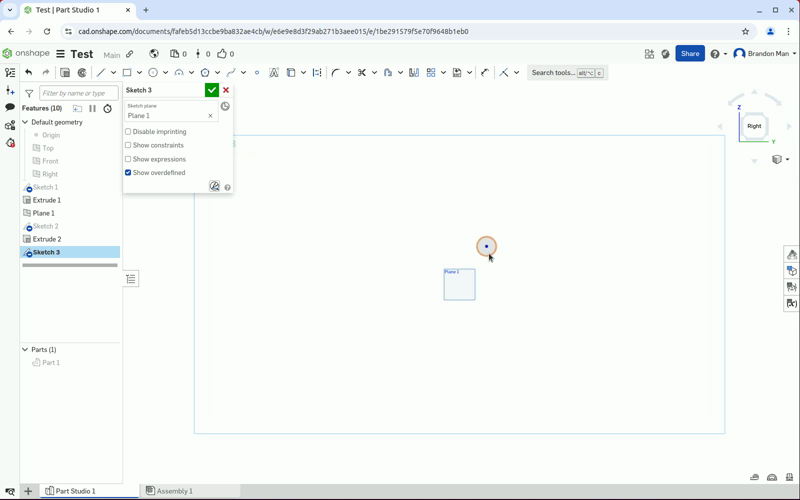
scroll(6)
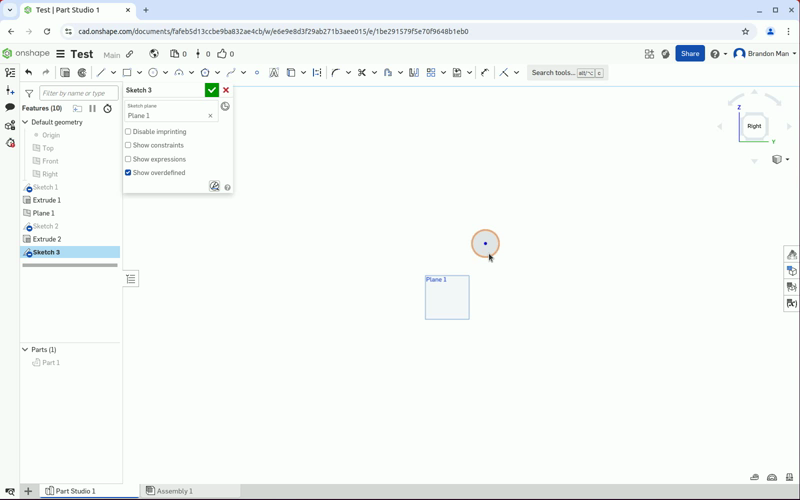
scroll(6)
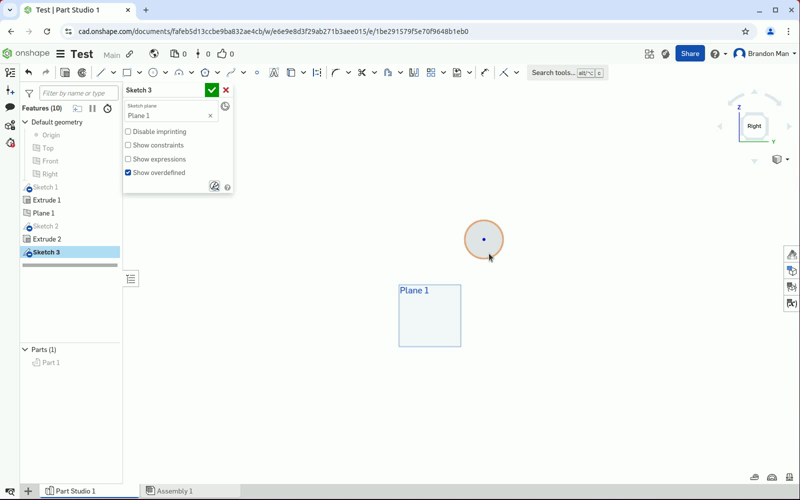
scroll(6)
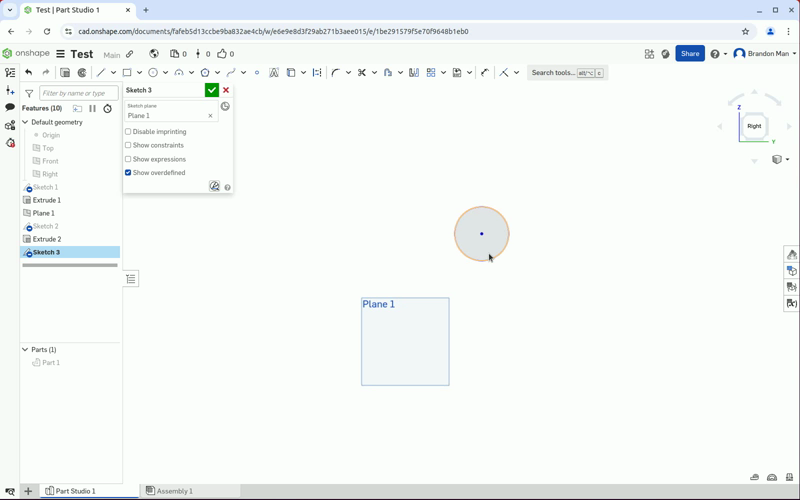
scroll(6)
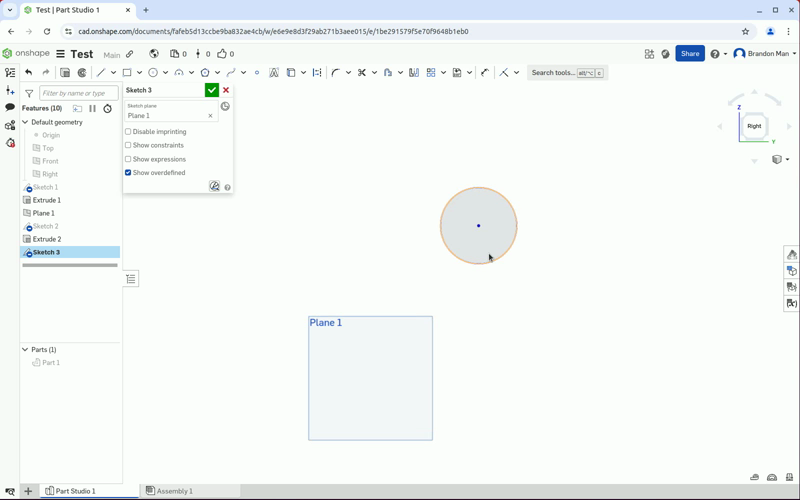
scroll(6)
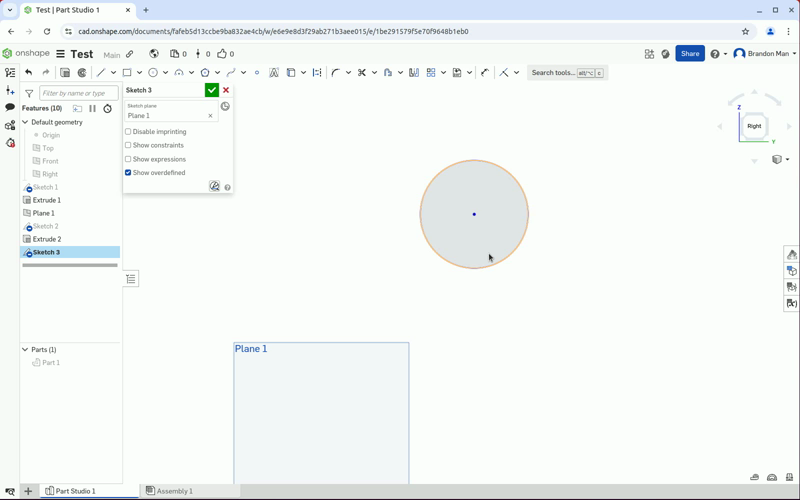
scroll(6)
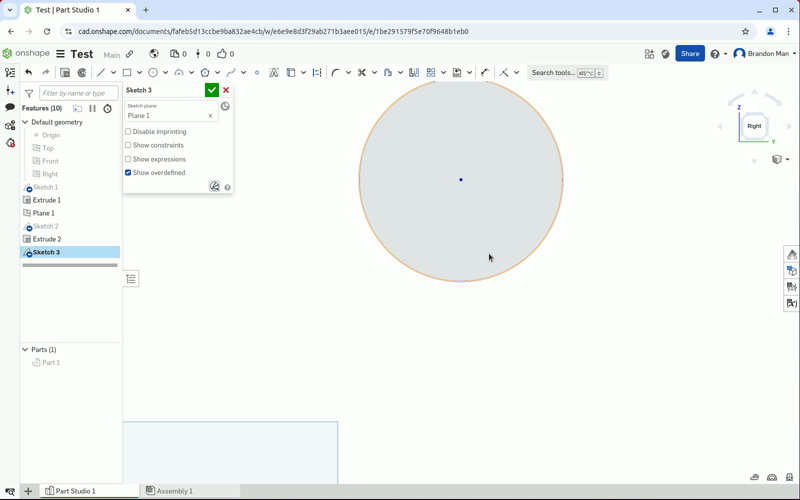
click(489, 253)
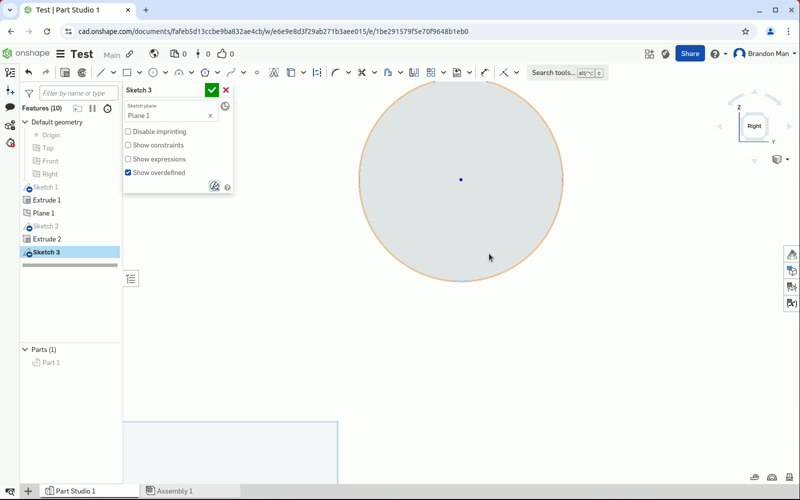
scroll(-6)
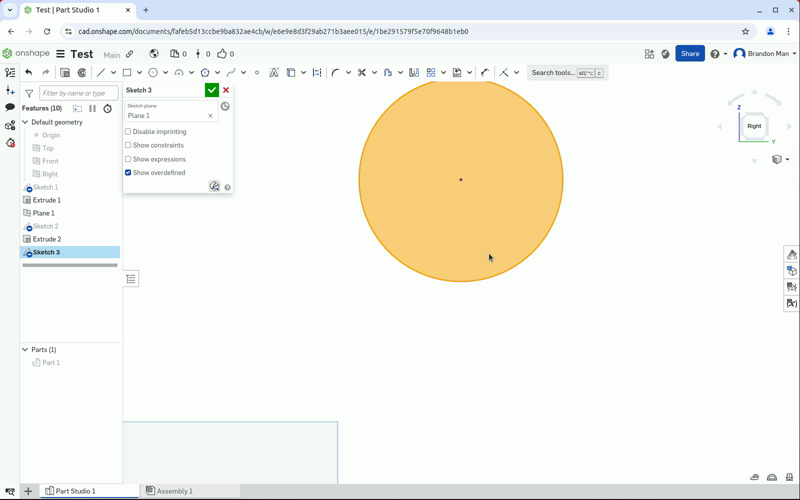
scroll(-6)
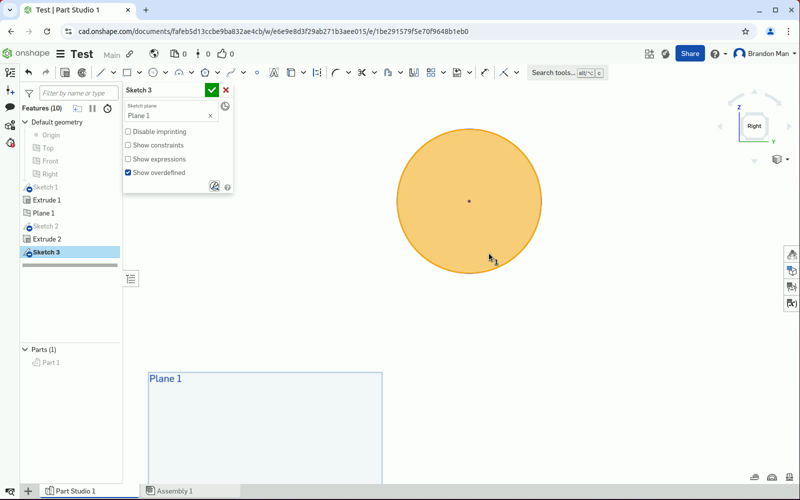
scroll(-6)
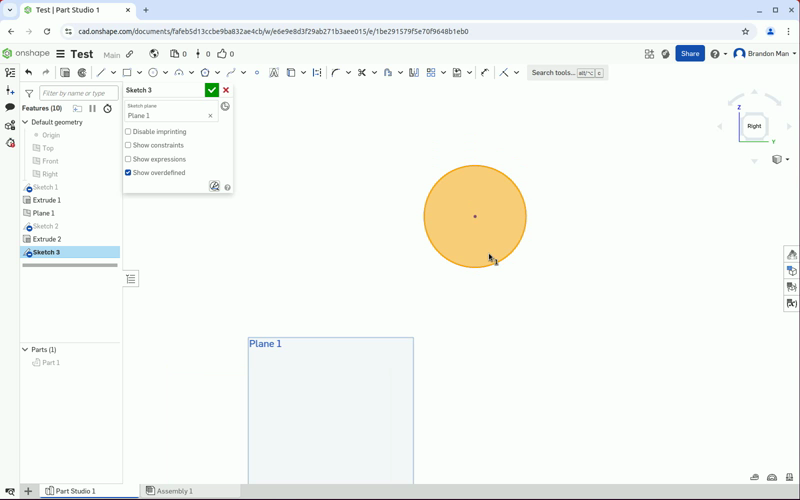
scroll(-6)
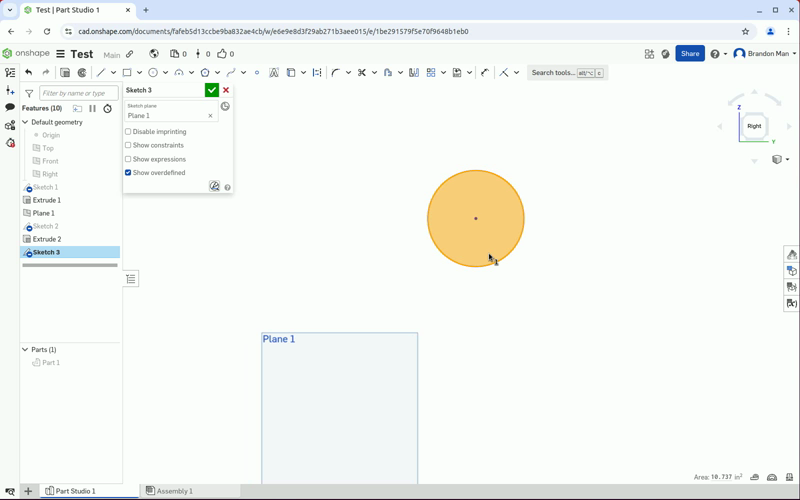
scroll(-6)
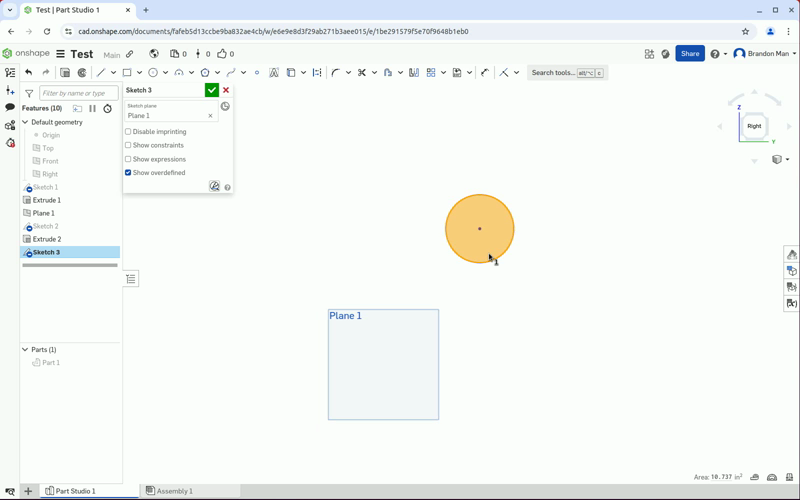
scroll(-6)
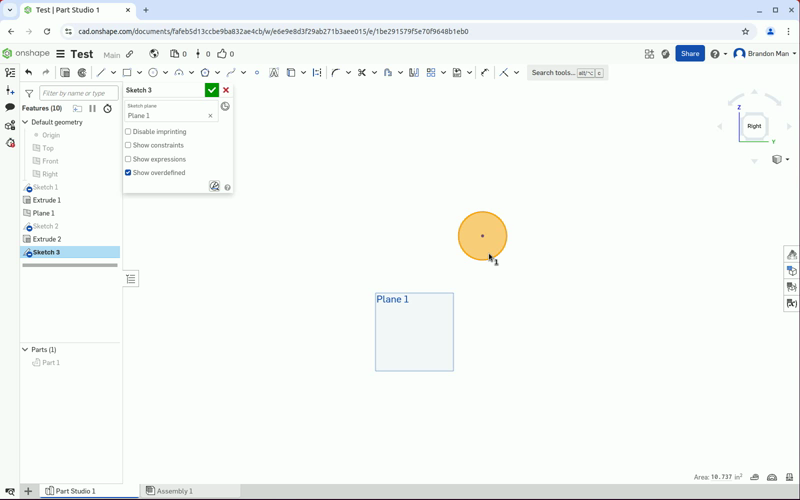
scroll(-6)
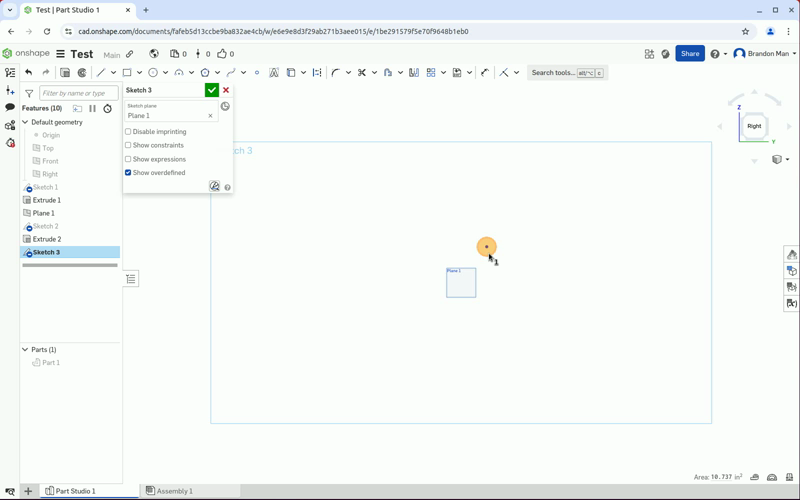
mouse_move(73, 352)
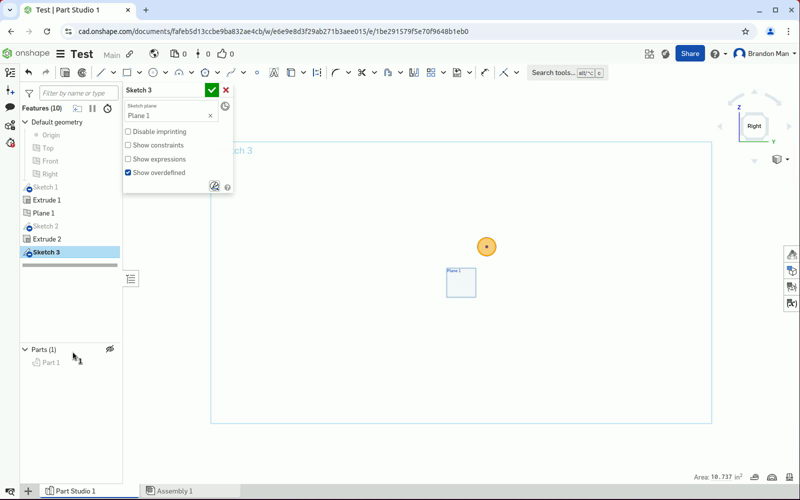
key(shift+y)
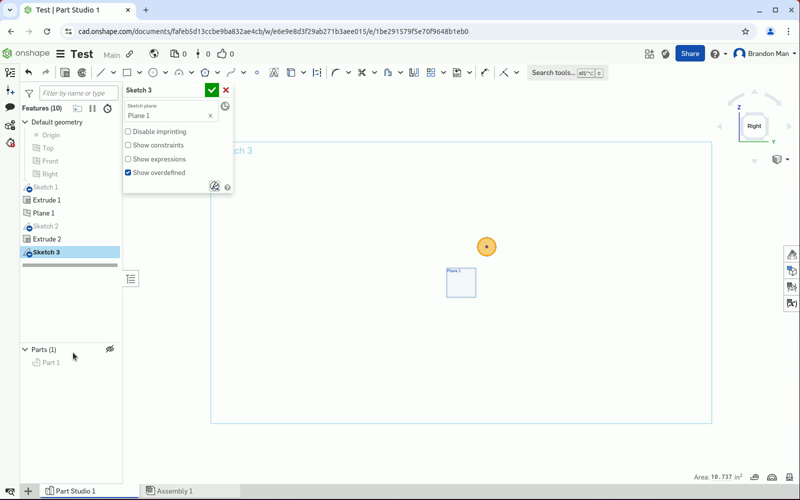
key(shift+e)
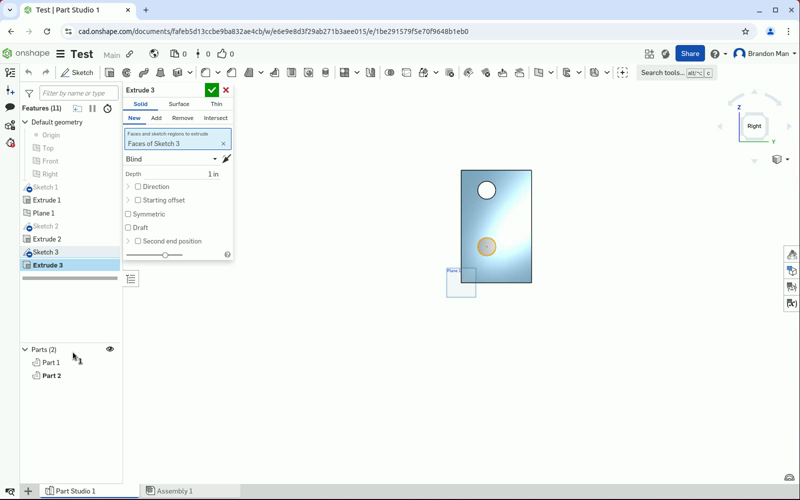
mouse_move(143, 106)
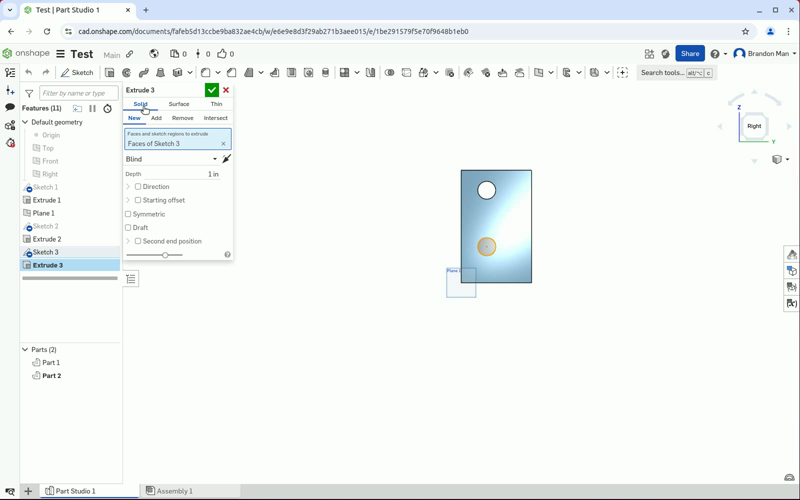
click(143, 106)
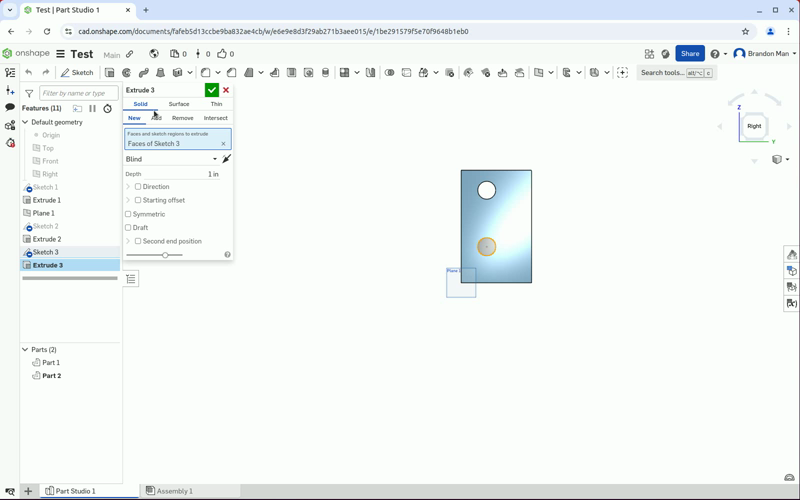
mouse_move(186, 120)
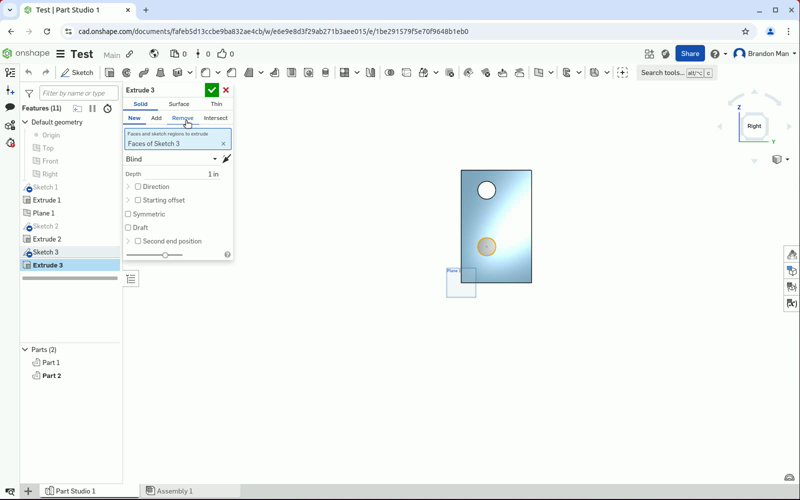
click(186, 120)
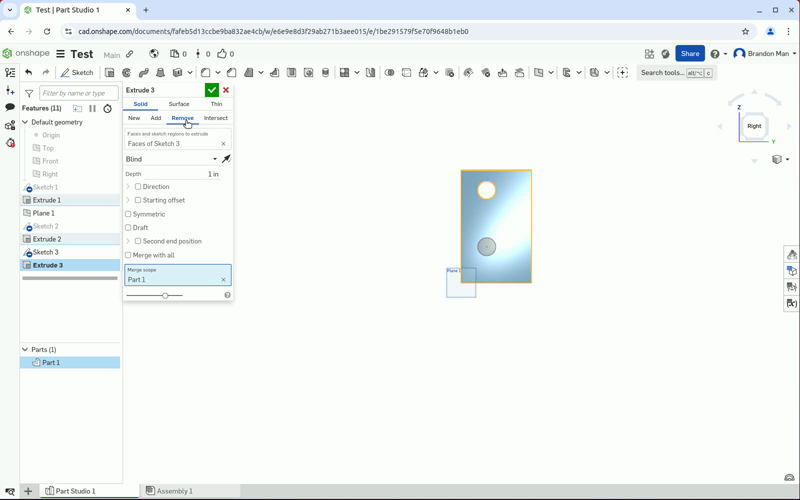
key(tab, 4)
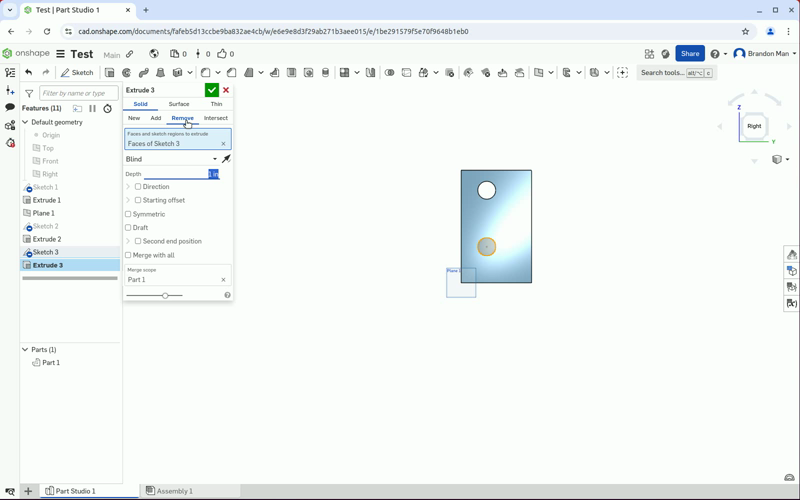
text(23.108)
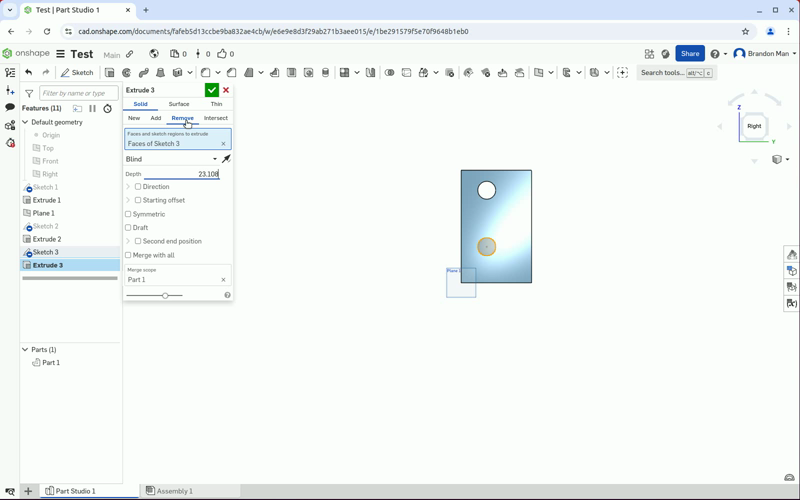
key(tab, 6)
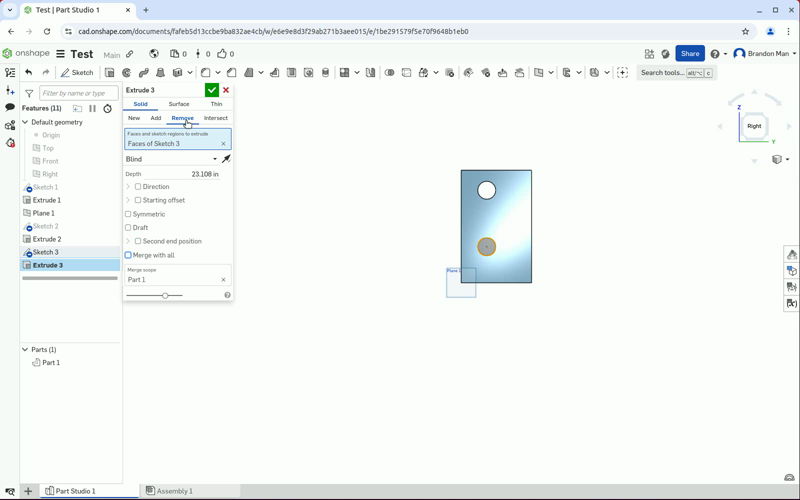
key(space)
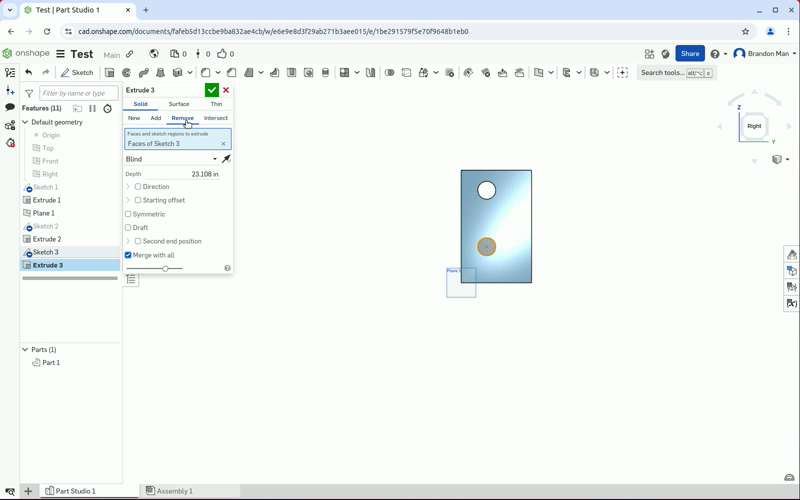
key(enter)
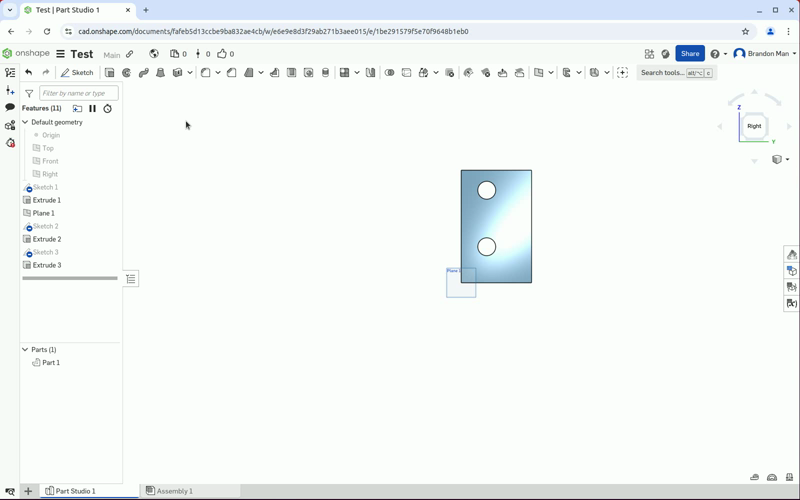
key(shift+h)
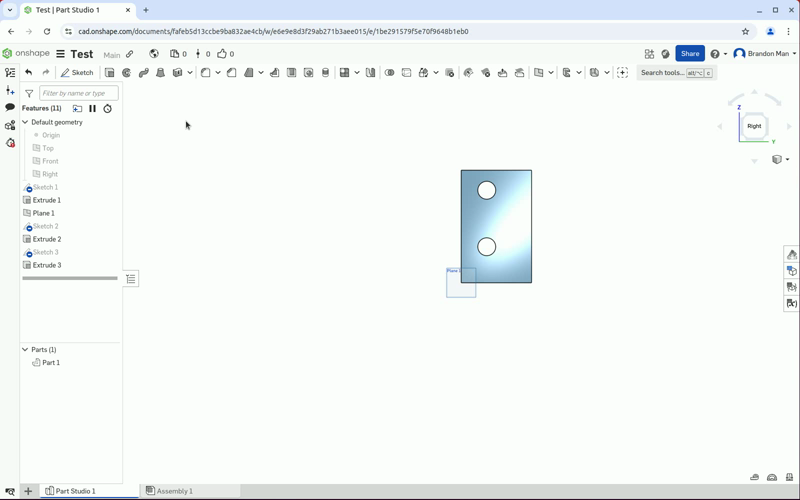
key(shift+h)
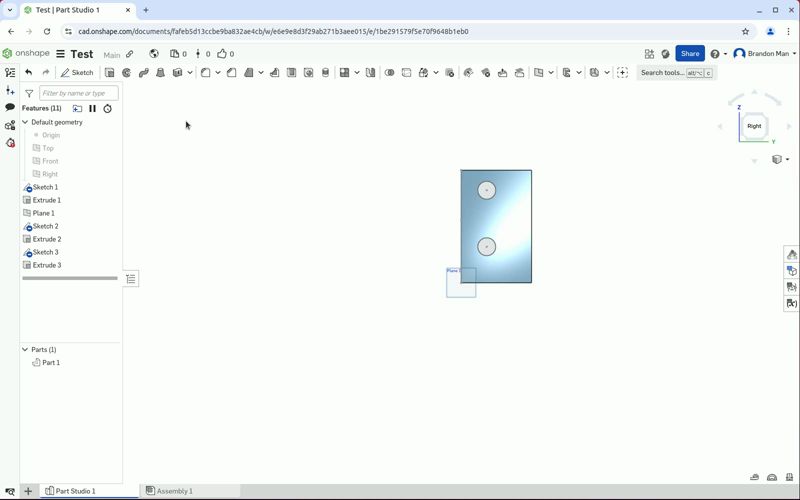
key(shift+7)
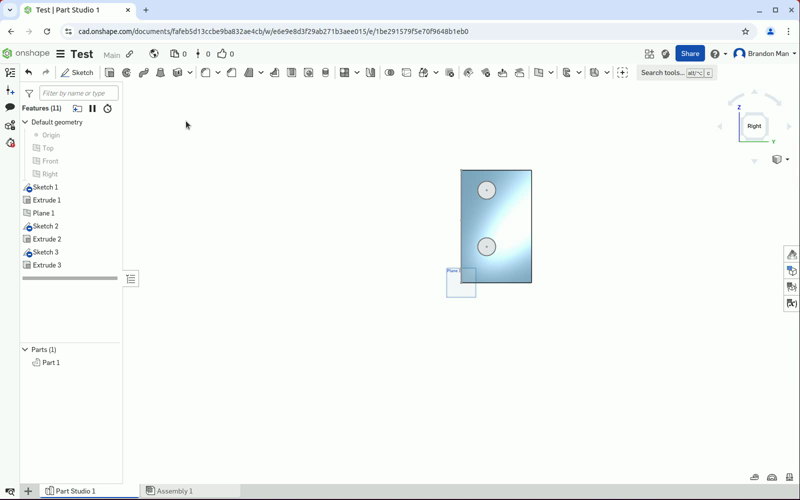
key(right, 2)
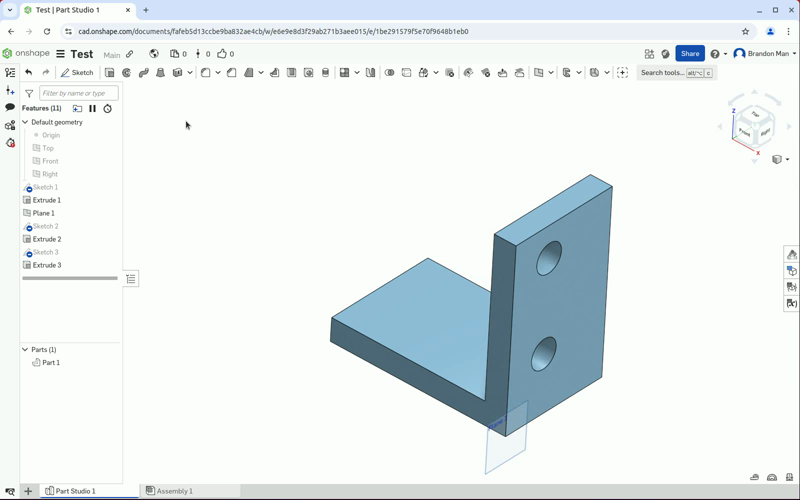
key(down, 2)
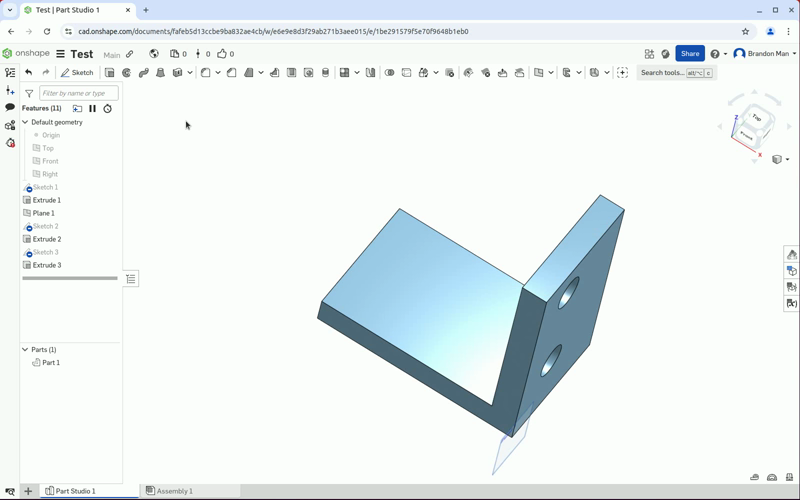
key(up, 2)
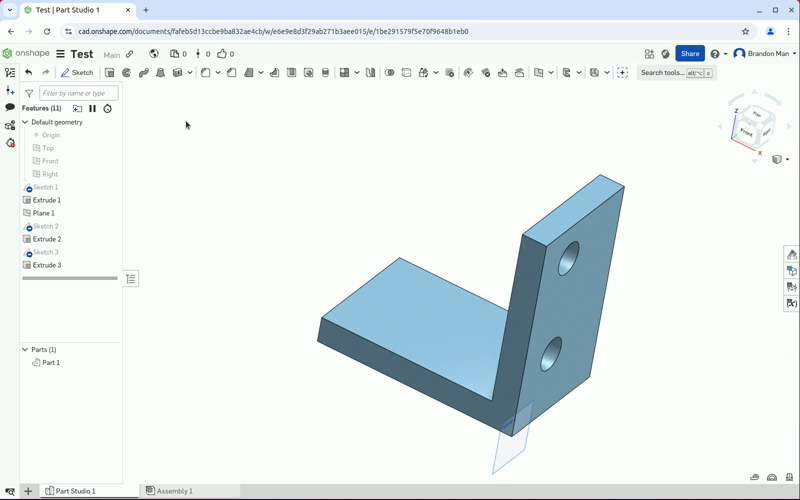
key(left, 2)
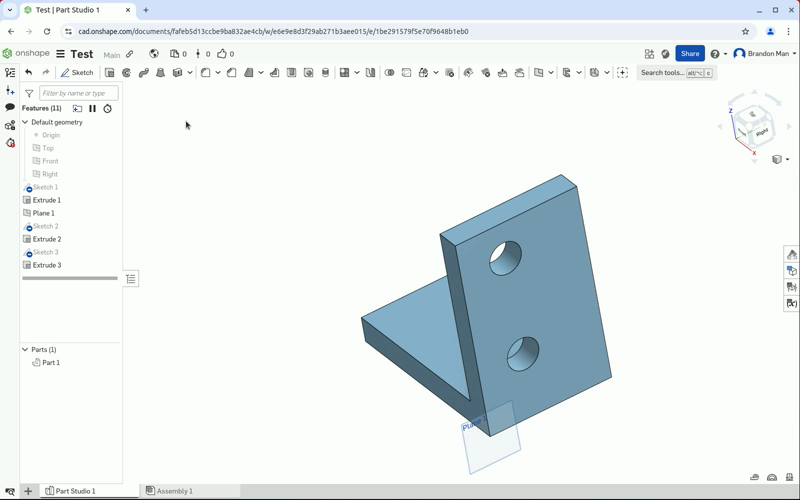
mouse_move(73, 189)
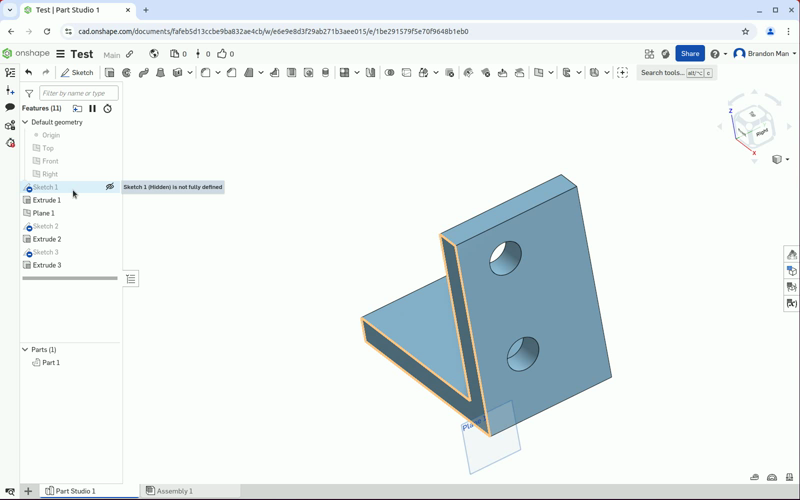
click(73, 189)